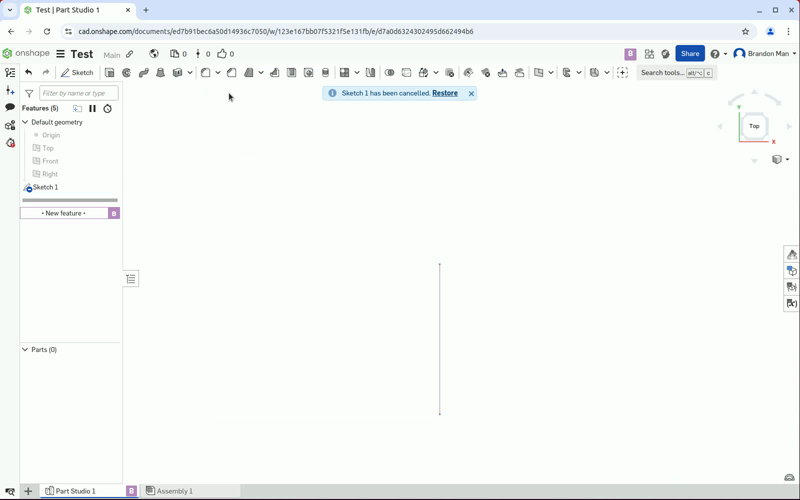
key(shift+h)
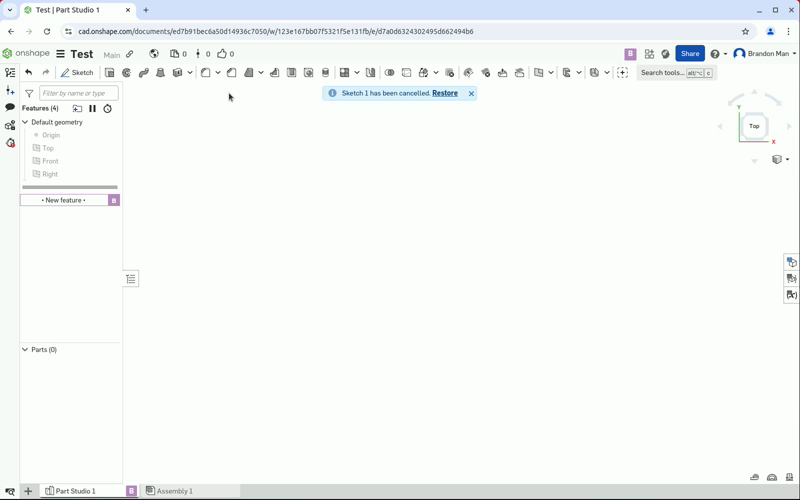
mouse_move(73, 352)
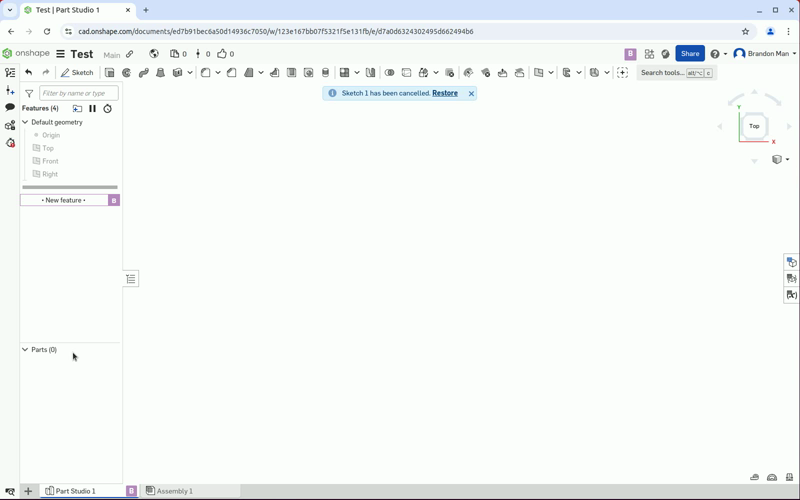
key(y)
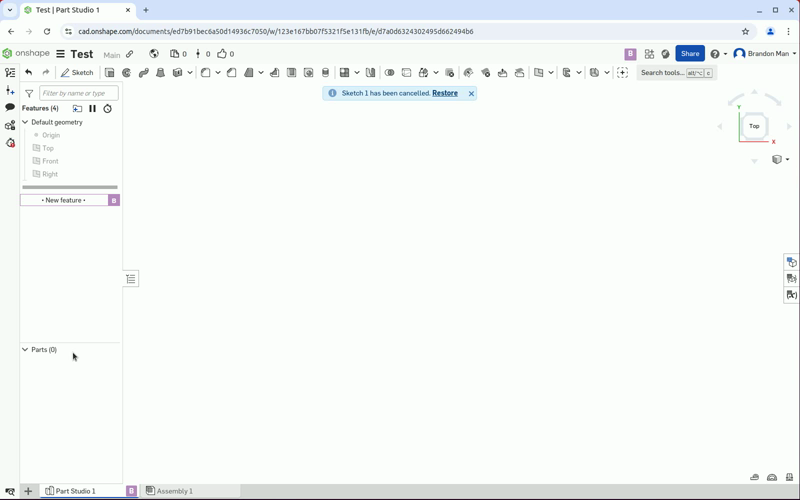
key(shift+p)
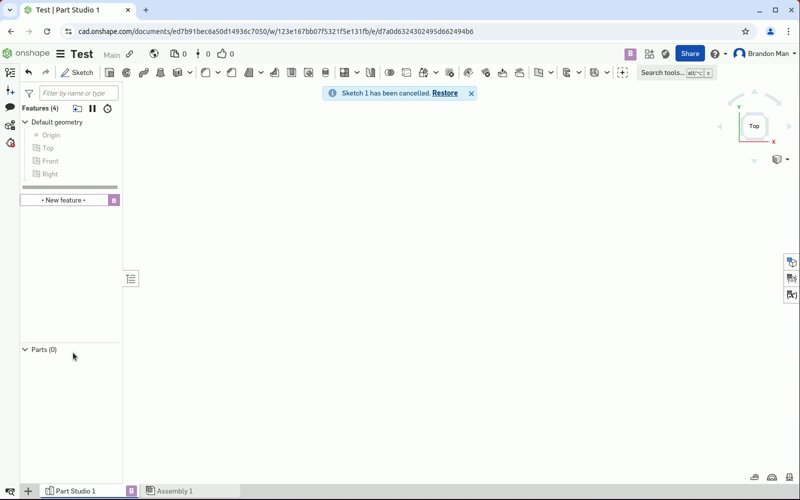
key(space)
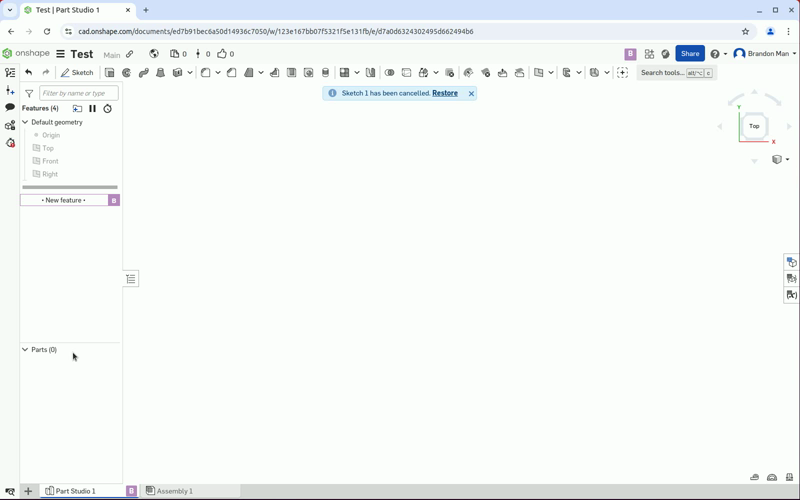
key_down(shift)
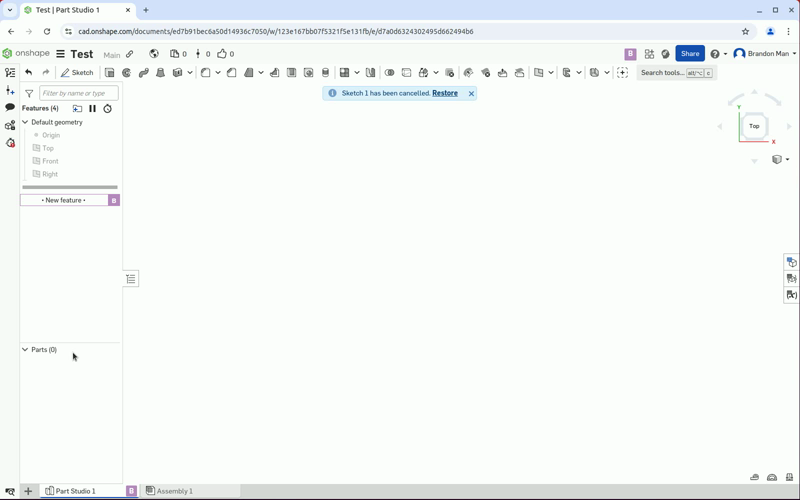
key(up)
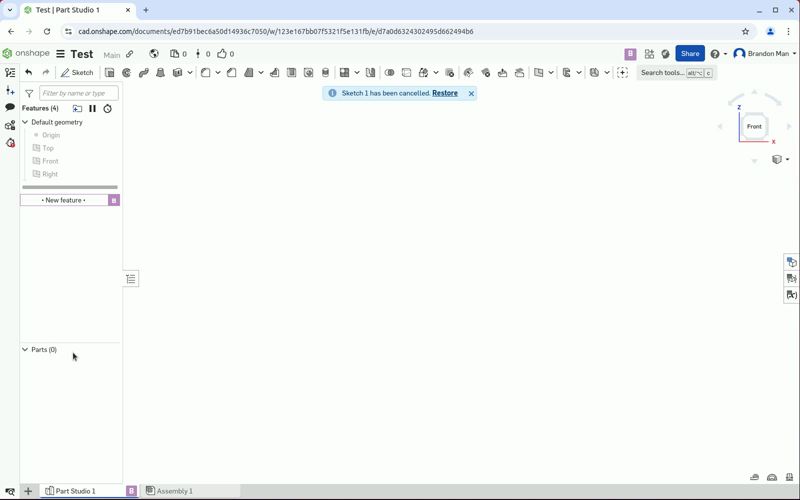
key_up(shift)
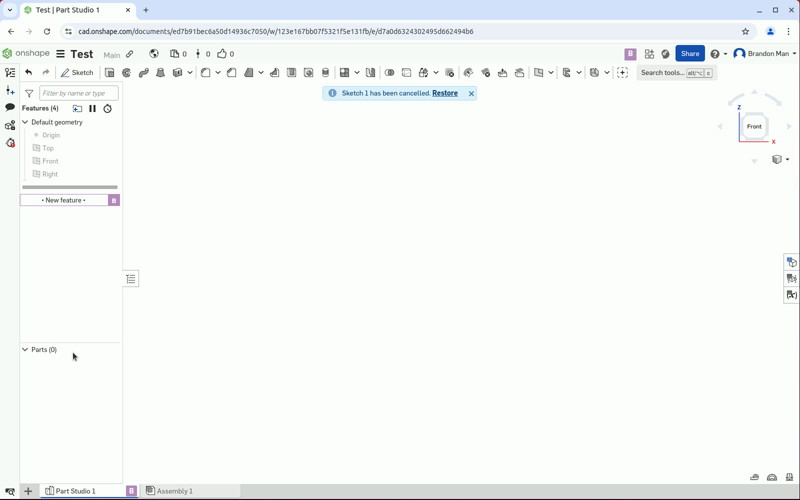
mouse_move(73, 352)
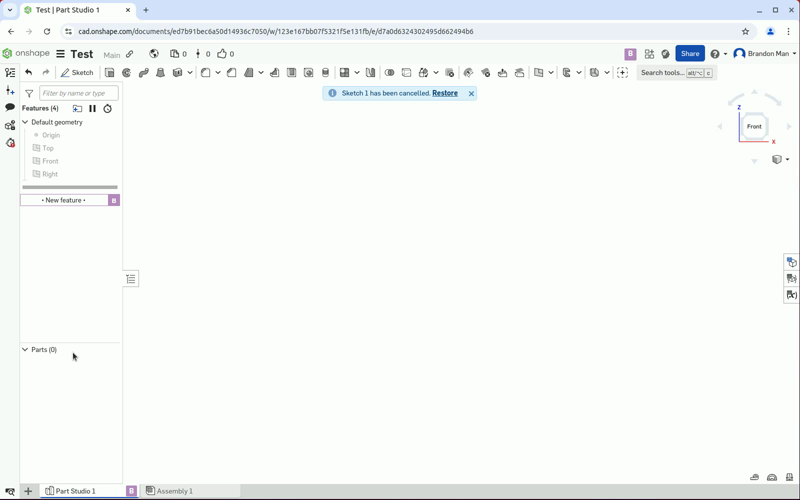
key(shift+y)
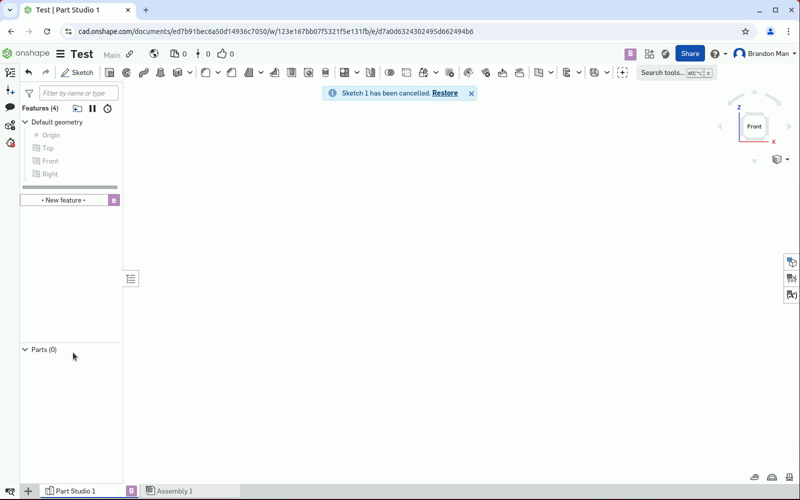
key(shift+s)
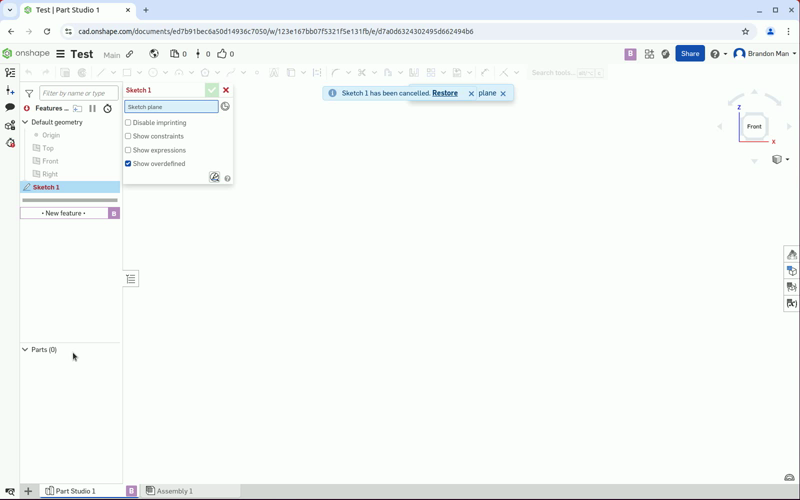
mouse_move(73, 163)
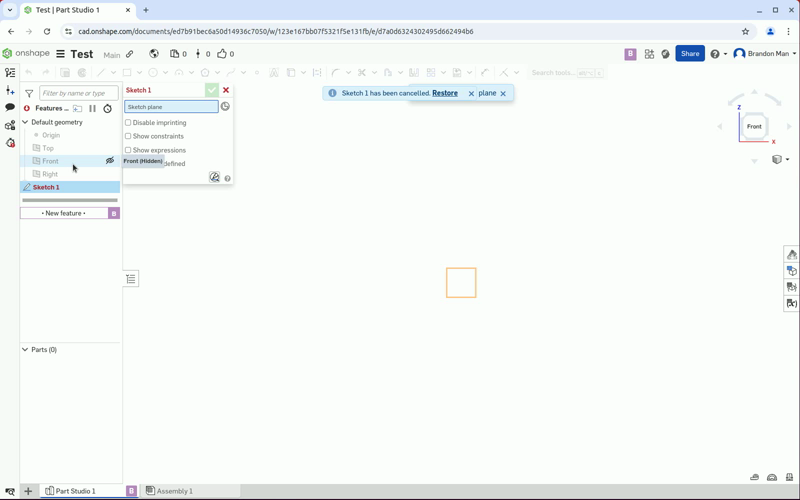
click(73, 163)
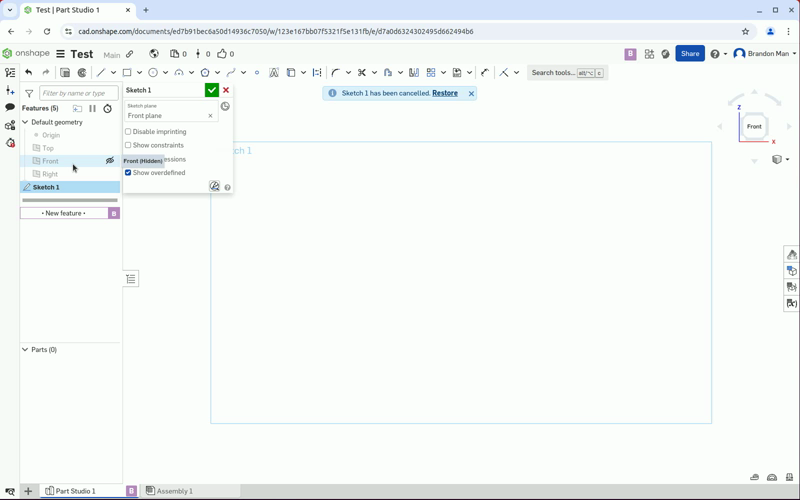
mouse_move(73, 352)
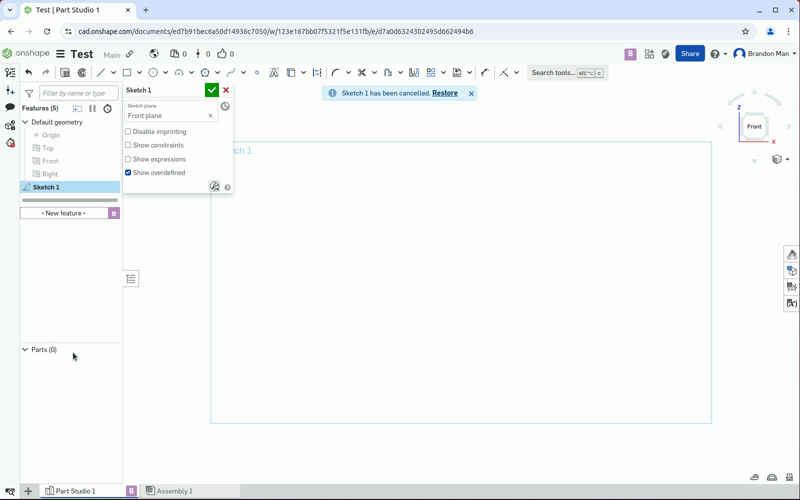
key(y)
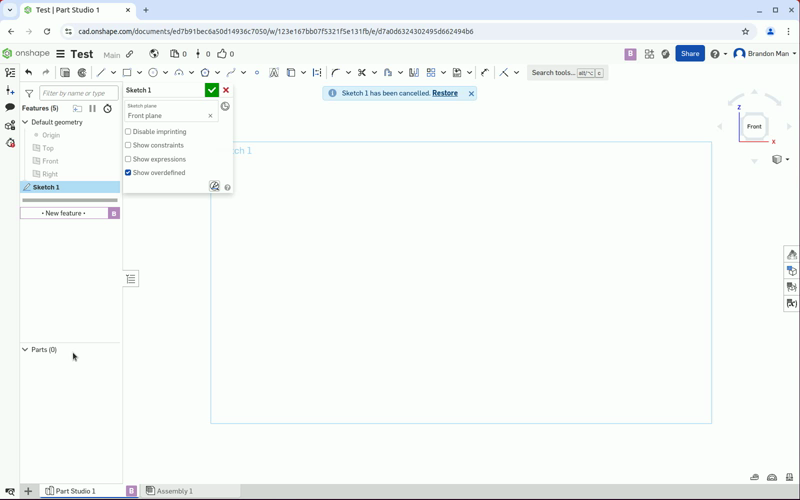
key(l)
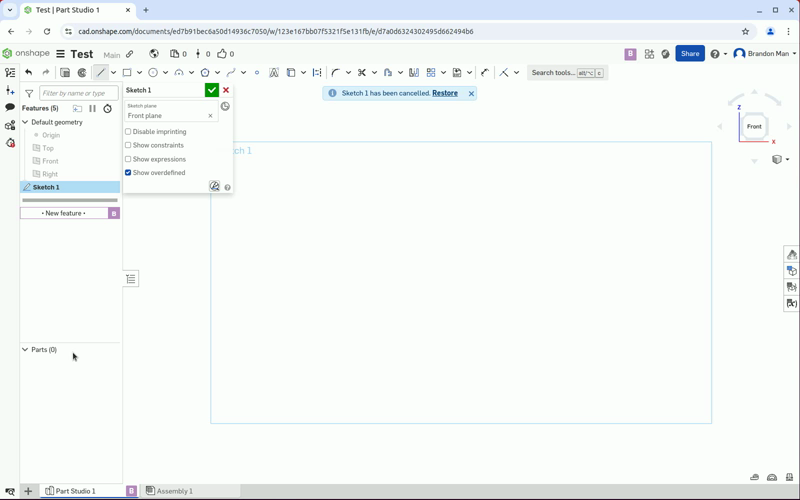
key_down(shift)
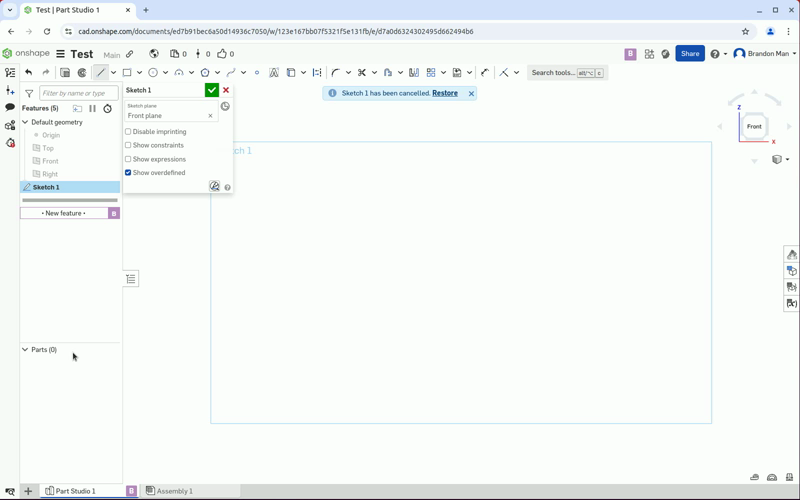
mouse_move(384, 319)
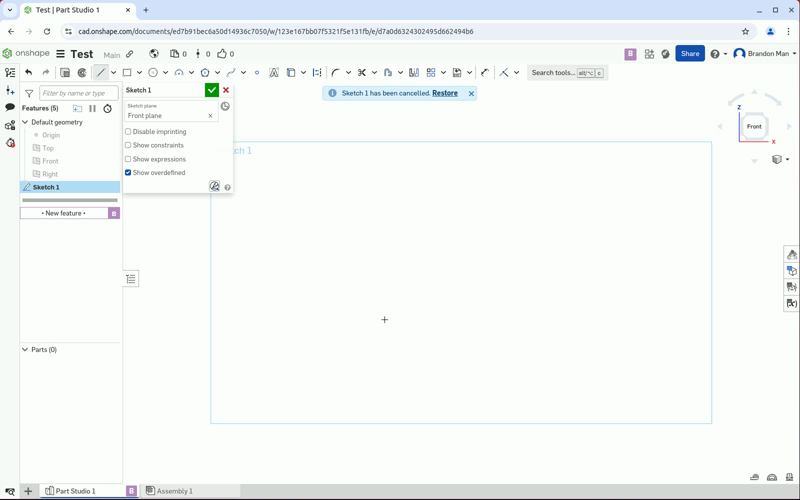
click(384, 319)
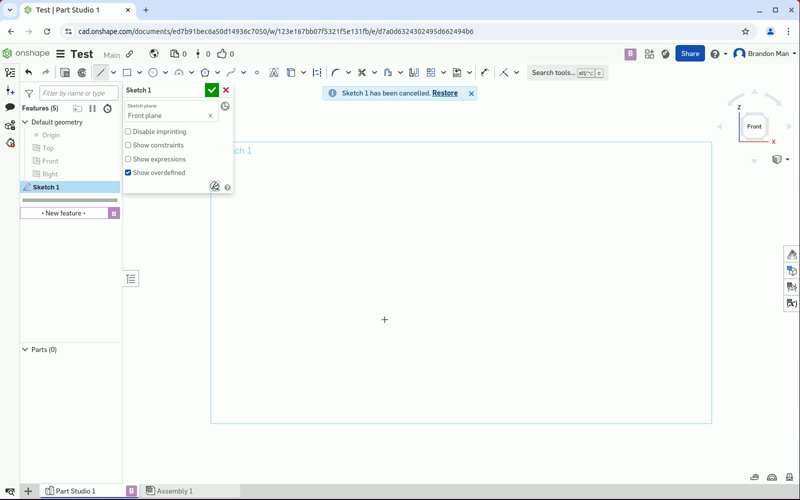
key_up(shift)
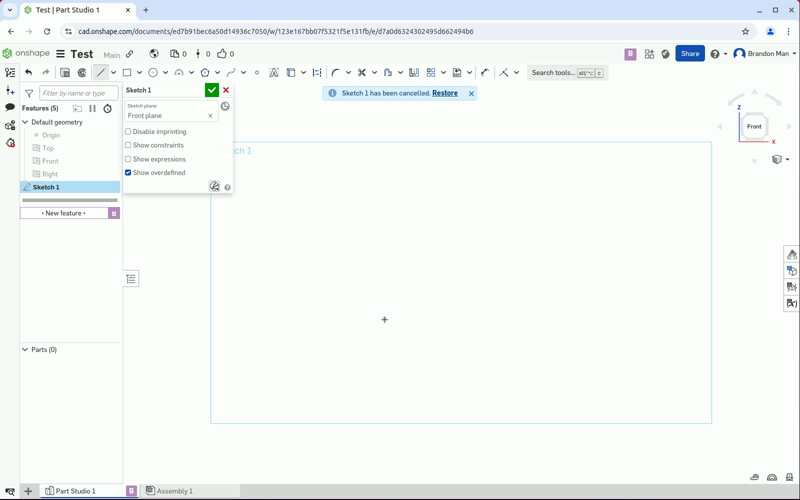
key_down(shift)
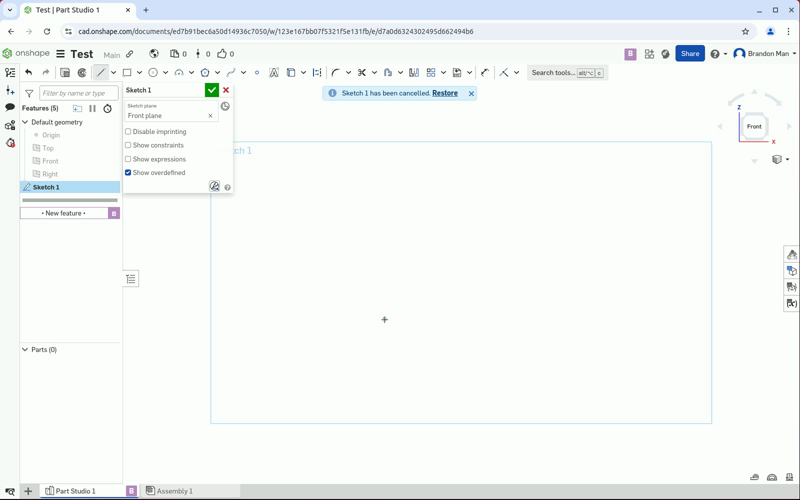
mouse_move(537, 319)
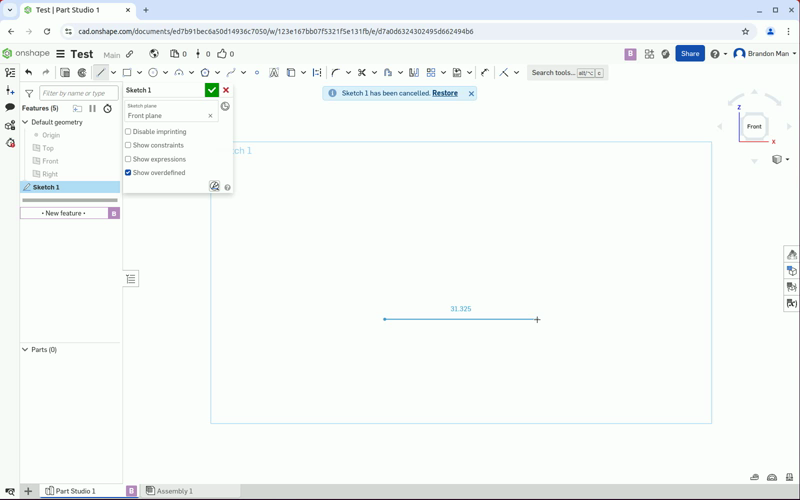
click(537, 319)
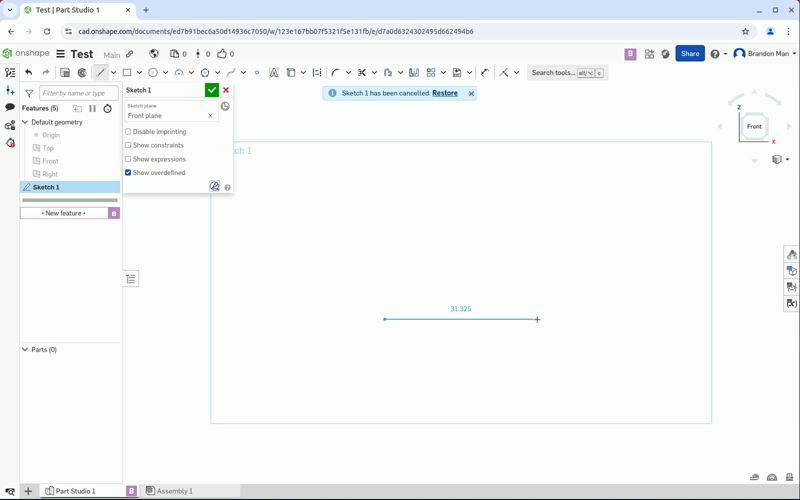
key_up(shift)
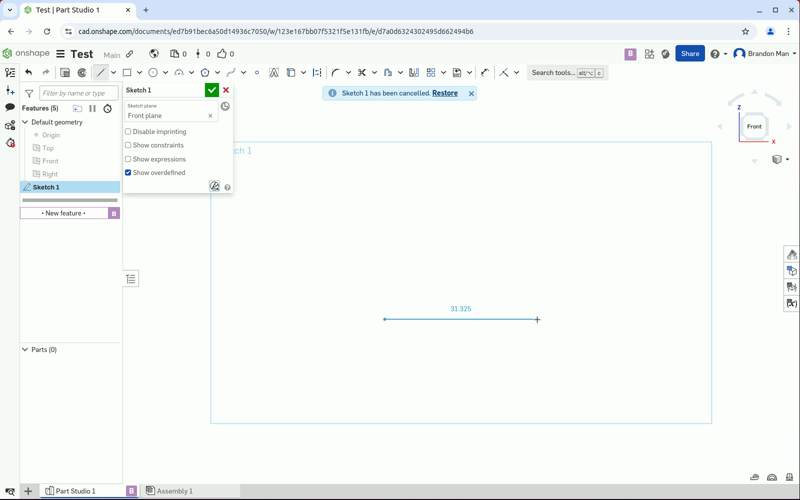
key(esc)
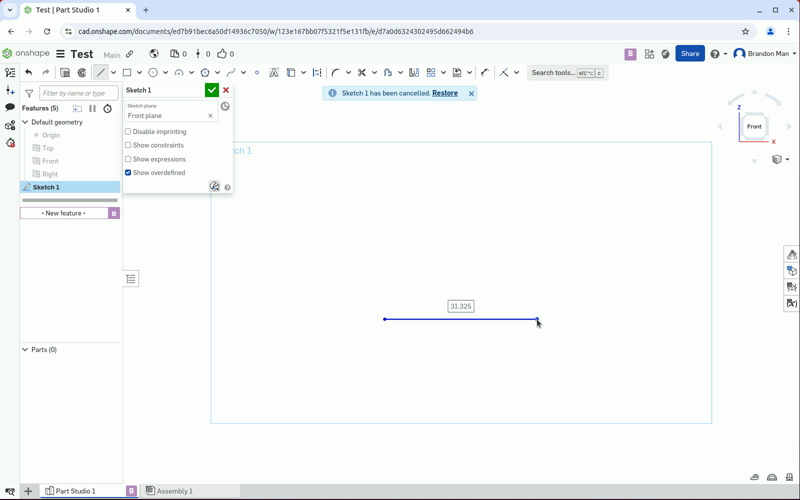
key(a)
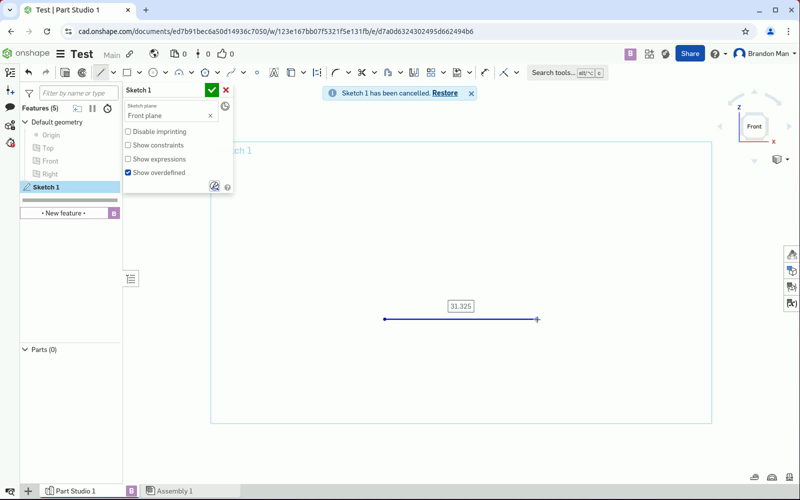
mouse_move(537, 319)
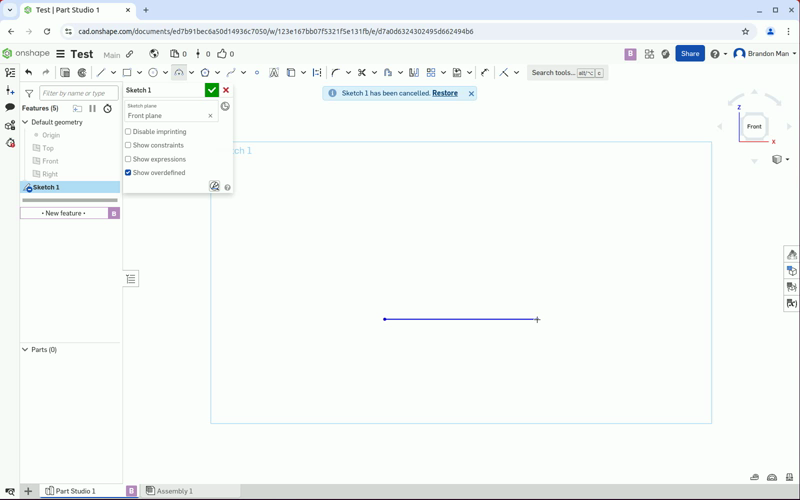
click(537, 319)
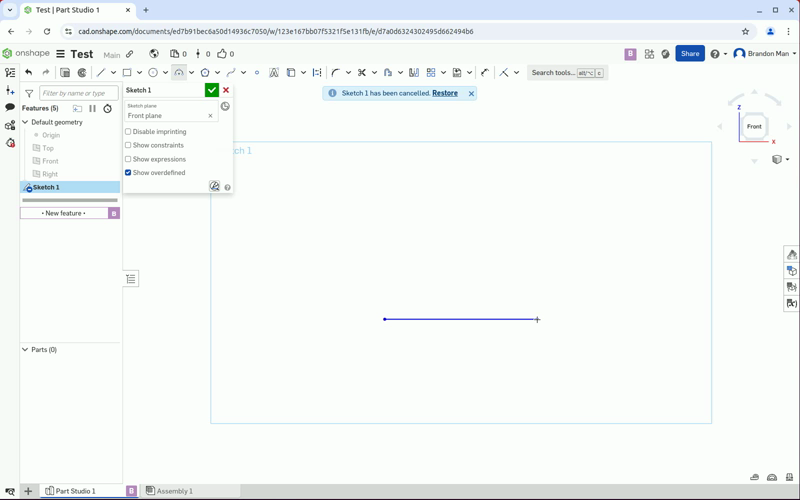
key_down(shift)
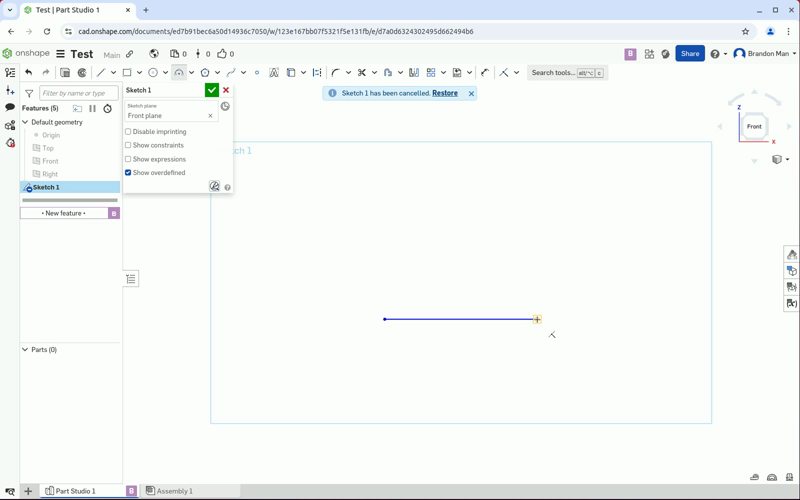
mouse_move(537, 246)
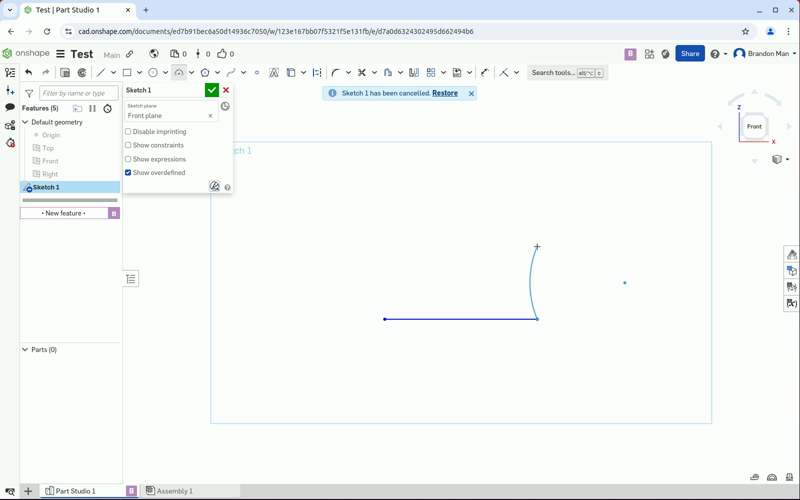
click(537, 246)
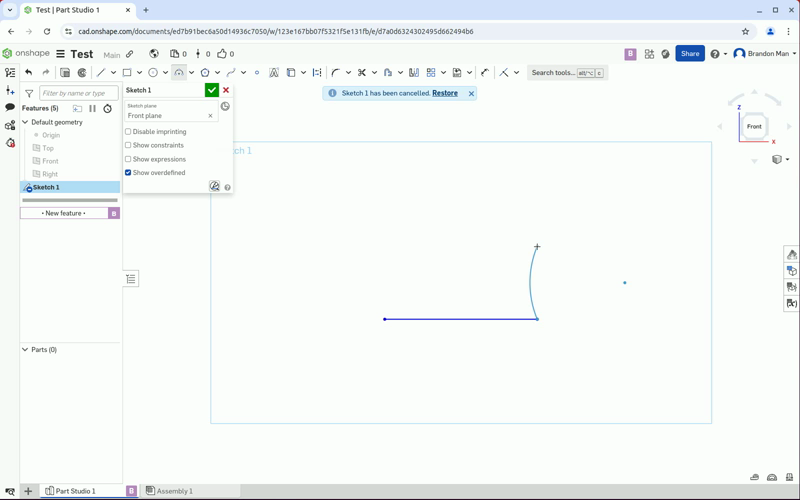
mouse_move(573, 282)
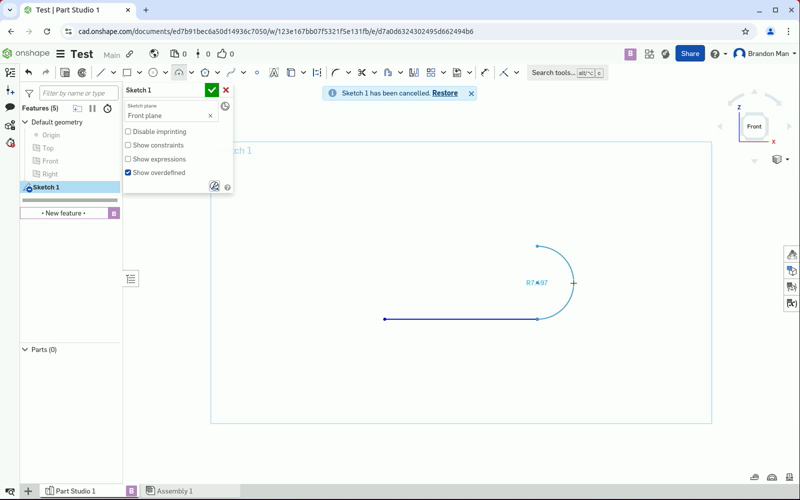
click(573, 282)
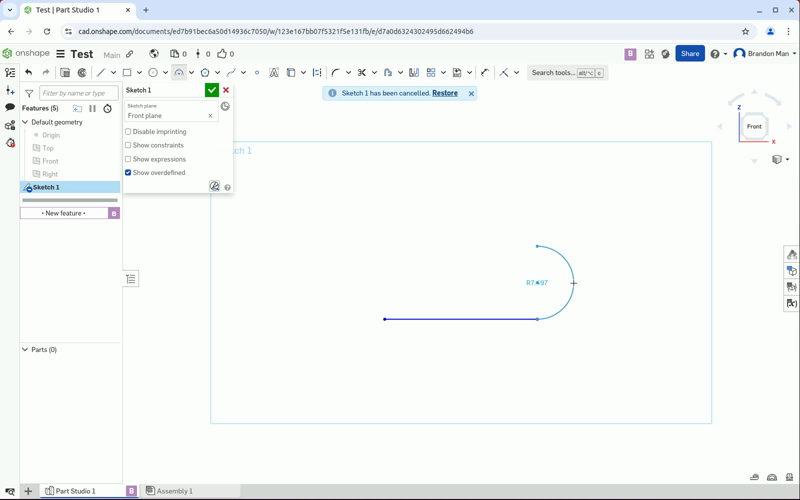
key_up(shift)
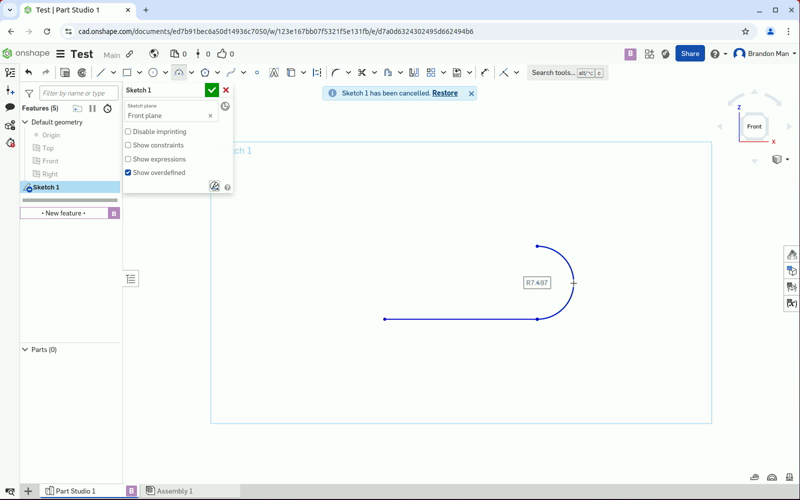
key(esc)
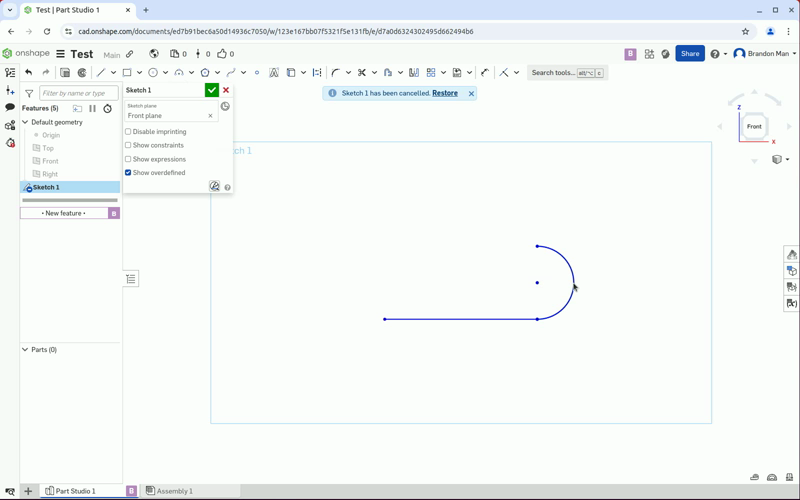
key(l)
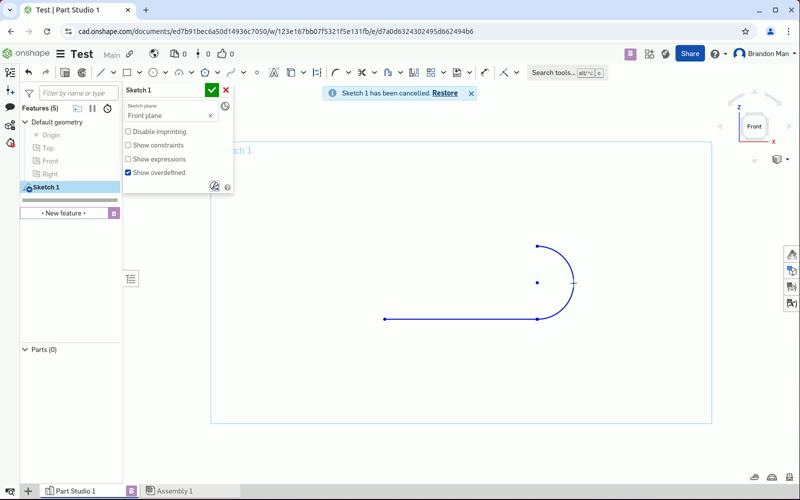
mouse_move(537, 246)
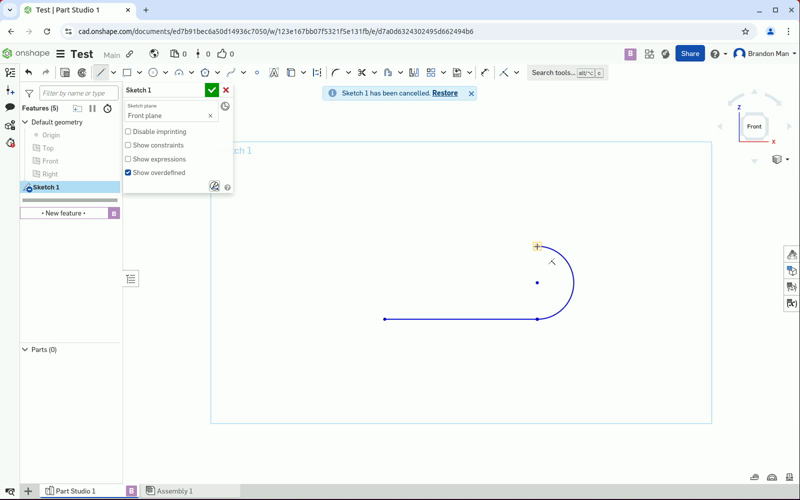
click(537, 246)
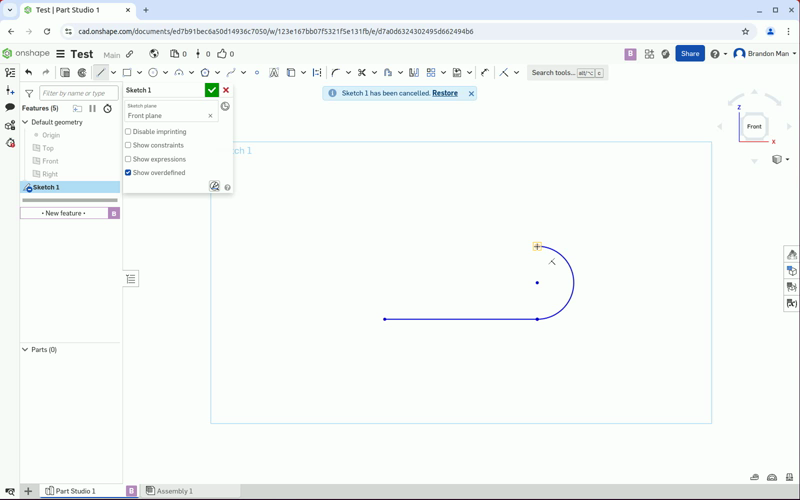
key_down(shift)
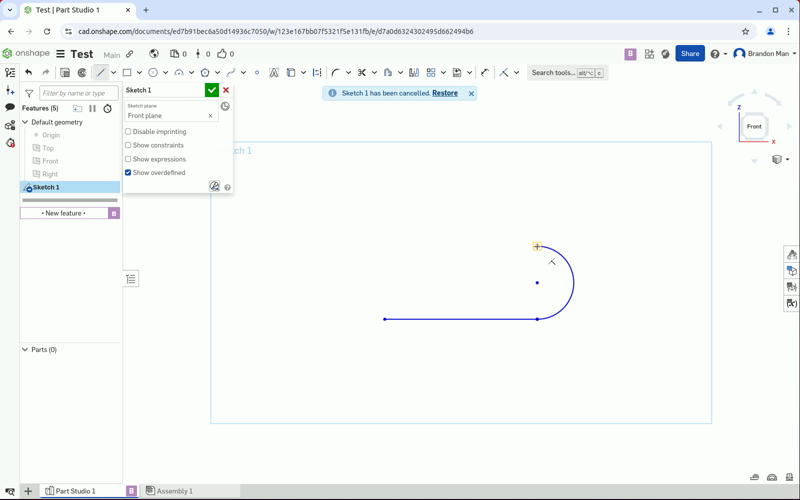
mouse_move(384, 246)
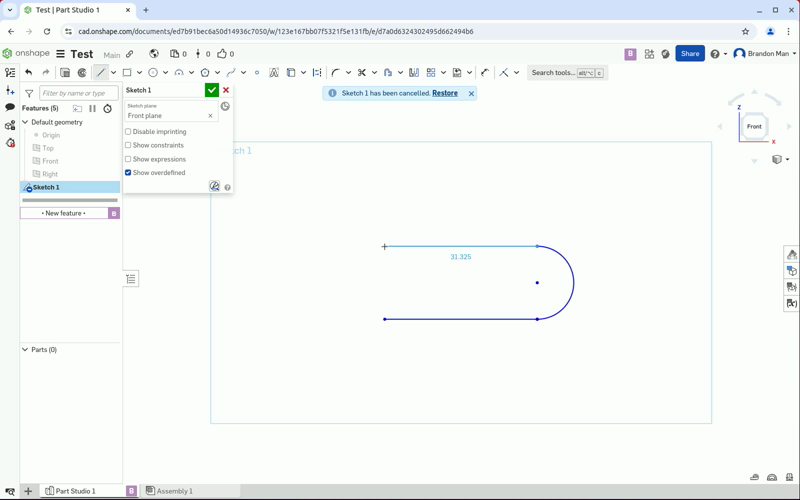
click(384, 246)
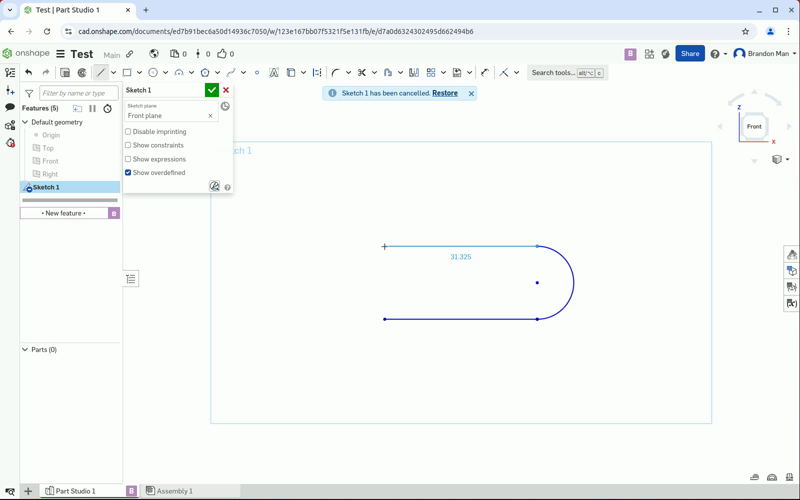
key_up(shift)
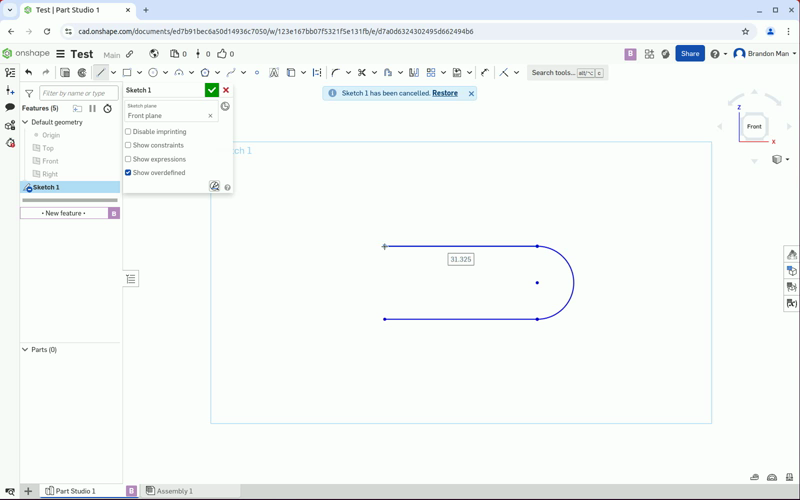
key(esc)
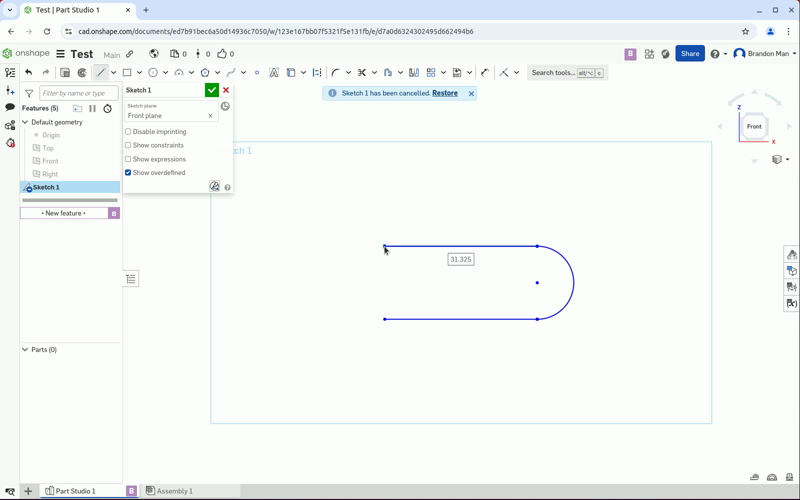
key(a)
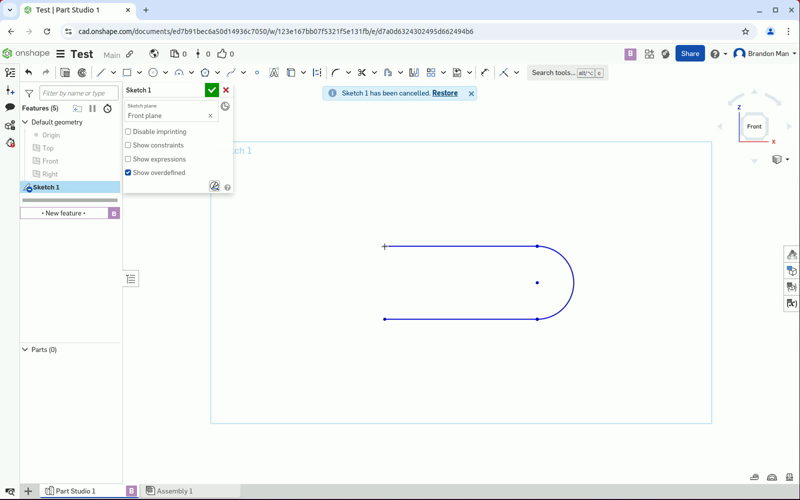
mouse_move(384, 246)
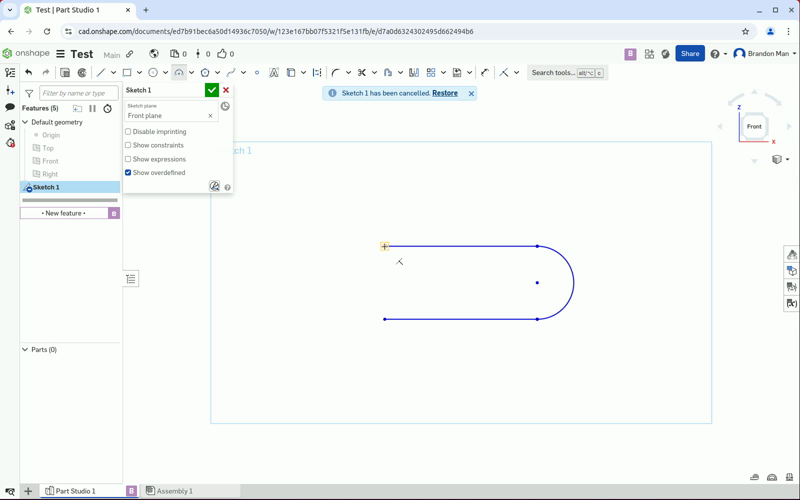
click(384, 246)
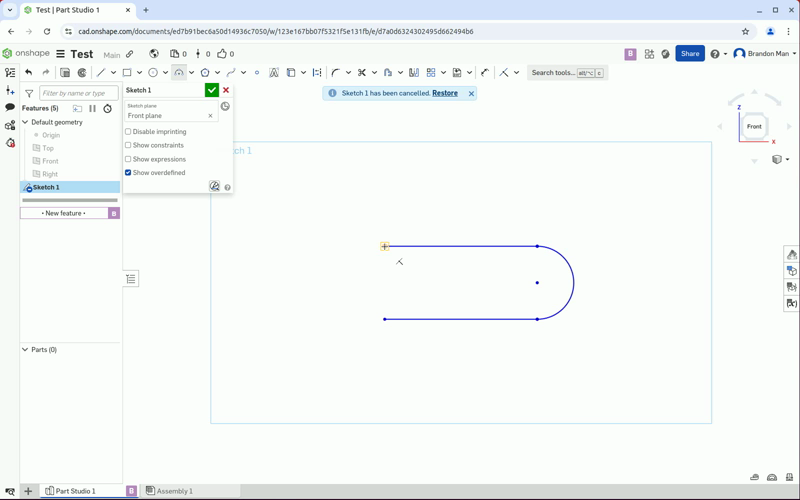
mouse_move(384, 319)
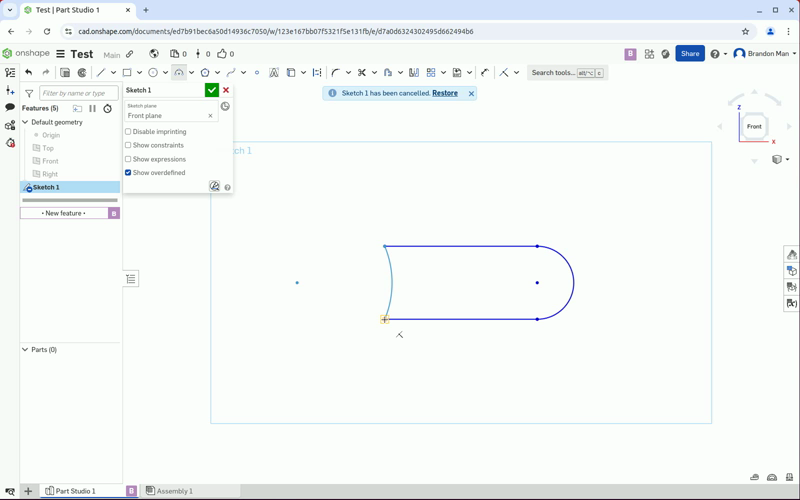
click(384, 319)
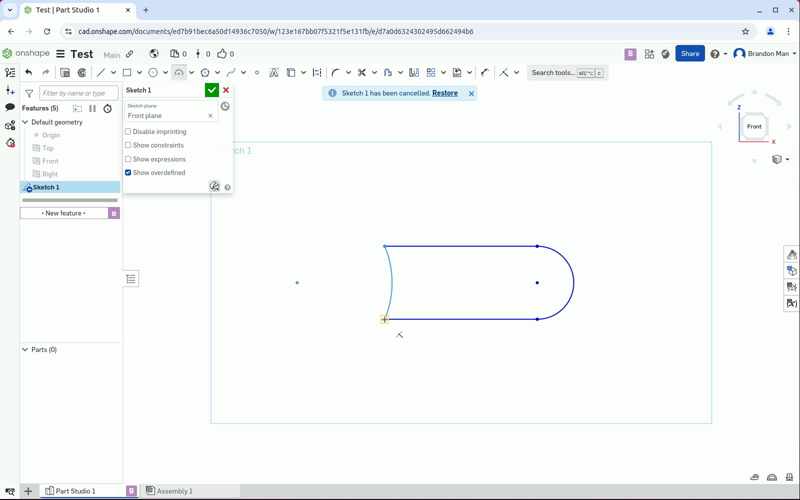
key_down(shift)
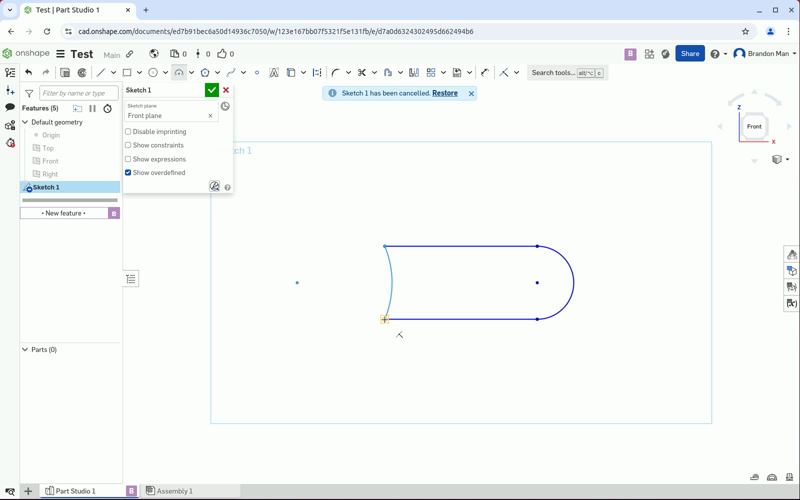
mouse_move(347, 282)
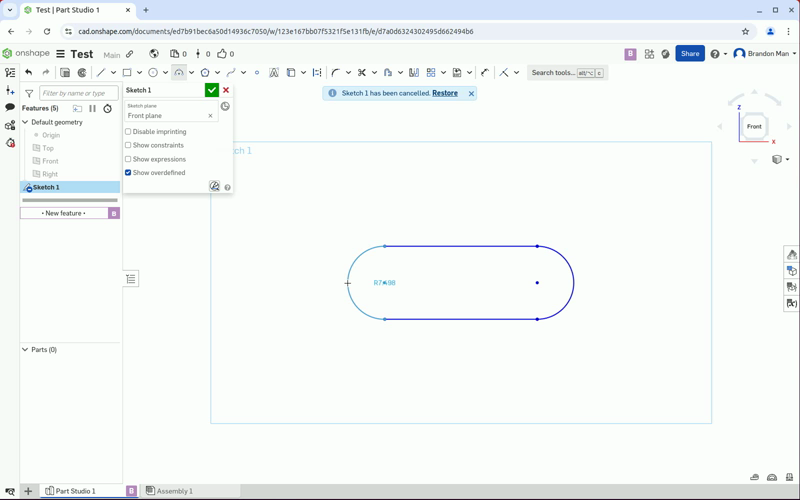
click(347, 282)
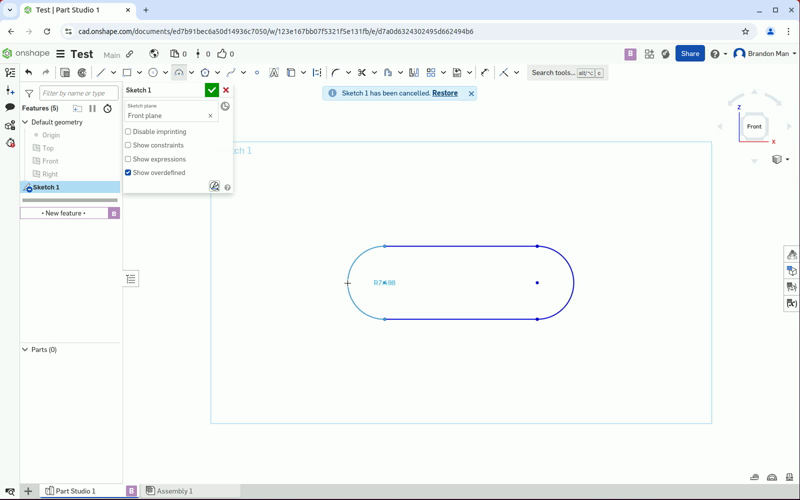
key_up(shift)
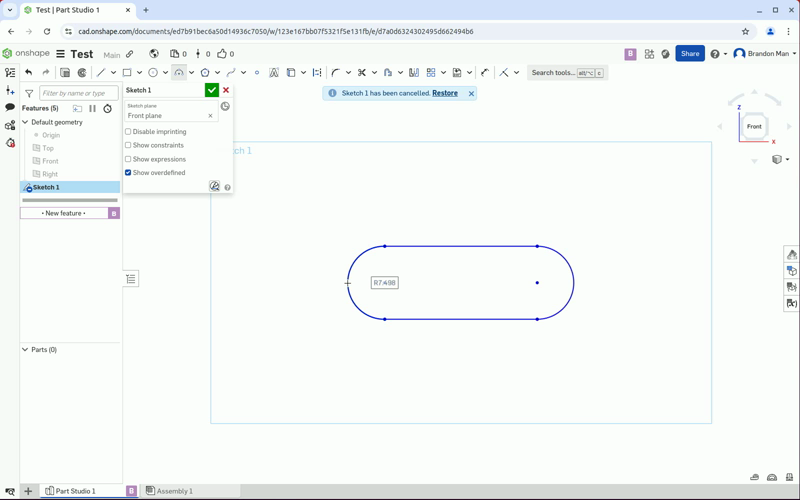
key(esc)
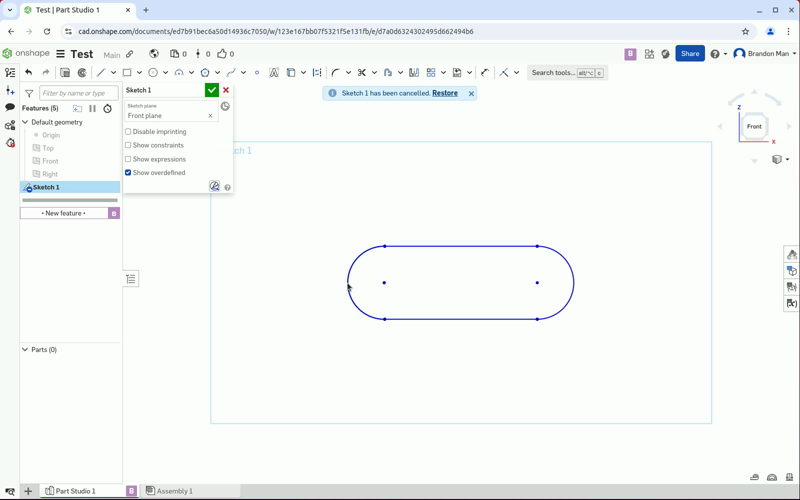
key(l)
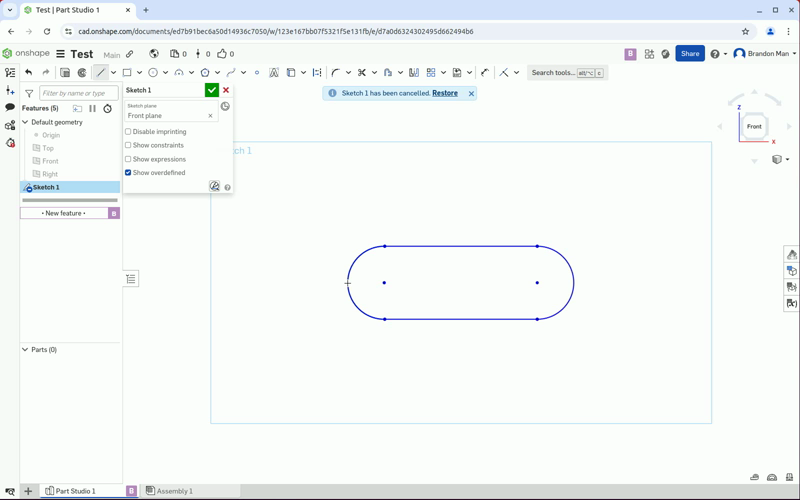
key_down(shift)
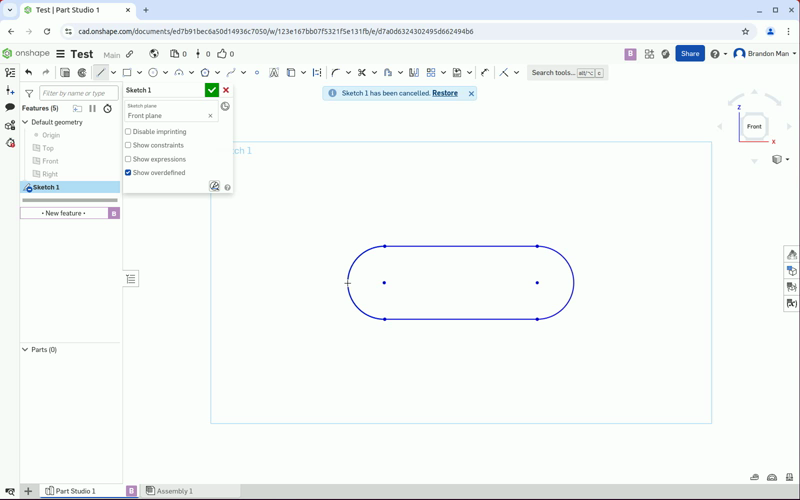
mouse_move(384, 313)
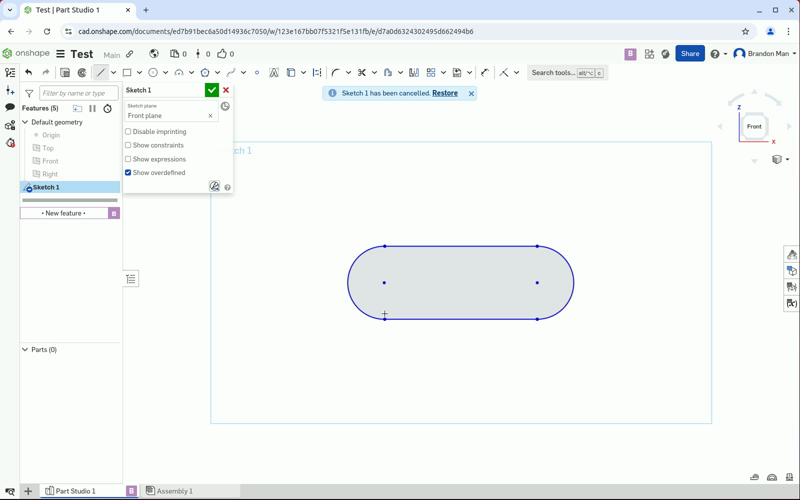
click(384, 313)
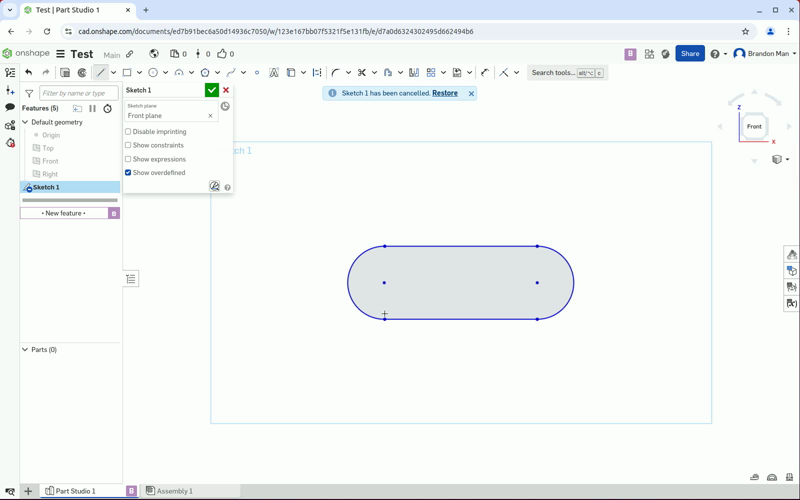
key_up(shift)
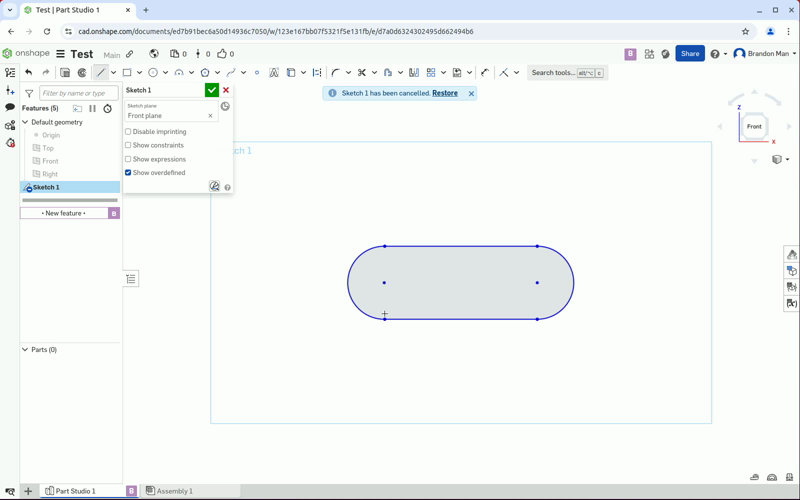
key_down(shift)
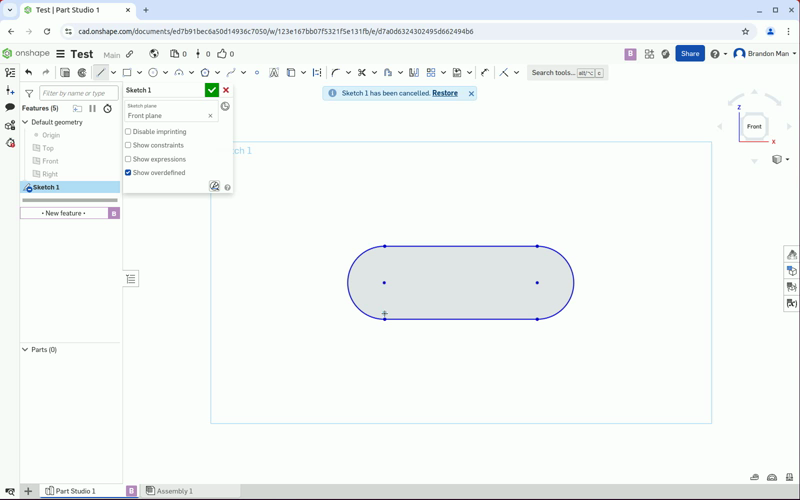
mouse_move(537, 313)
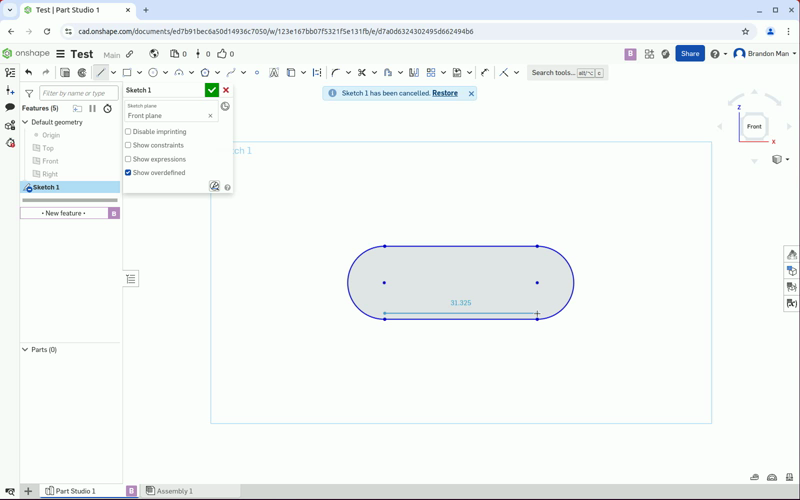
click(537, 313)
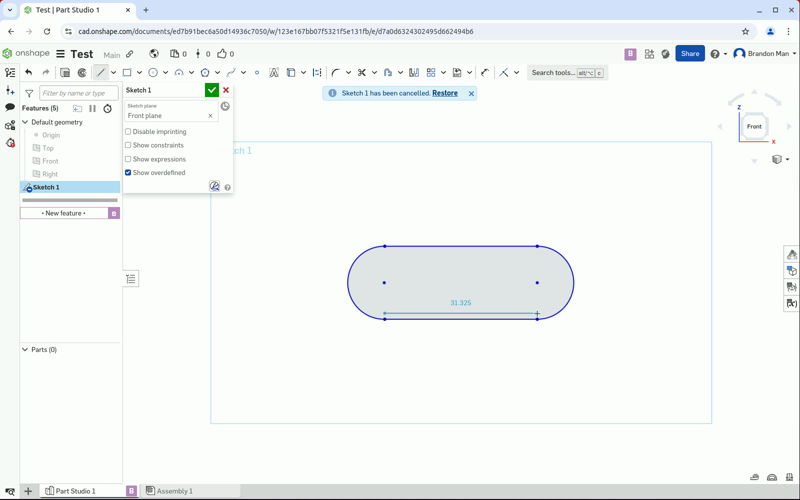
key_up(shift)
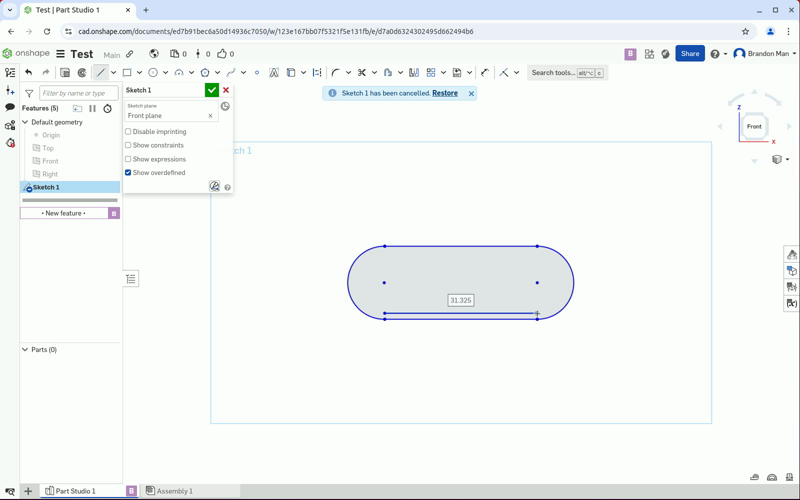
key(esc)
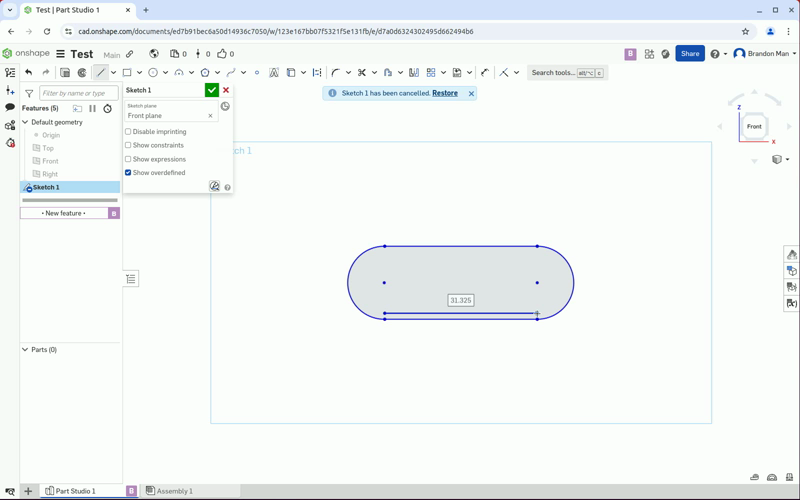
key(a)
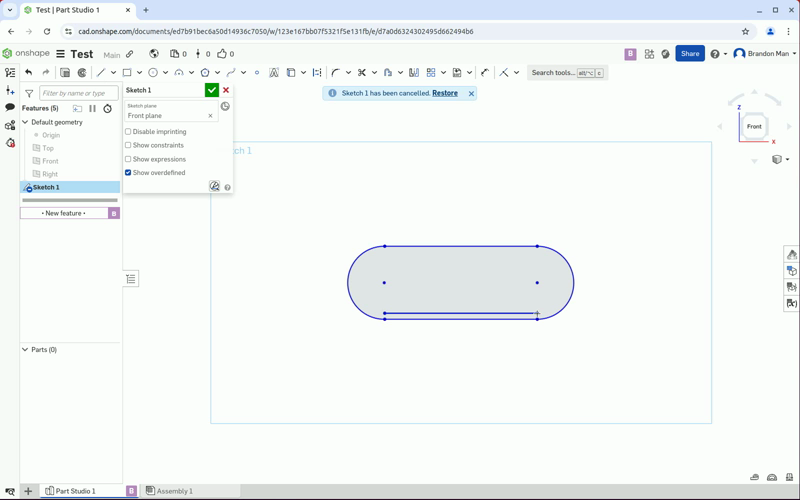
mouse_move(537, 313)
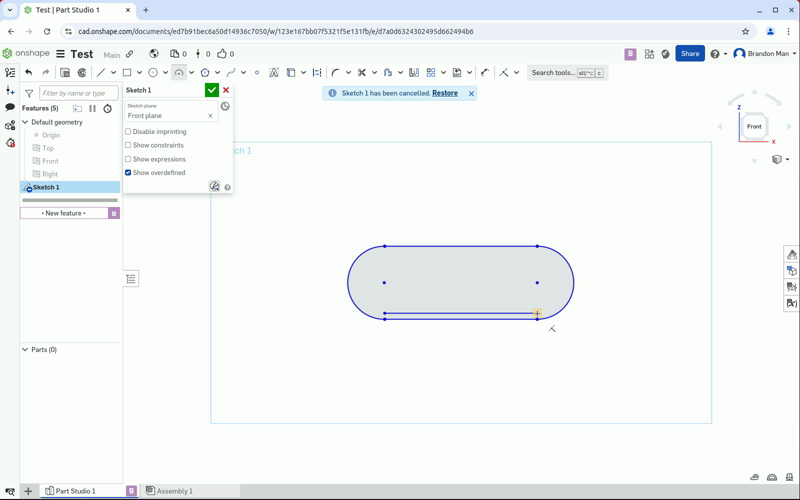
click(537, 313)
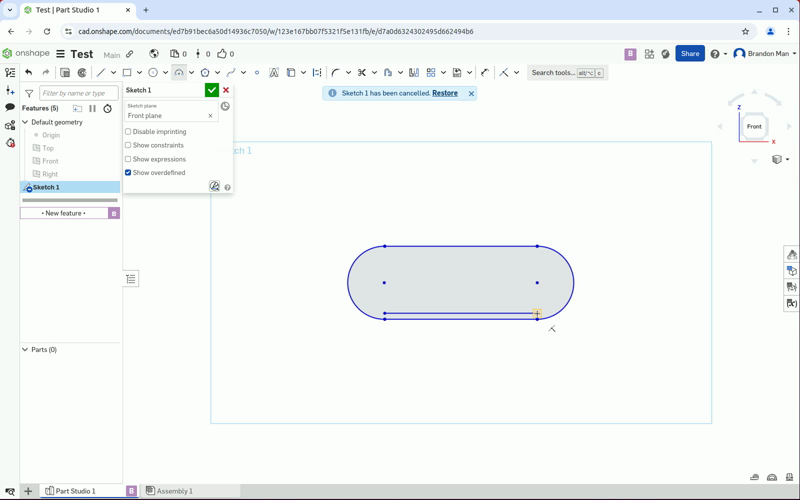
key_down(shift)
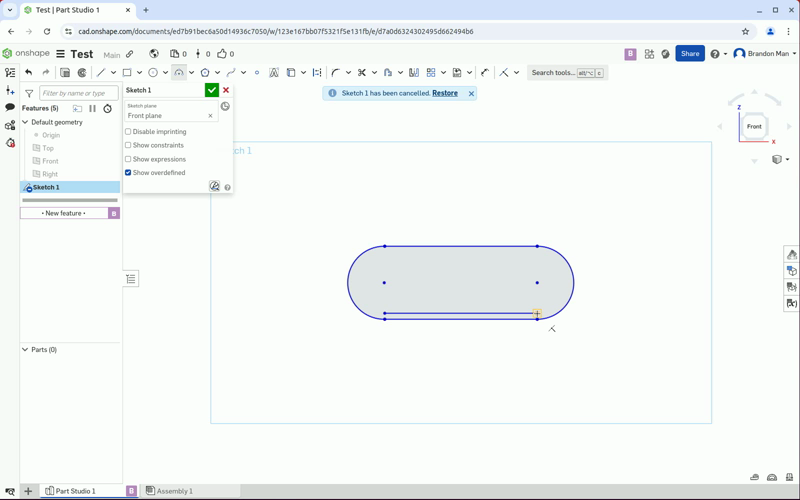
mouse_move(537, 252)
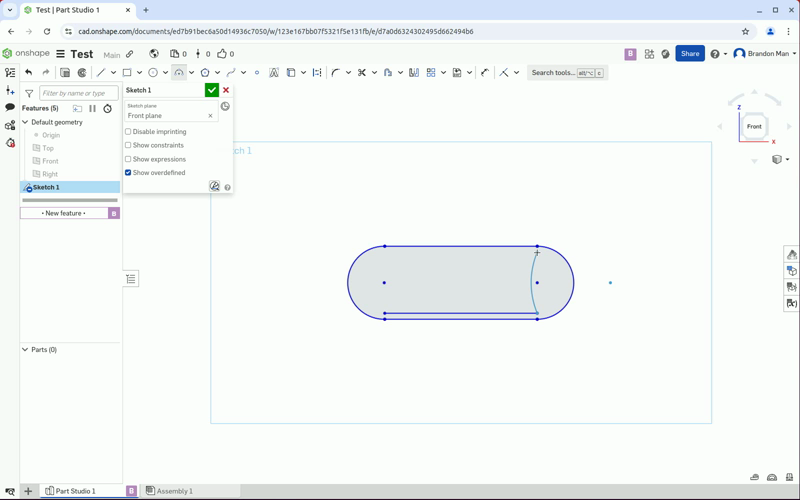
click(537, 252)
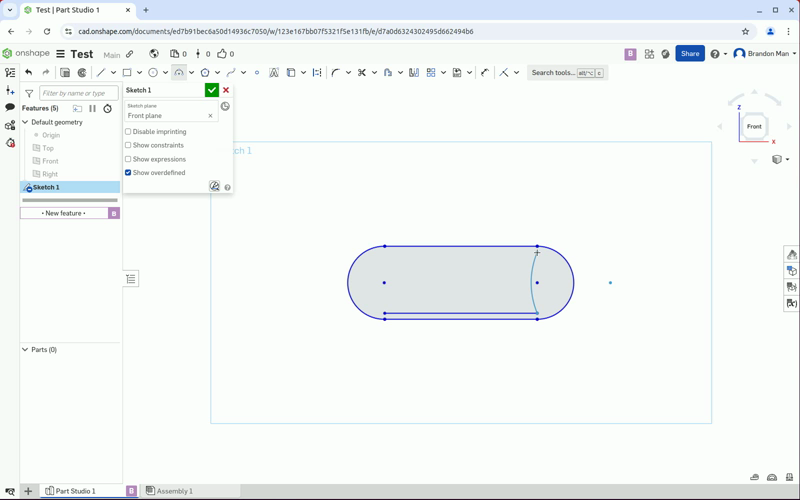
mouse_move(567, 282)
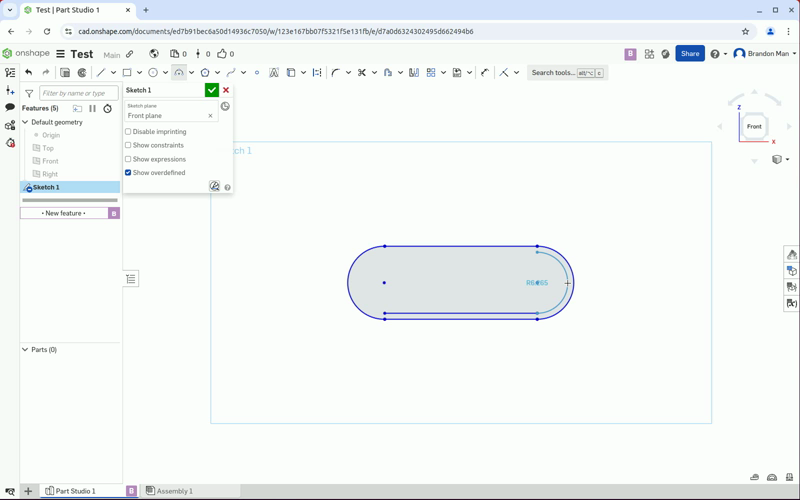
click(567, 282)
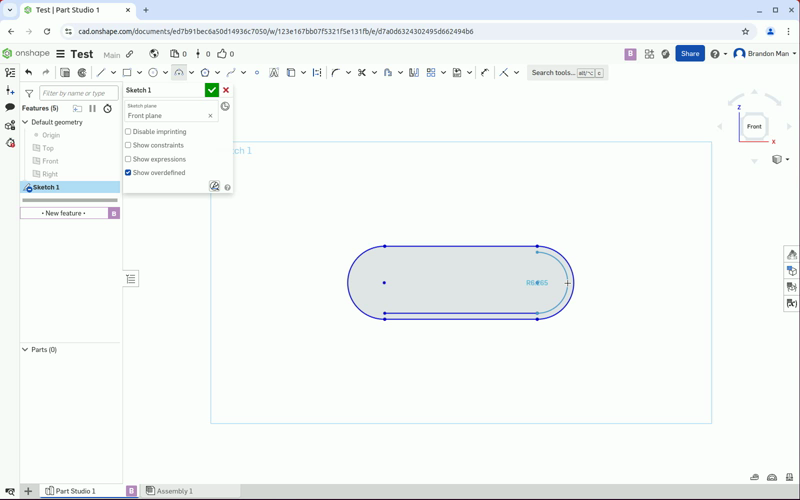
key_up(shift)
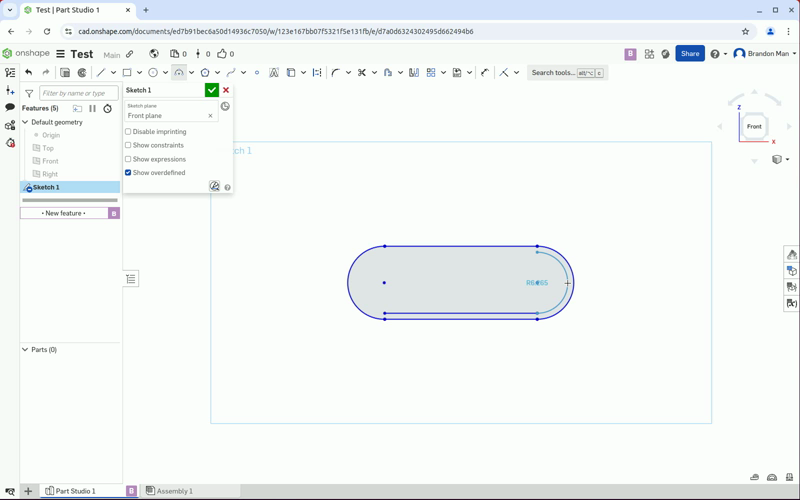
key(esc)
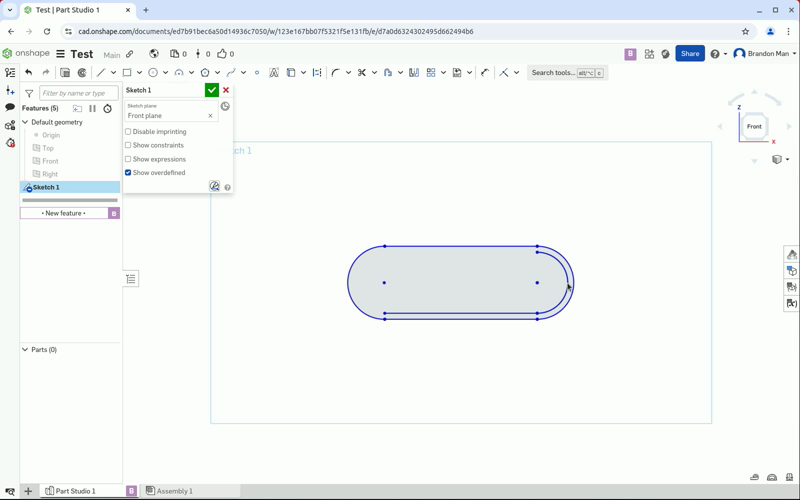
key(l)
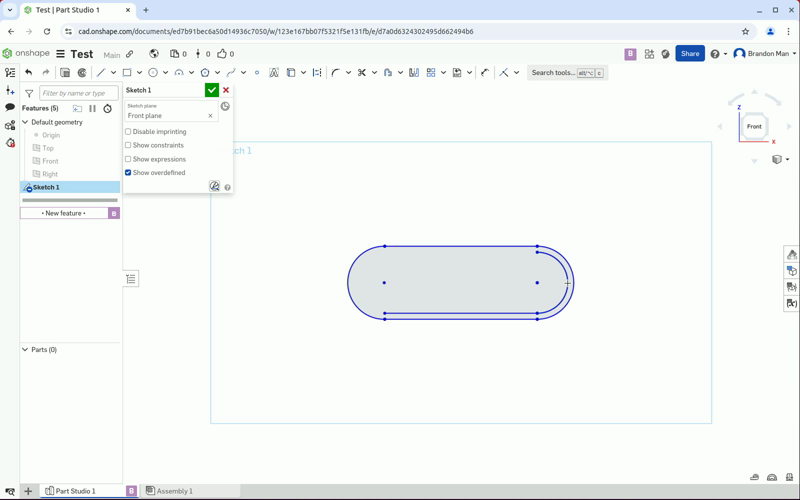
mouse_move(537, 252)
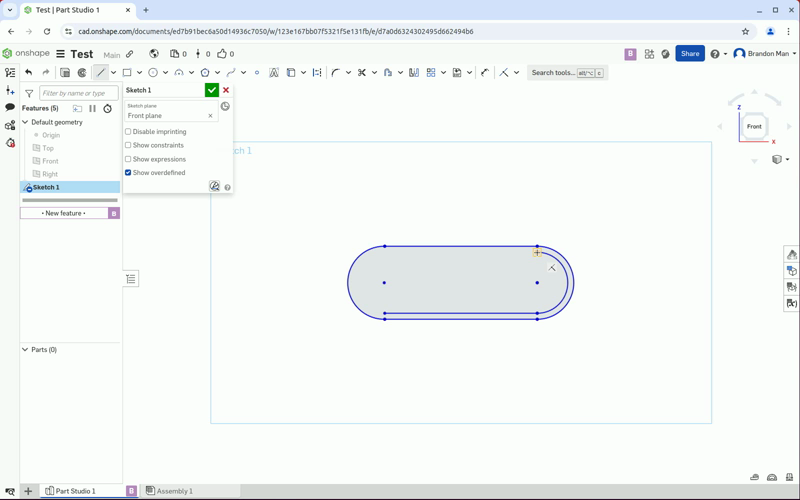
click(537, 252)
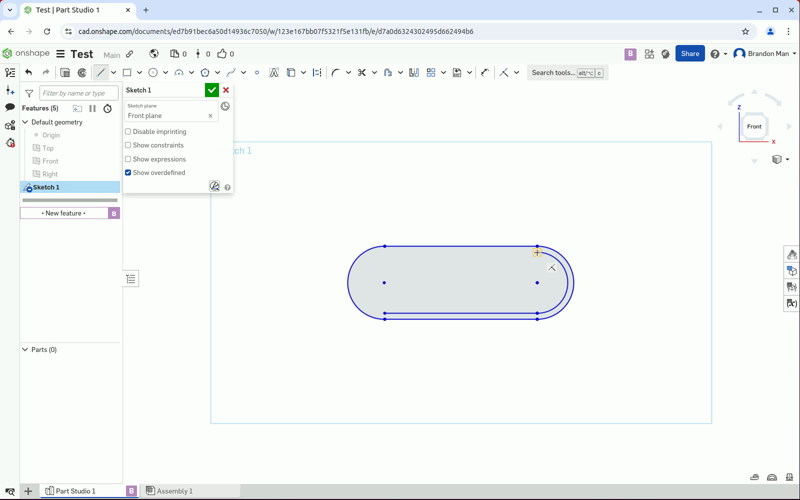
key_down(shift)
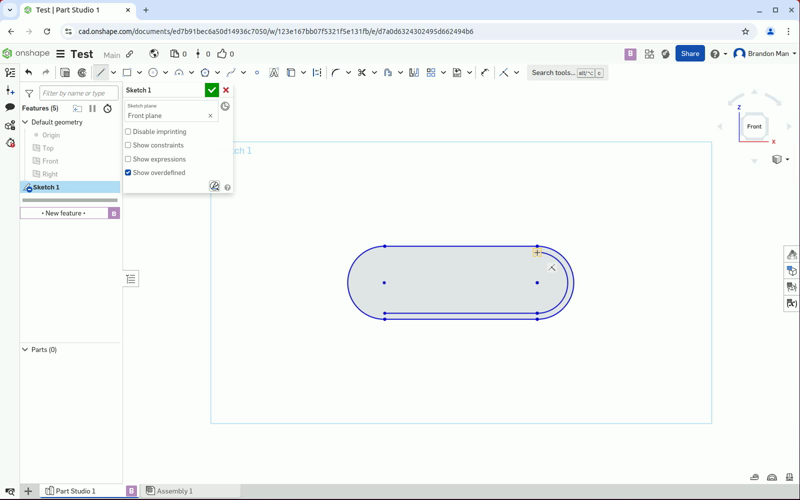
mouse_move(384, 252)
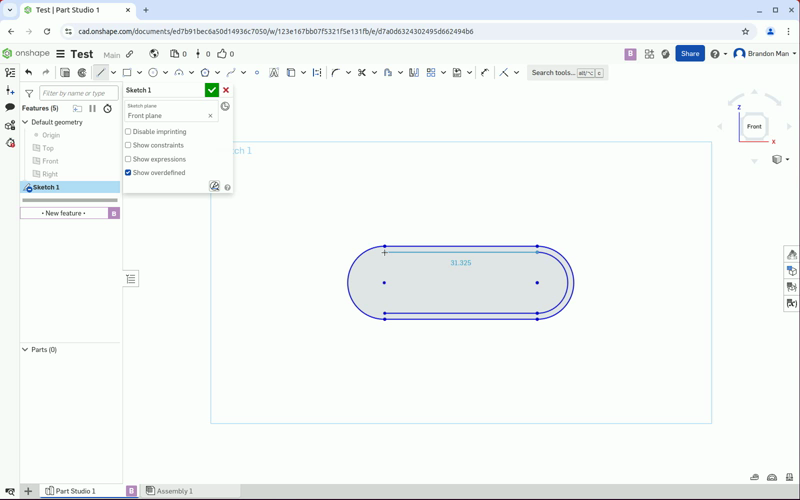
click(384, 252)
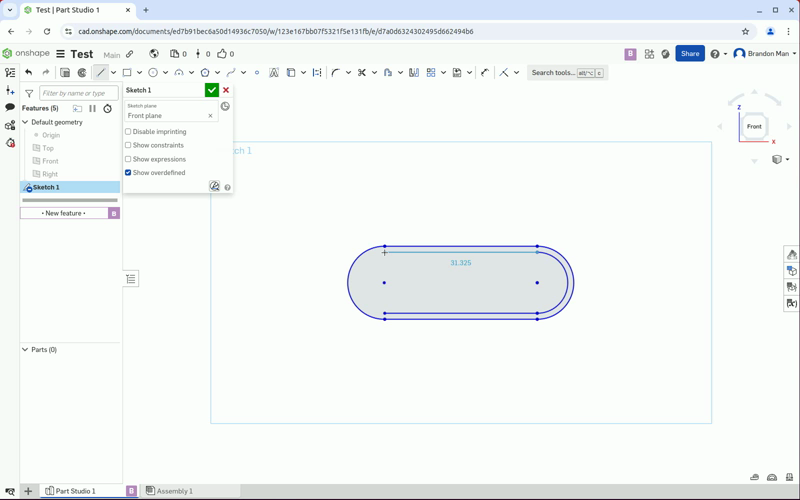
key_up(shift)
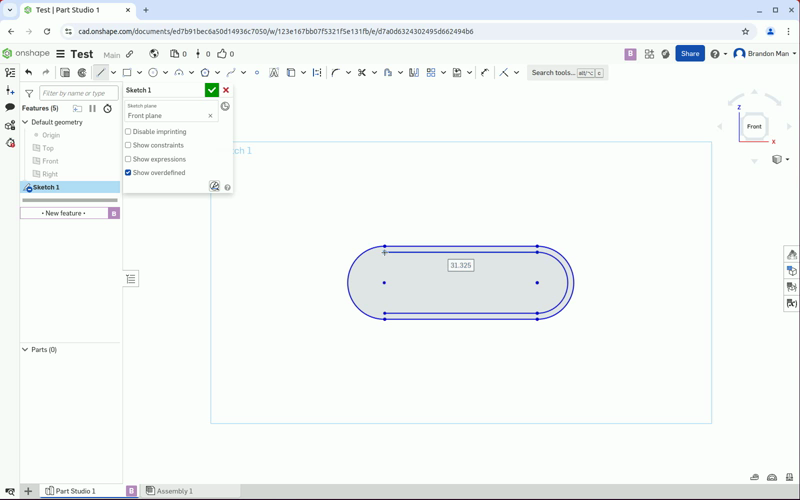
key(esc)
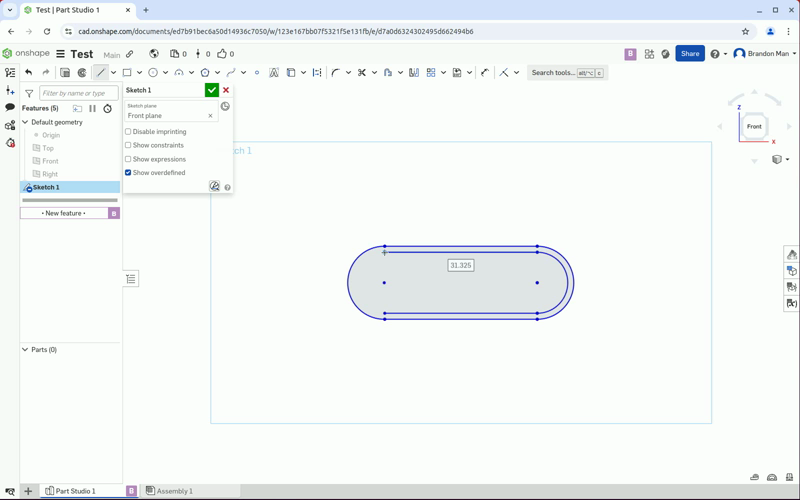
key(a)
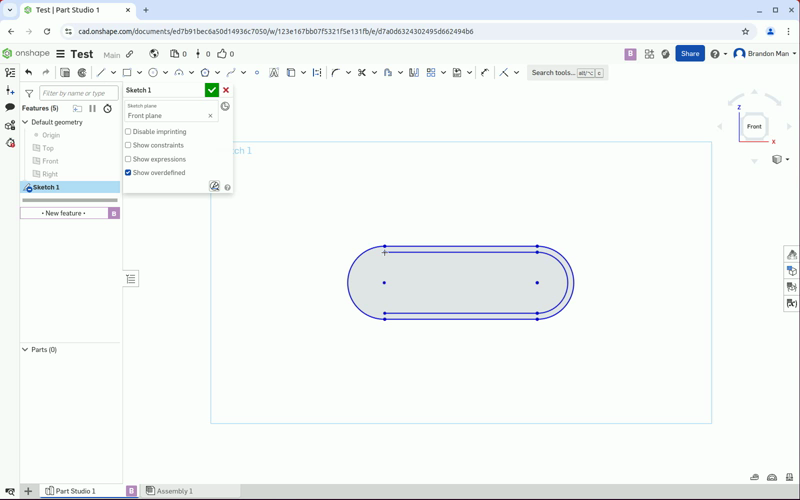
mouse_move(384, 252)
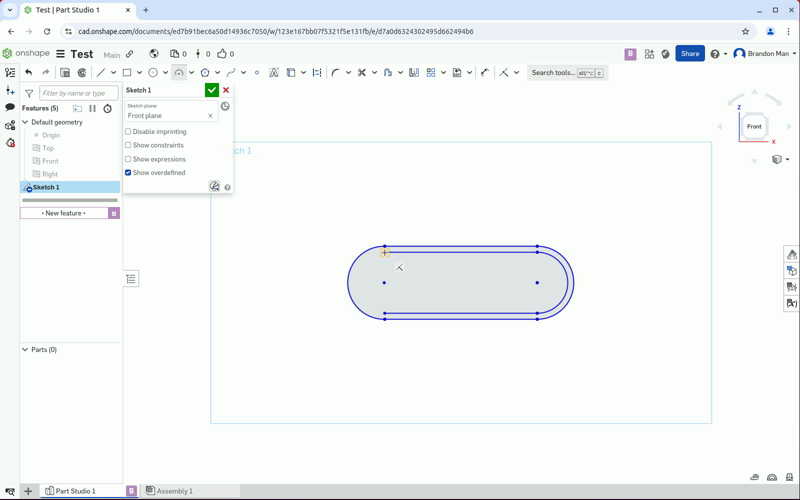
click(384, 252)
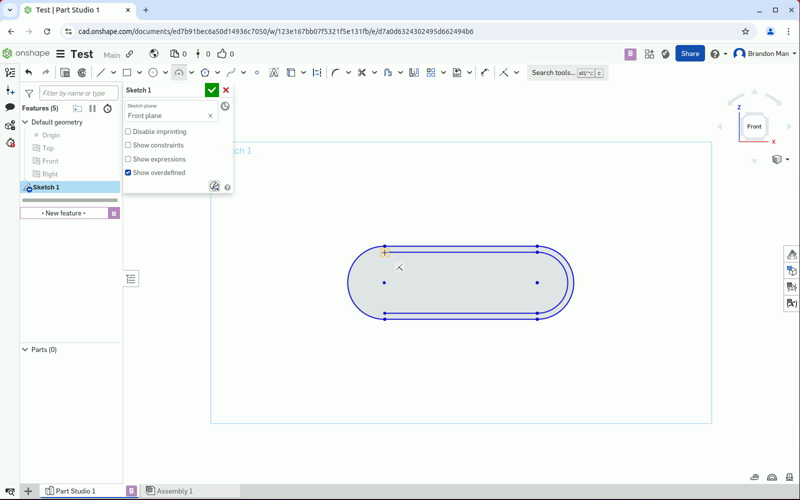
mouse_move(384, 313)
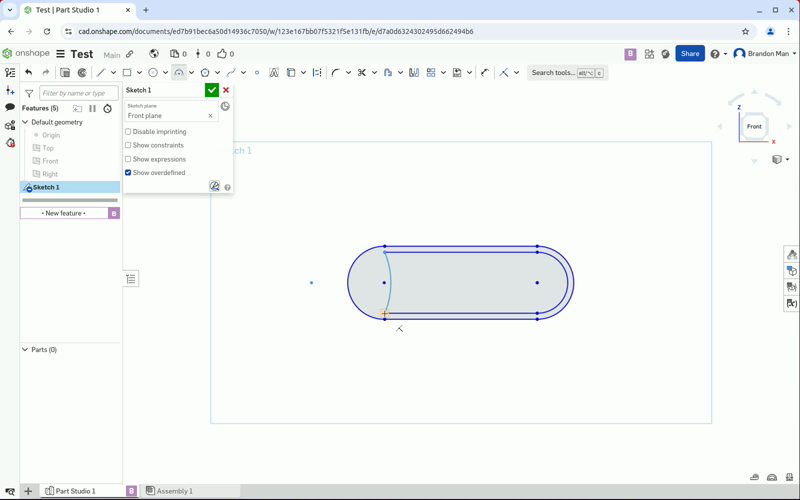
click(384, 313)
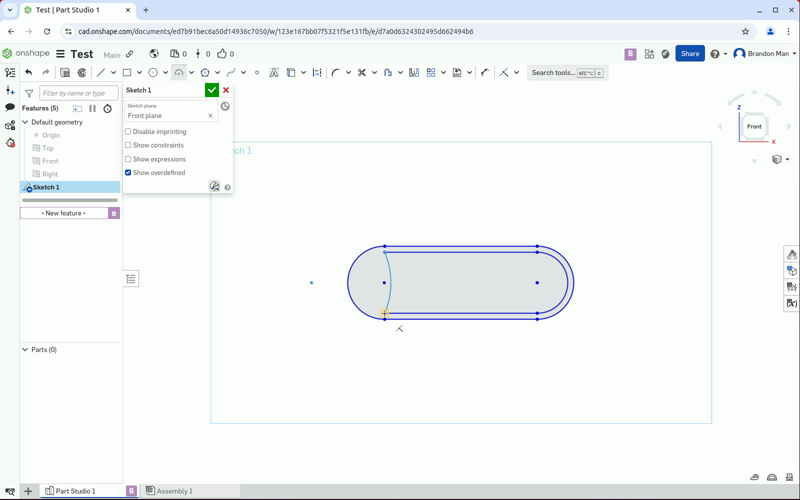
key_down(shift)
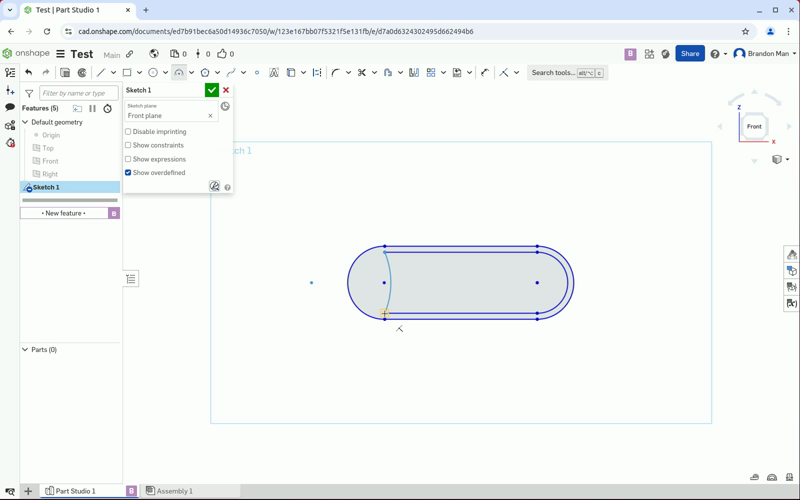
mouse_move(353, 282)
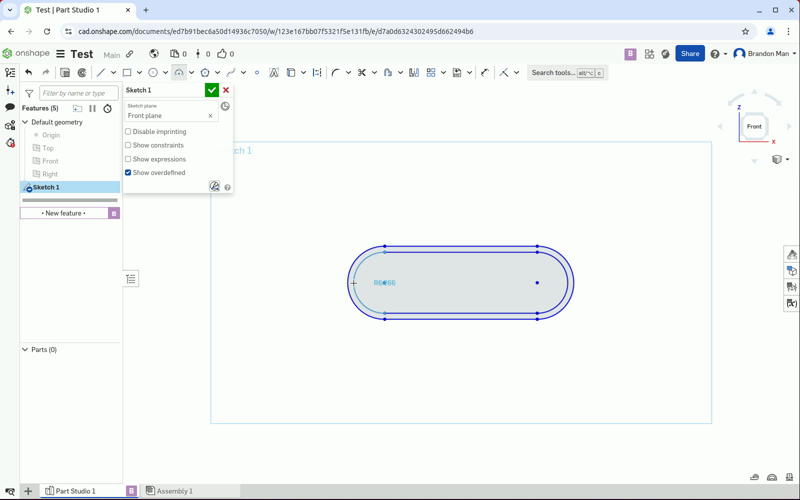
click(353, 282)
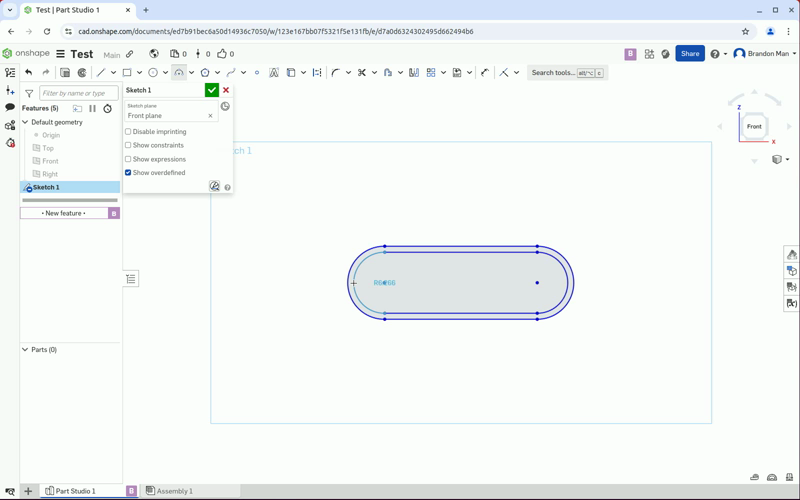
key_up(shift)
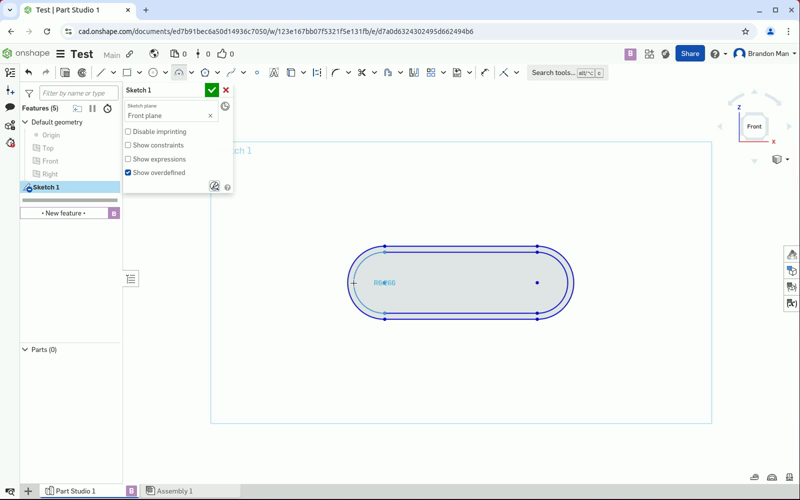
key(esc)
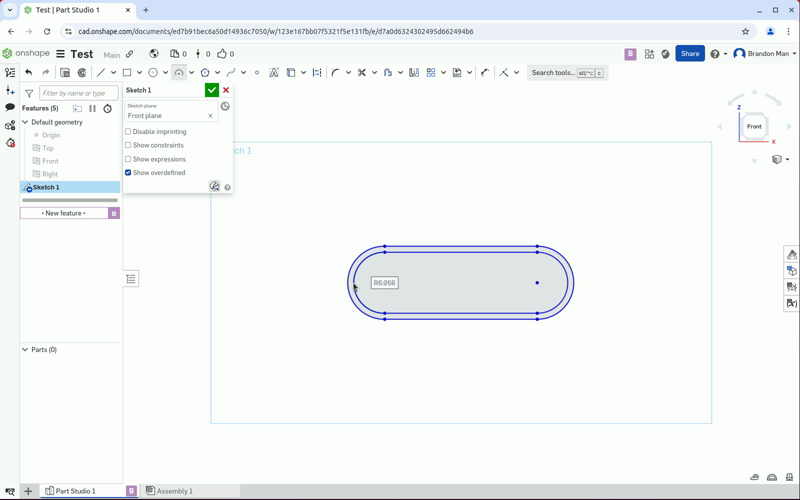
mouse_move(401, 316)
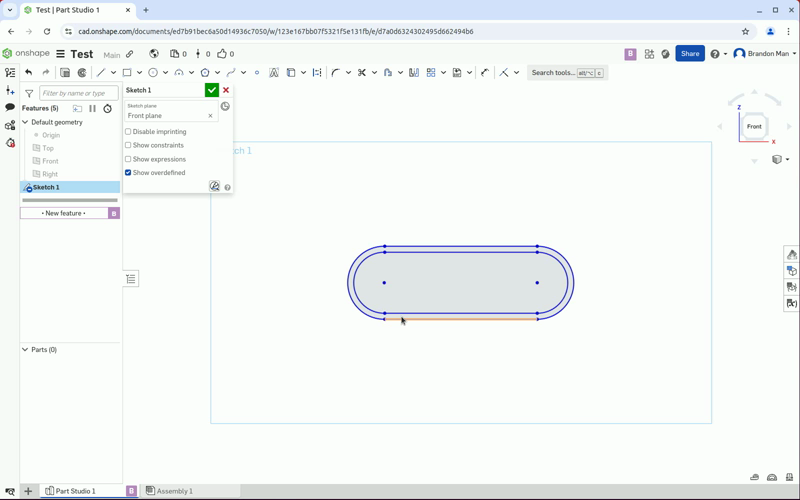
click(401, 316)
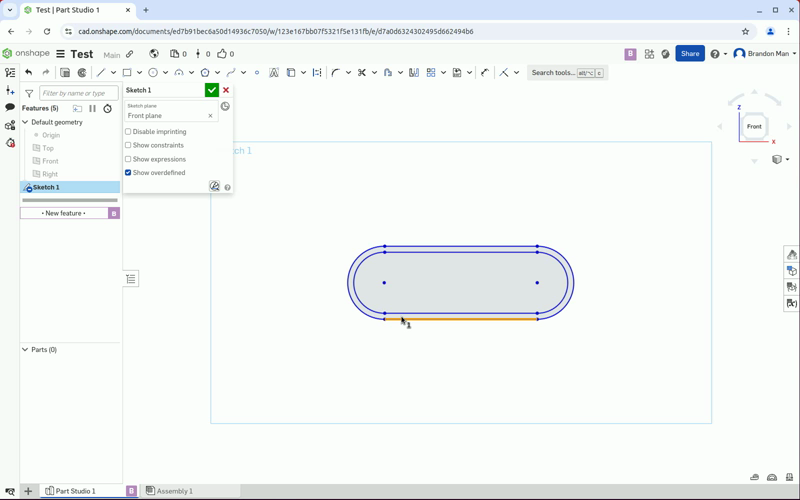
mouse_move(73, 352)
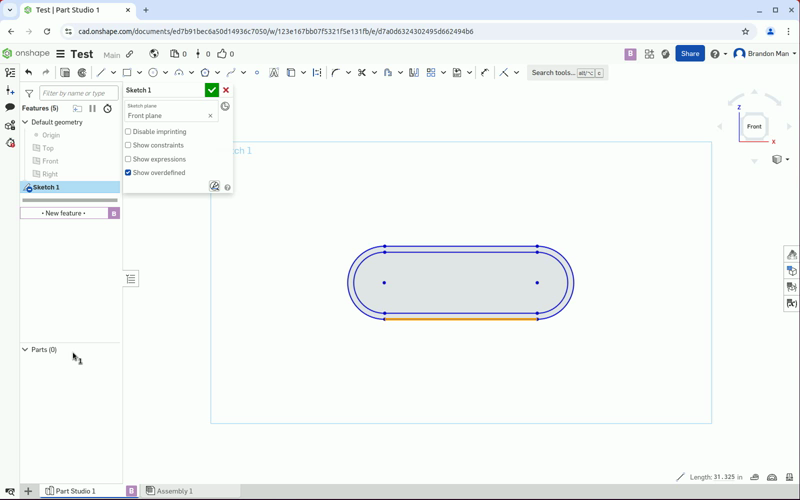
key(shift+y)
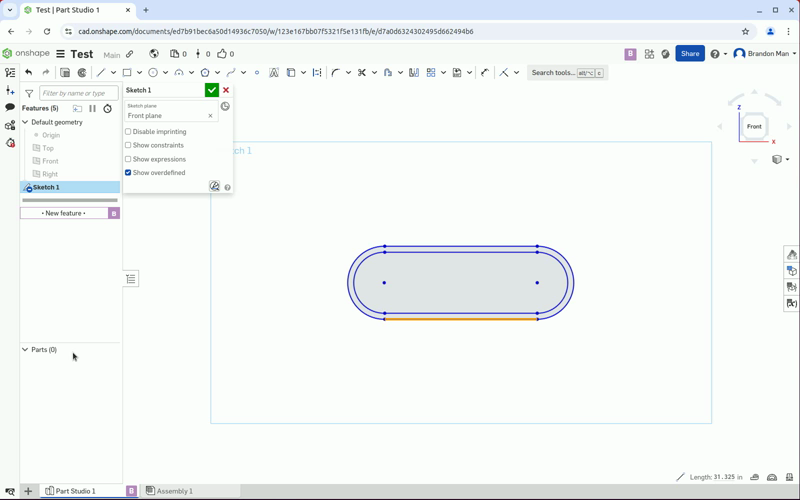
key(shift+e)
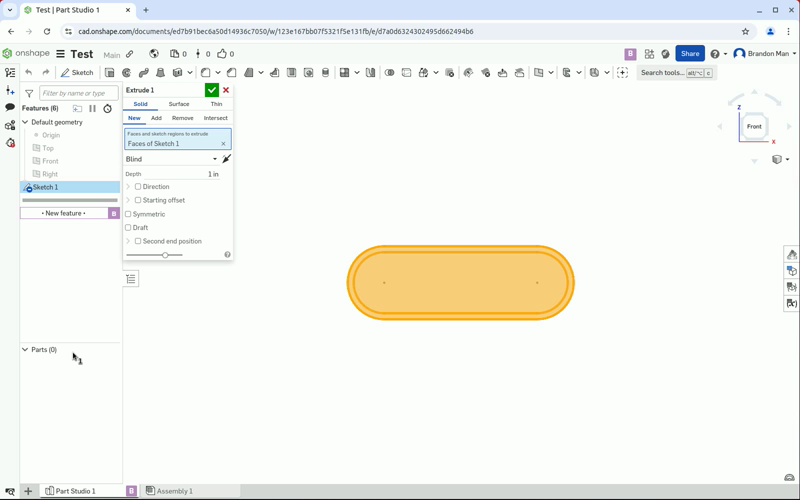
mouse_move(143, 106)
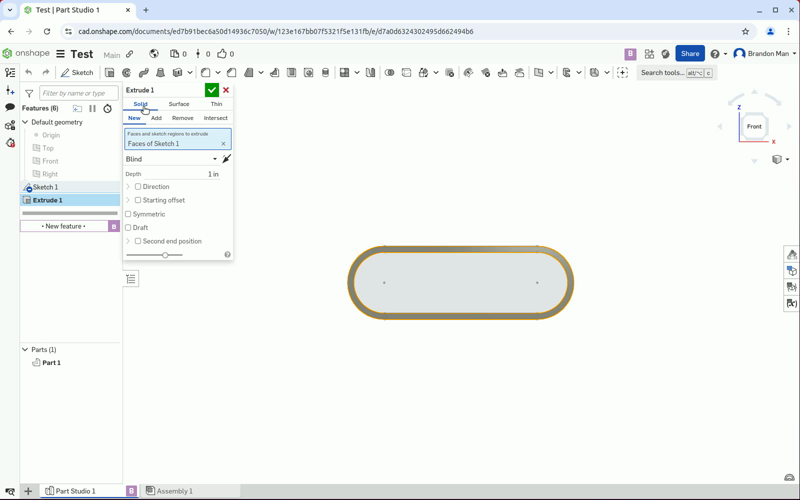
click(143, 106)
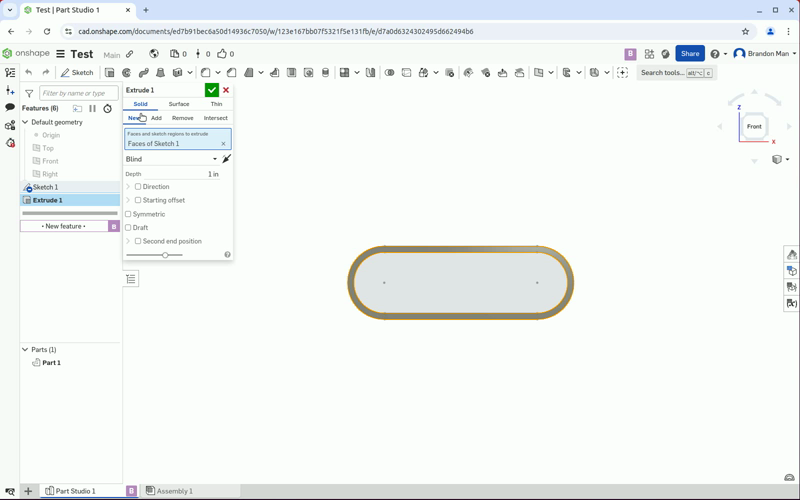
mouse_move(137, 120)
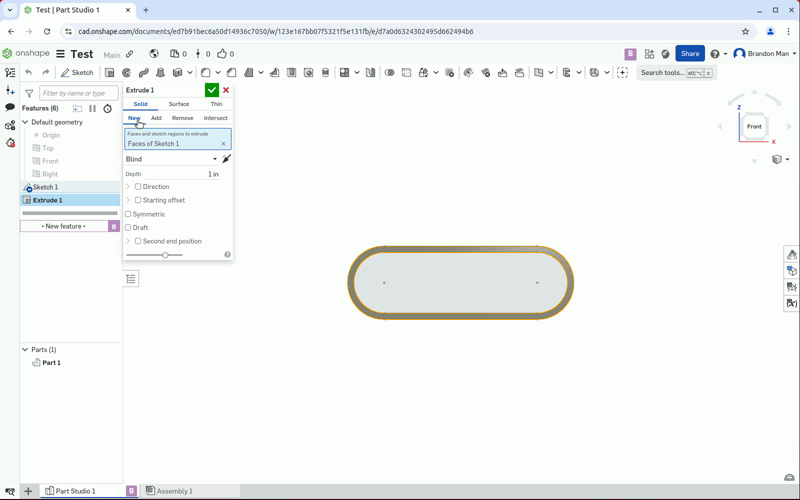
click(137, 120)
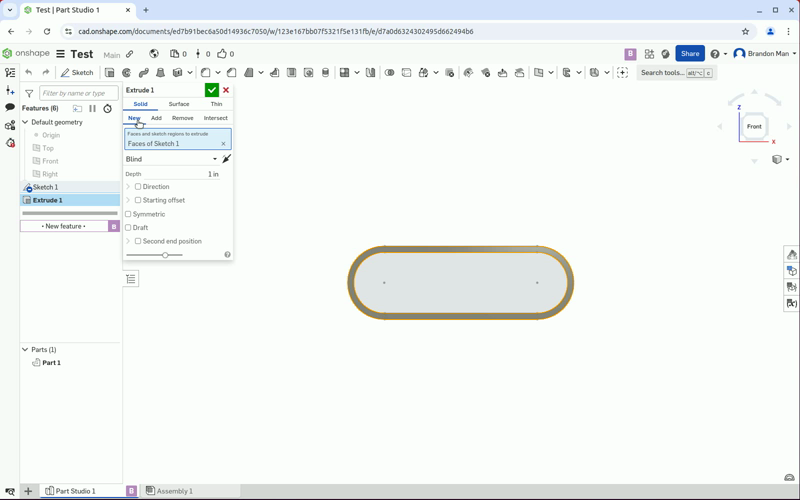
key(tab, 4)
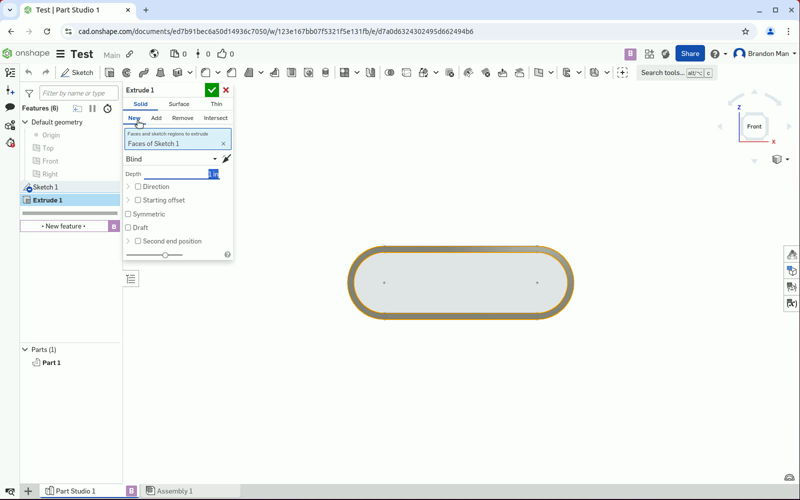
text(3.129)
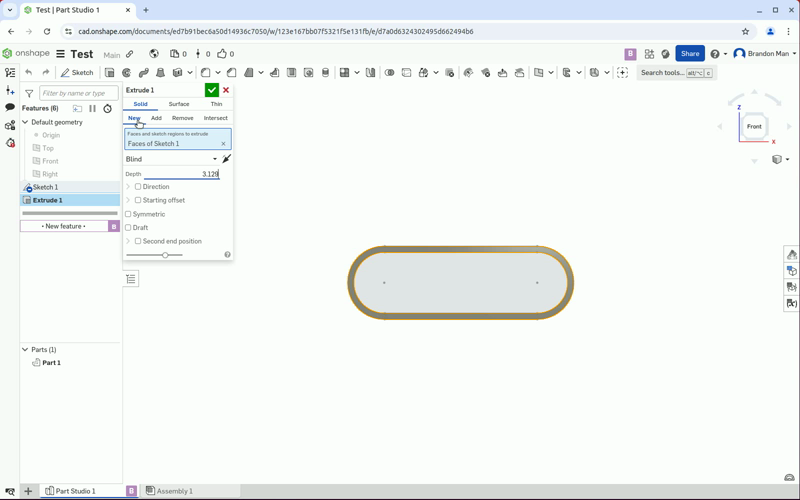
key(enter)
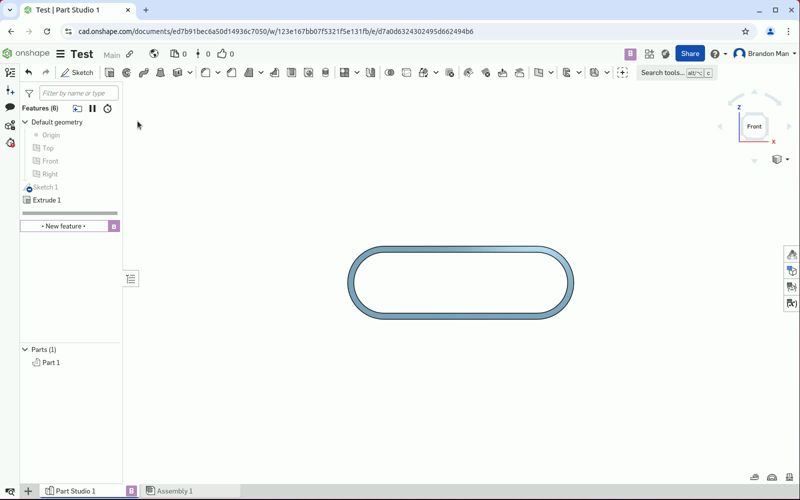
key(shift+h)
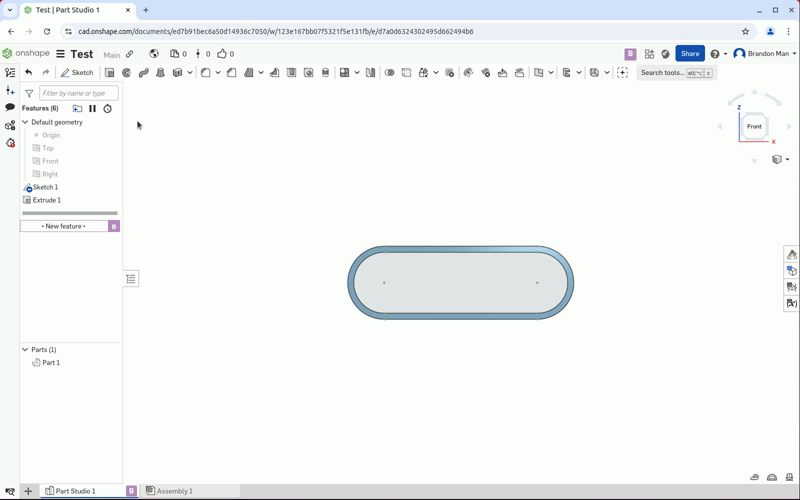
key(shift+h)
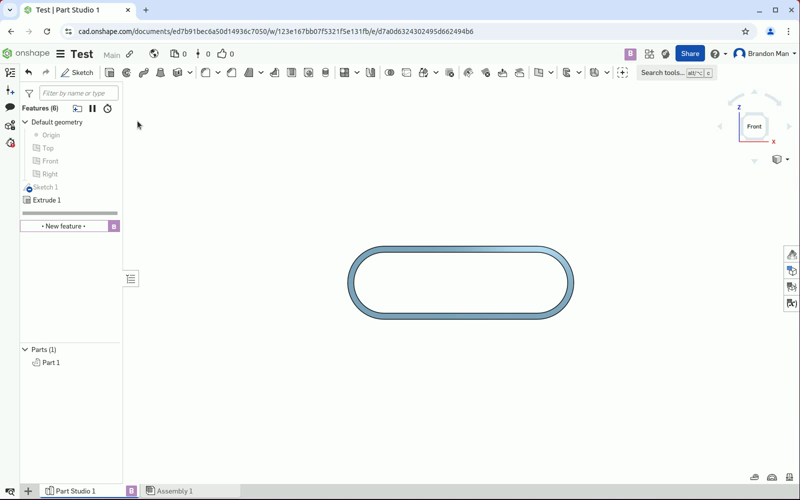
mouse_move(73, 189)
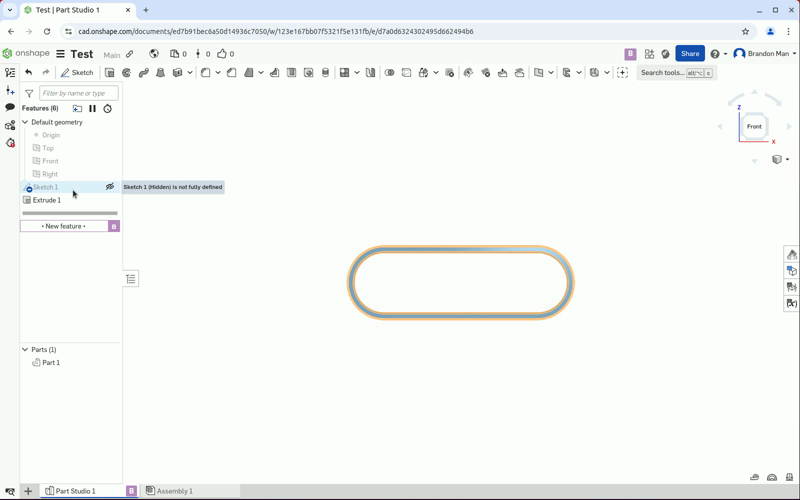
click(73, 189)
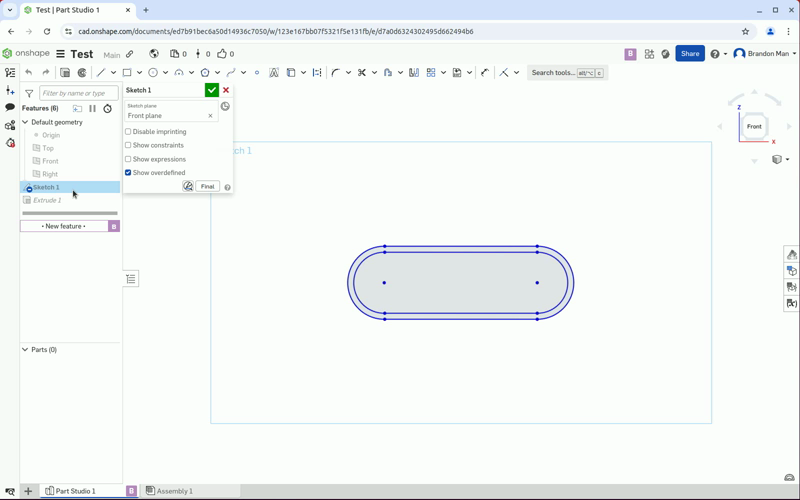
mouse_move(229, 92)
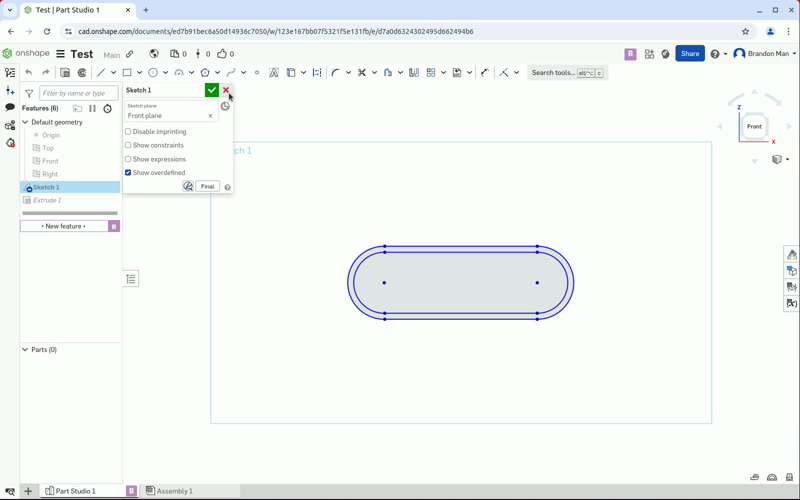
click(229, 92)
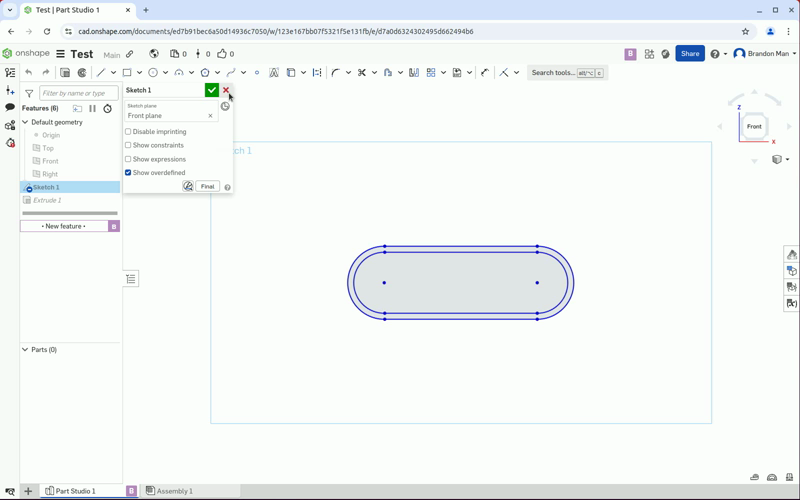
key(shift+s)
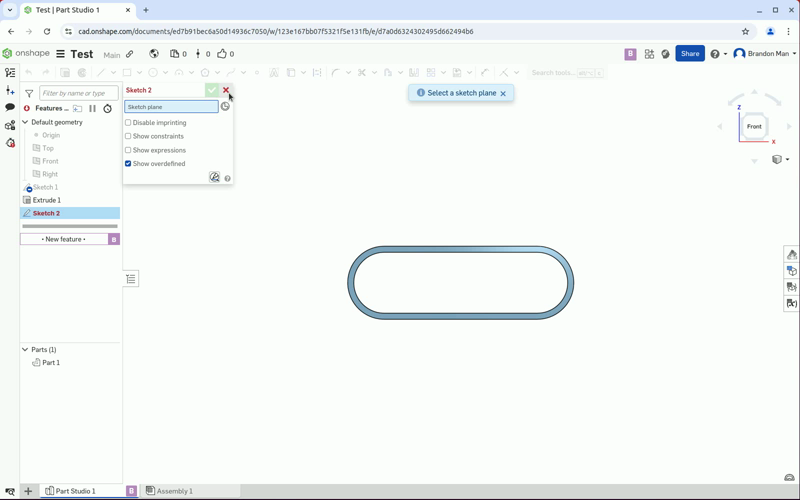
mouse_move(73, 163)
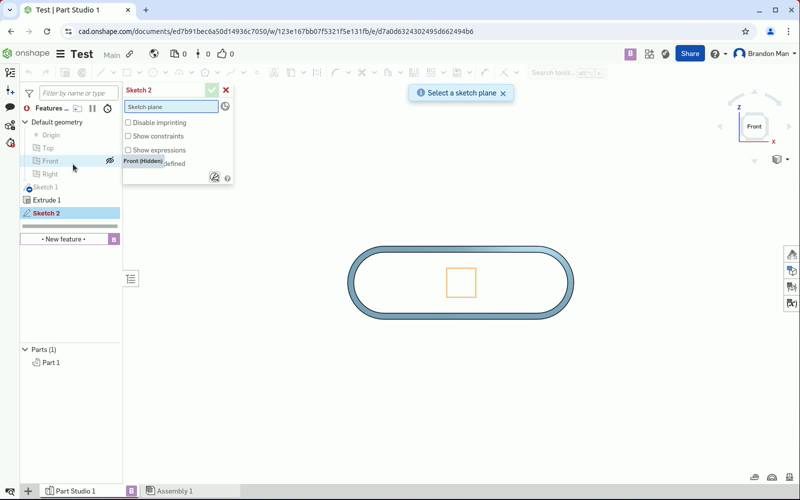
click(73, 163)
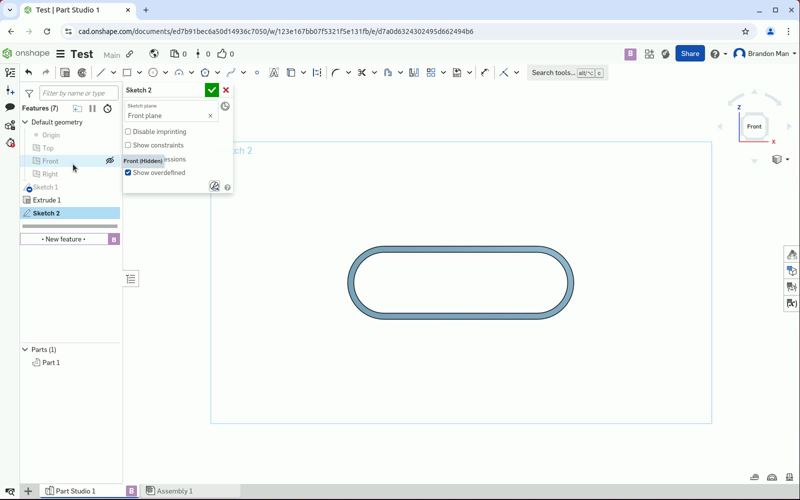
mouse_move(73, 352)
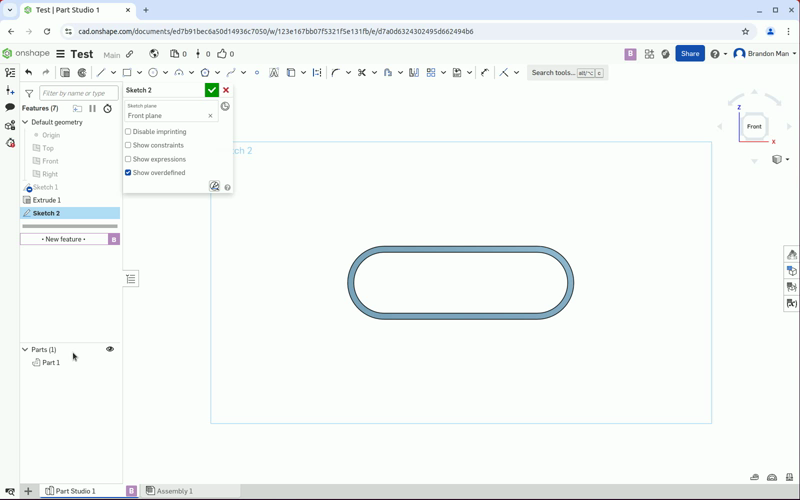
key(y)
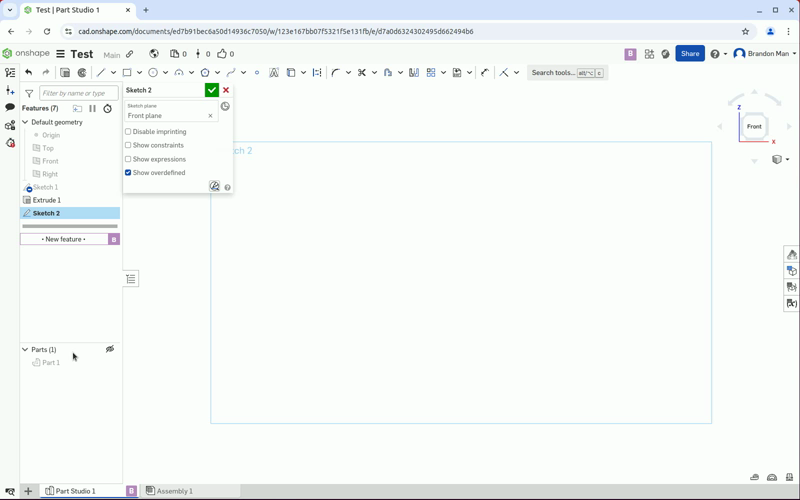
key(l)
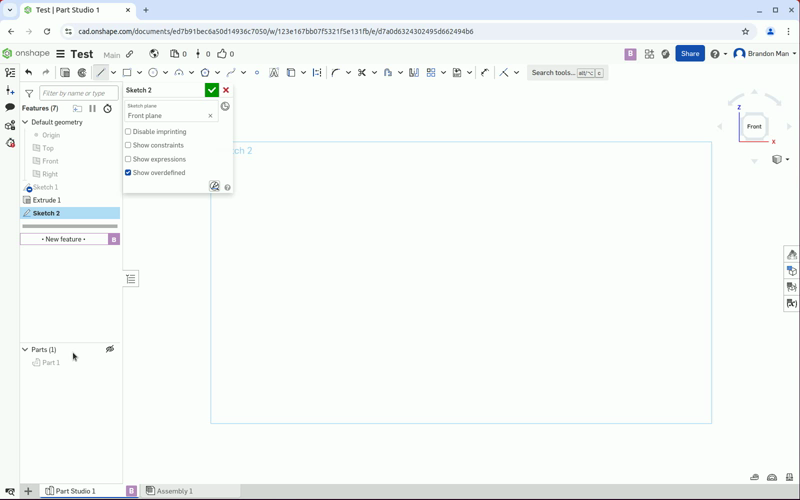
key_down(shift)
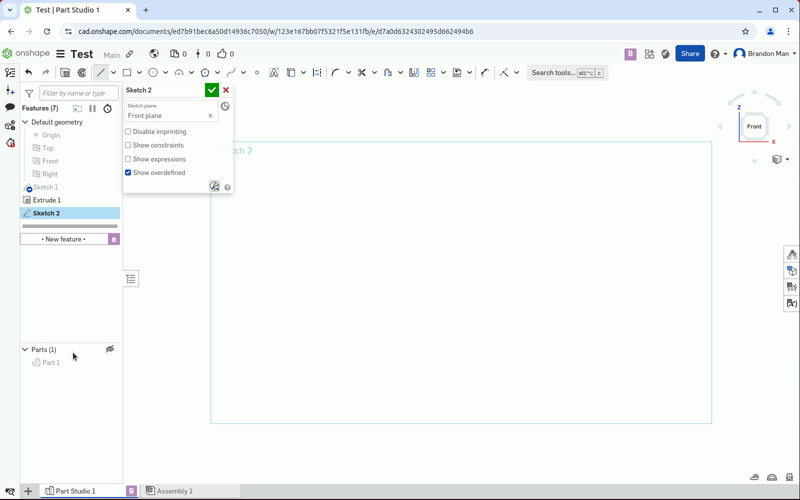
mouse_move(384, 313)
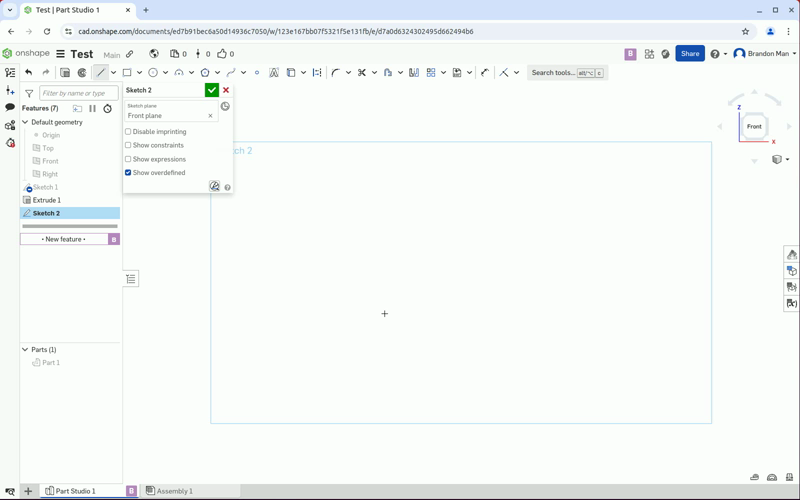
click(384, 313)
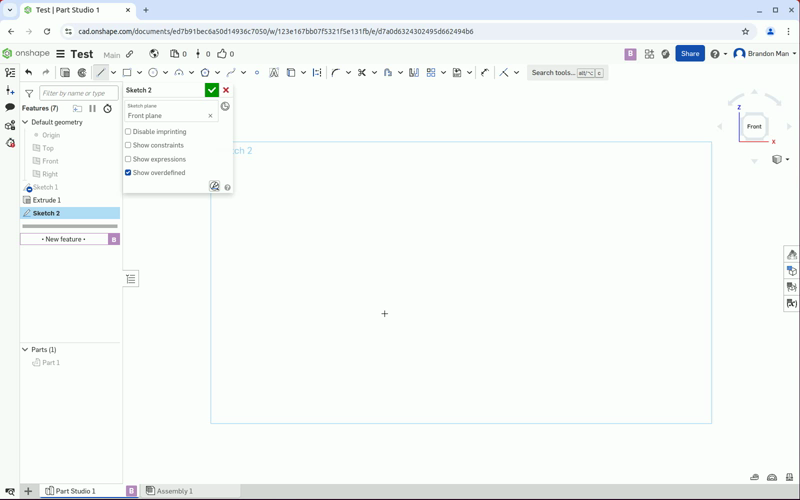
key_up(shift)
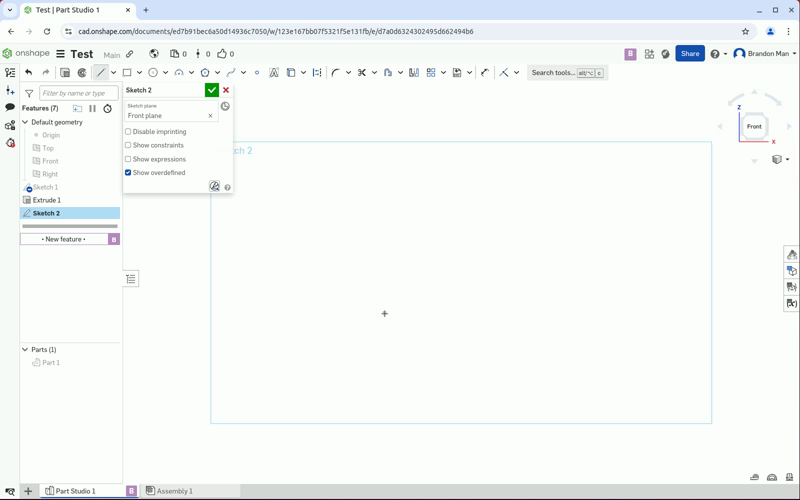
key_down(shift)
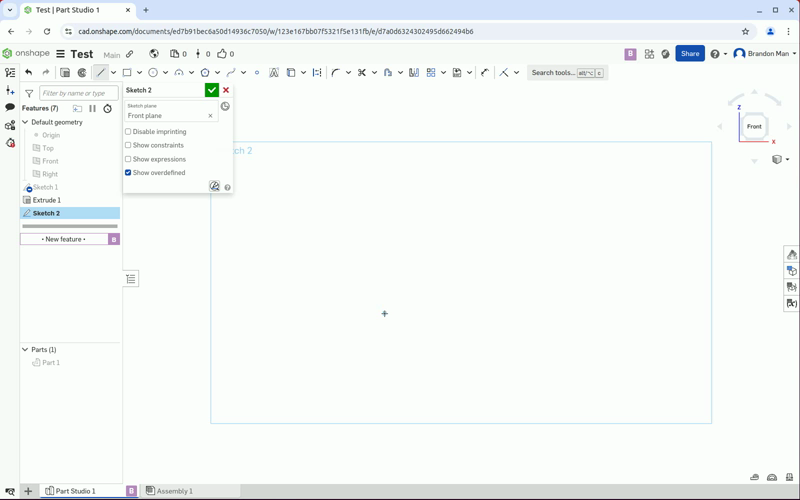
mouse_move(536, 313)
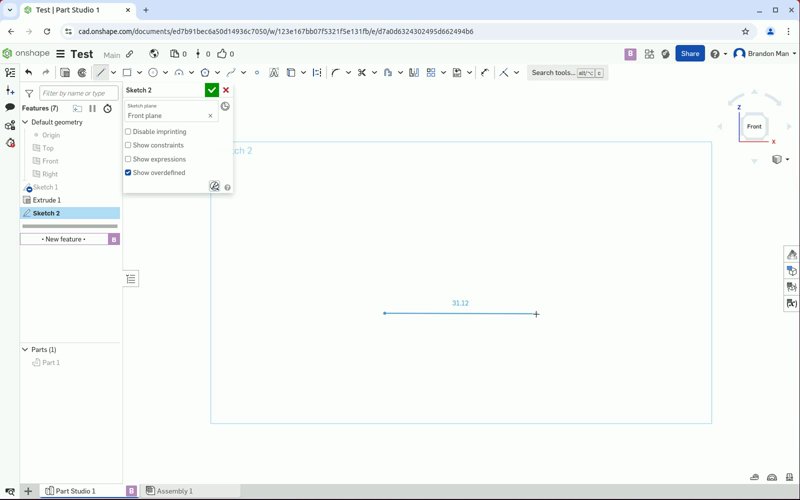
click(536, 313)
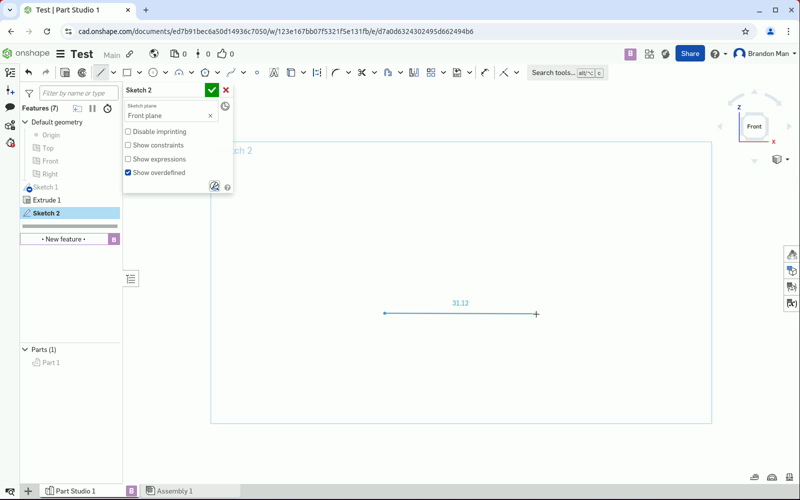
key_up(shift)
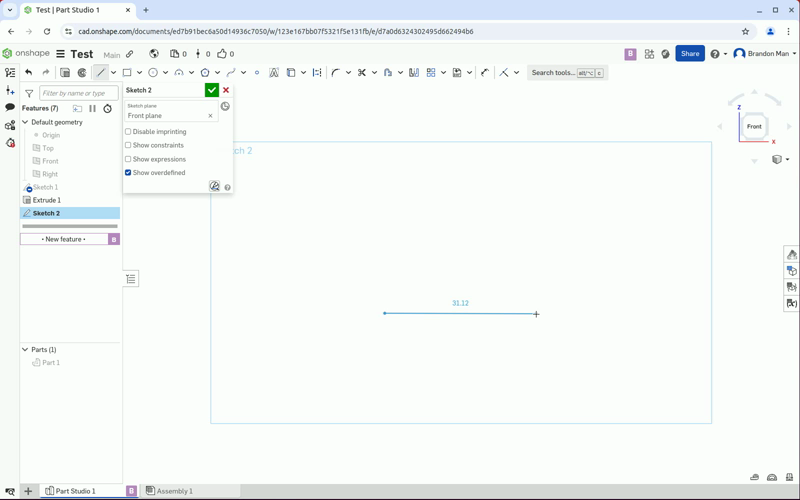
key(esc)
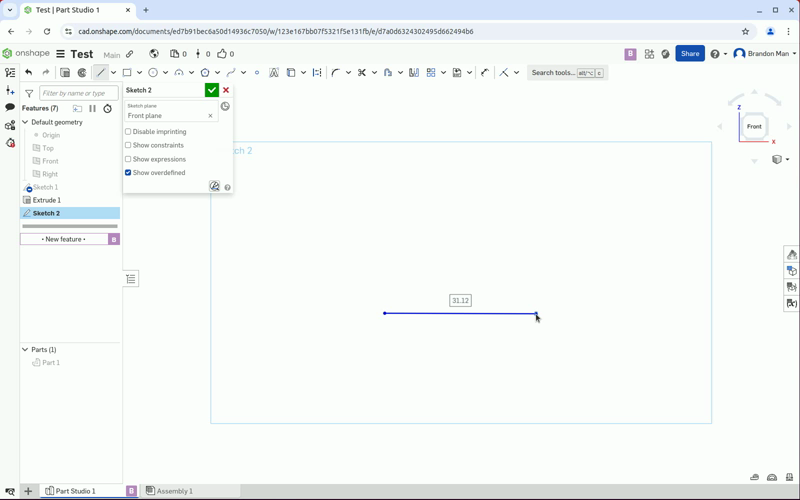
key(a)
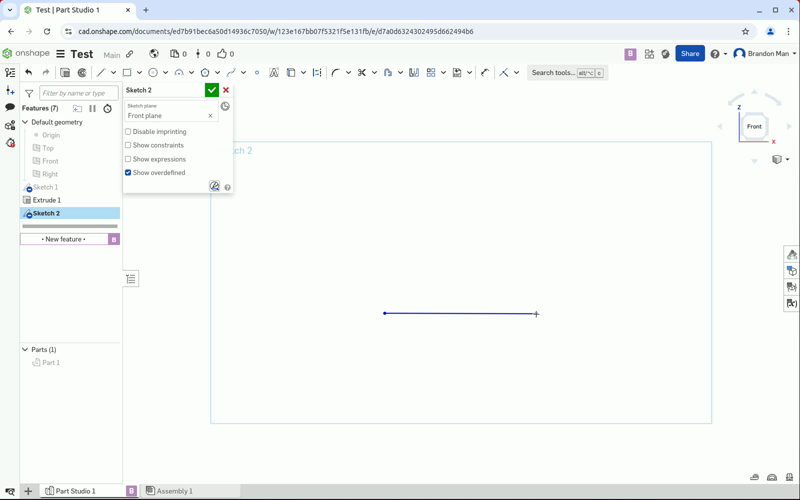
mouse_move(536, 313)
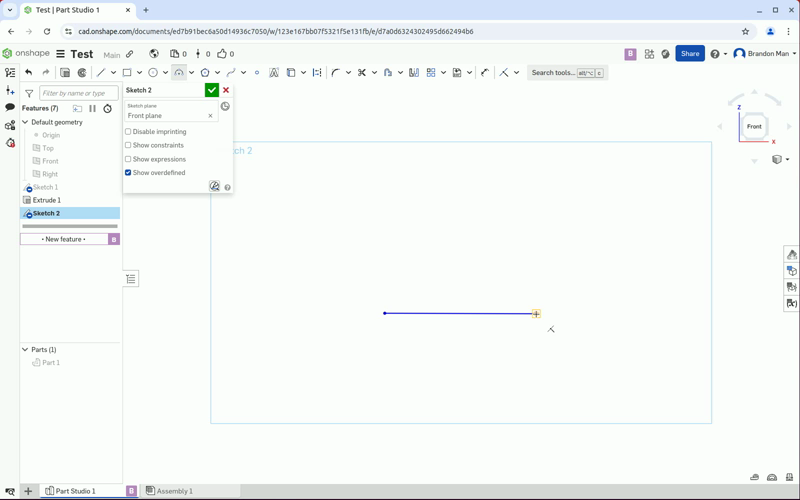
click(536, 313)
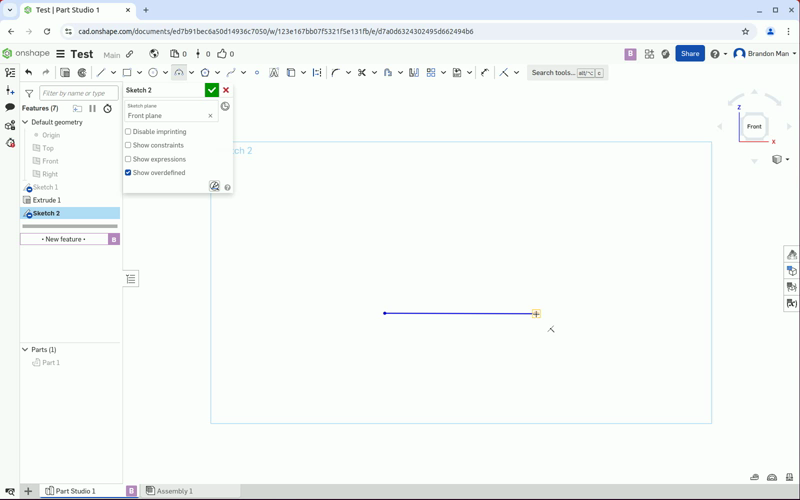
key_down(shift)
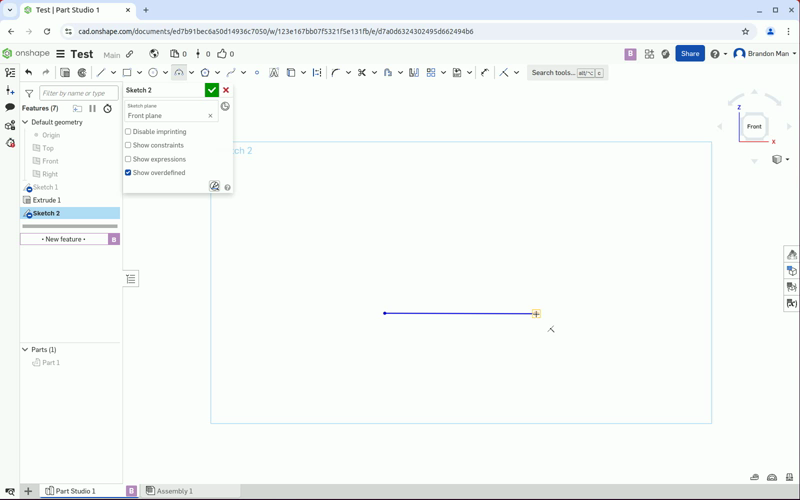
mouse_move(536, 252)
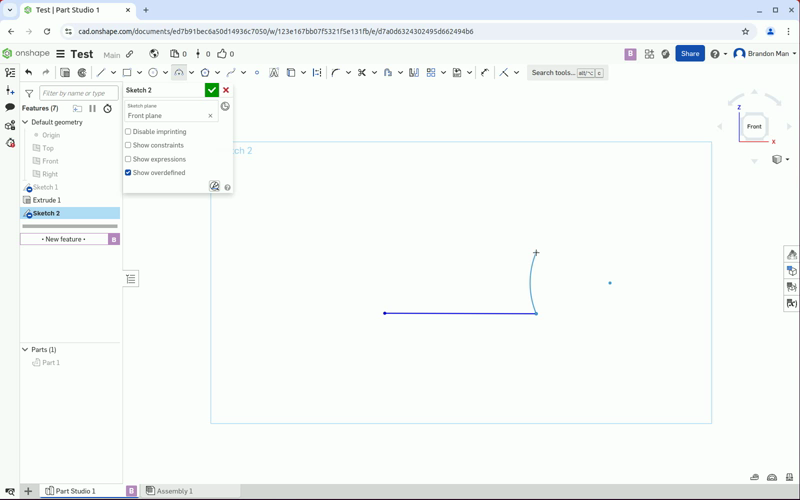
click(536, 252)
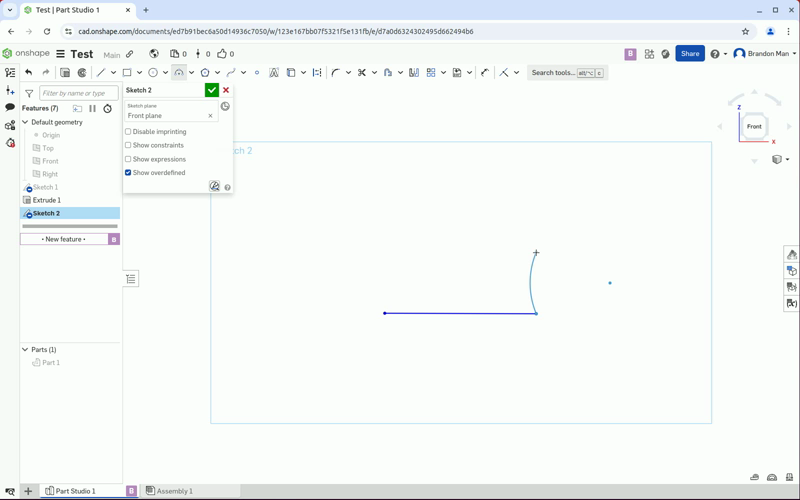
mouse_move(566, 282)
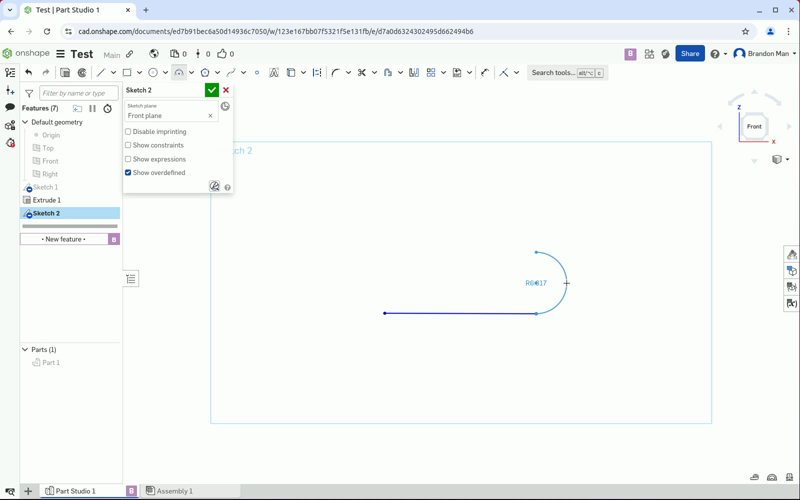
click(566, 282)
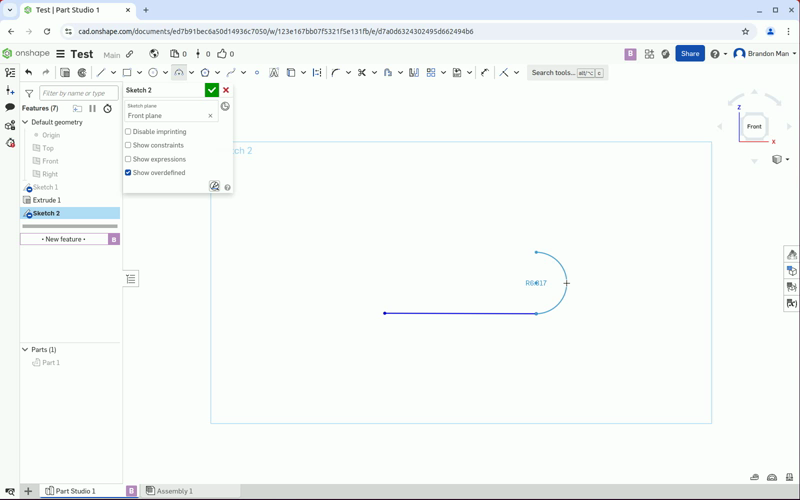
key_up(shift)
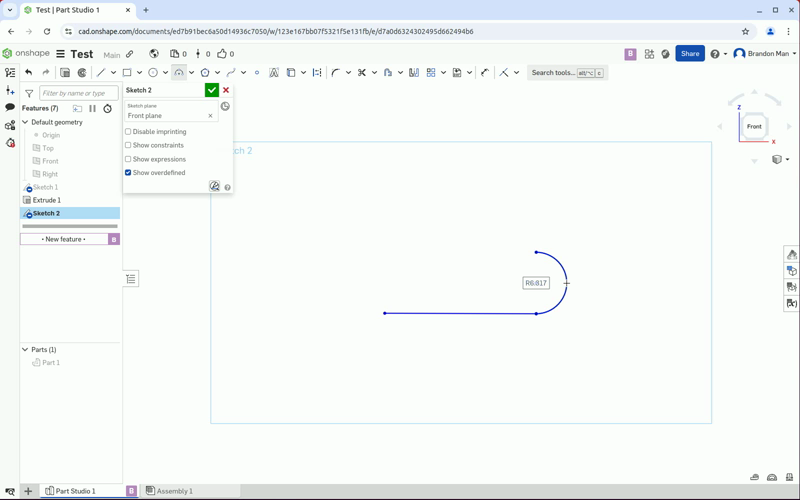
key(esc)
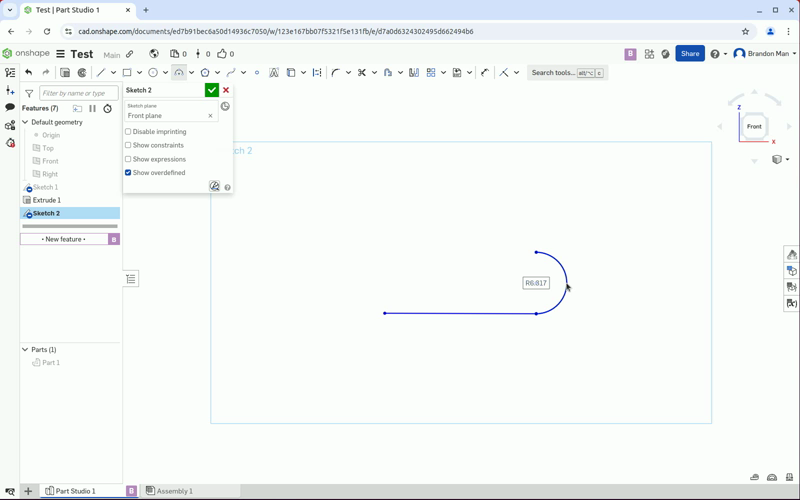
key(l)
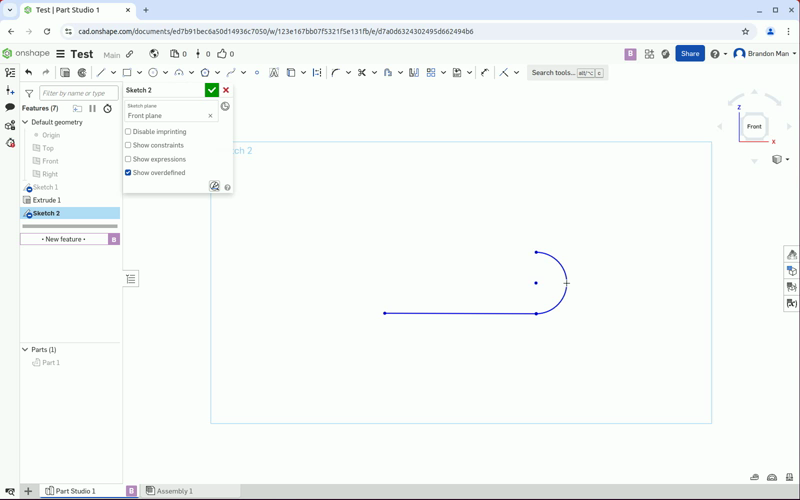
mouse_move(536, 252)
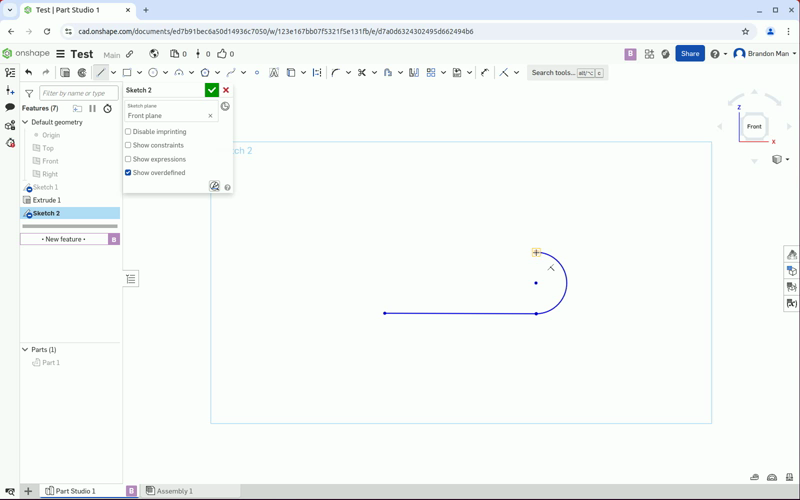
click(536, 252)
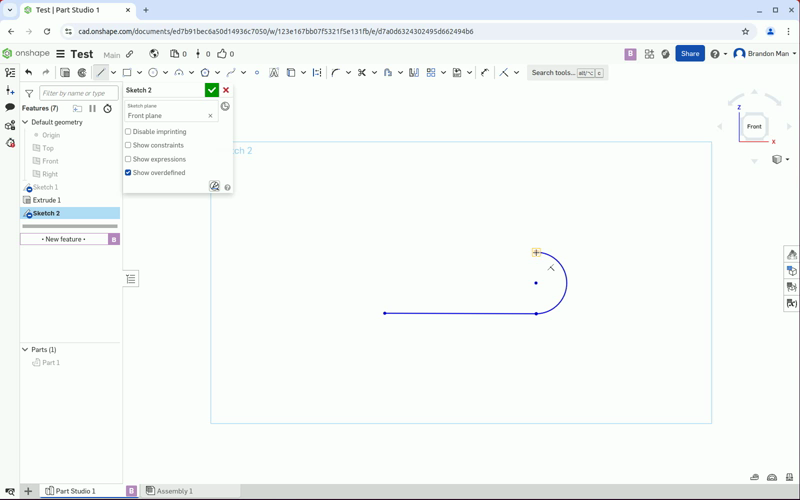
key_down(shift)
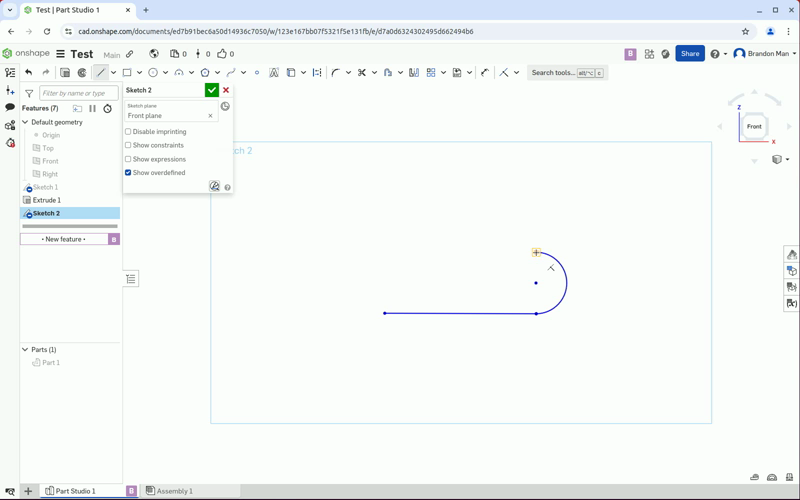
mouse_move(384, 252)
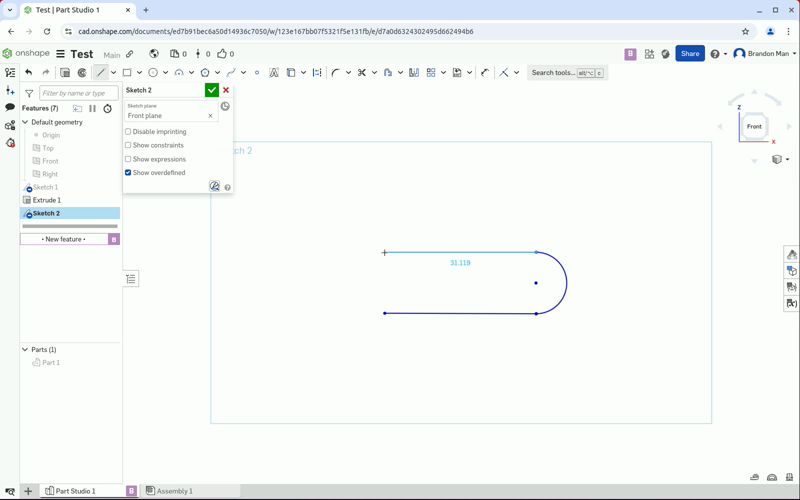
click(384, 252)
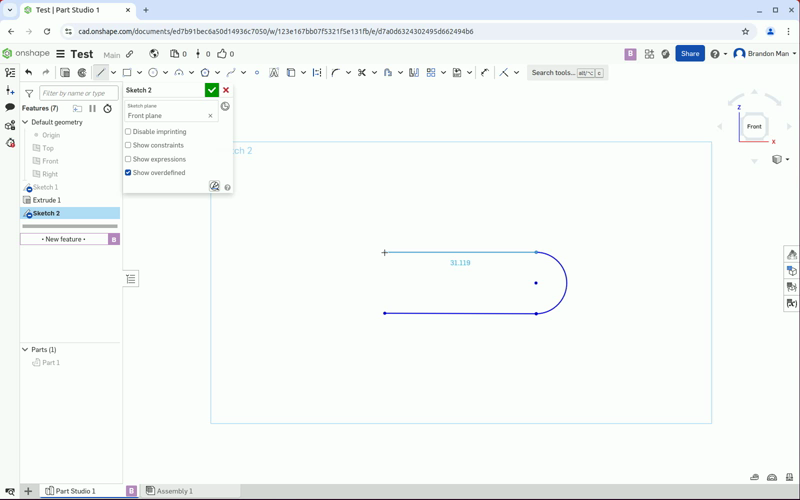
key_up(shift)
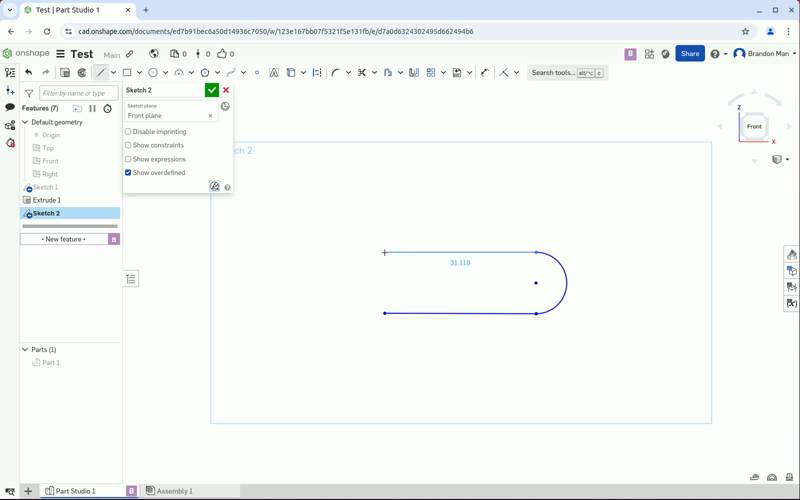
key(esc)
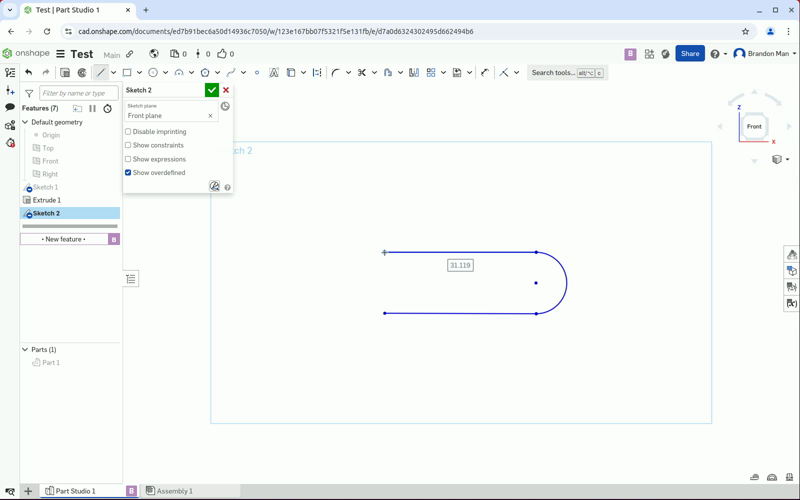
key(a)
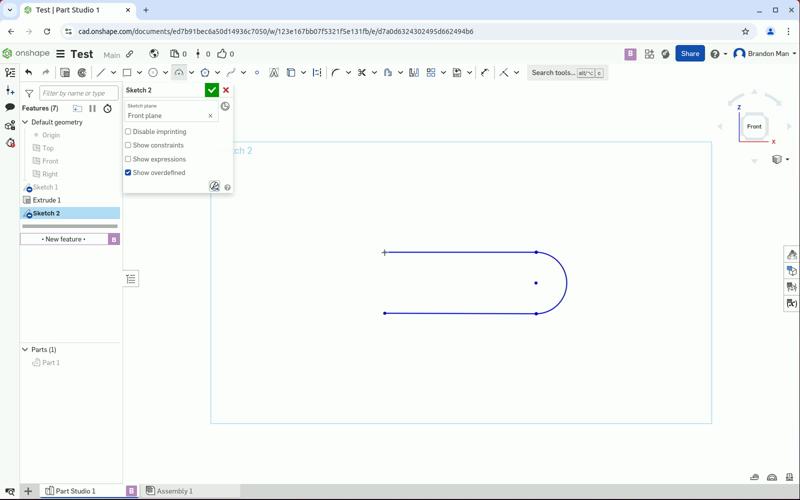
mouse_move(384, 252)
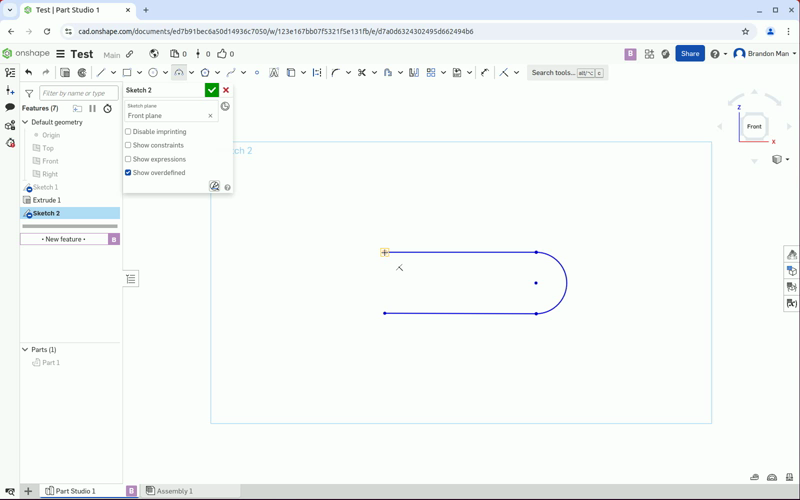
click(384, 252)
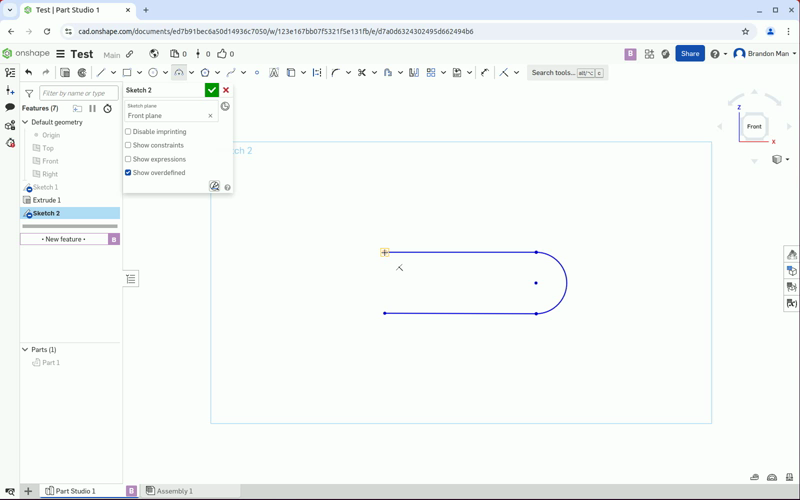
mouse_move(384, 313)
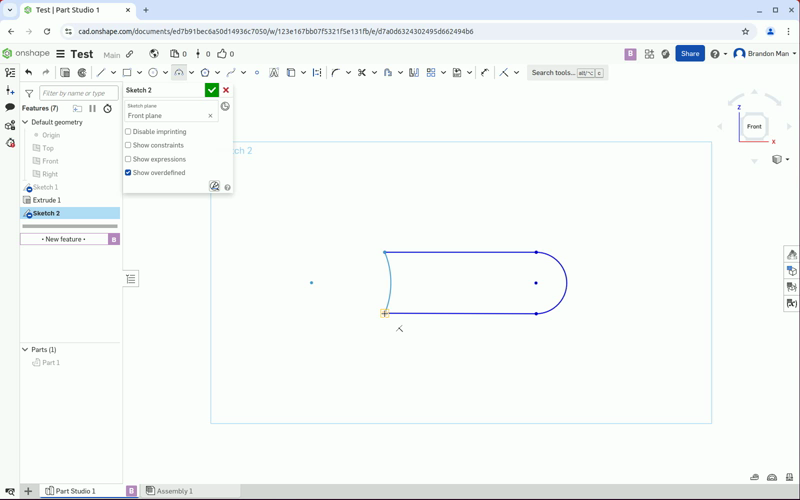
click(384, 313)
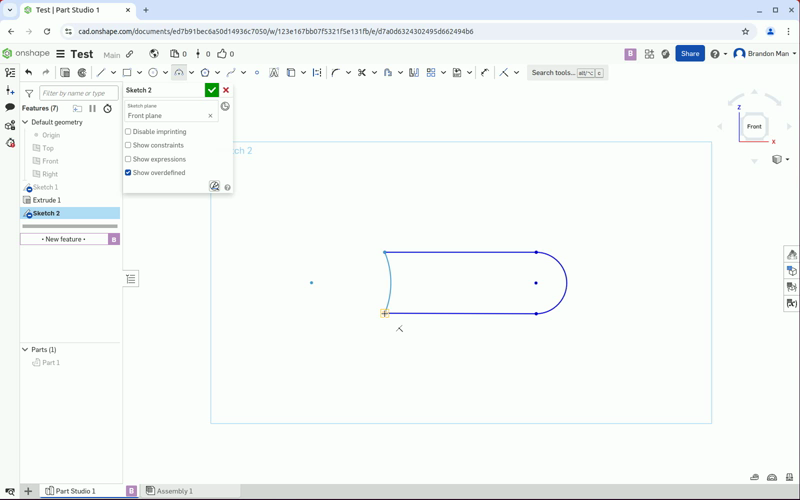
key_down(shift)
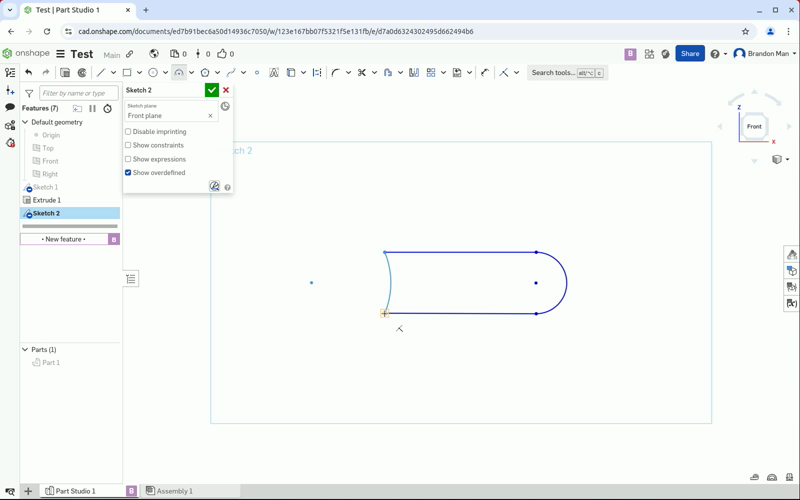
mouse_move(353, 282)
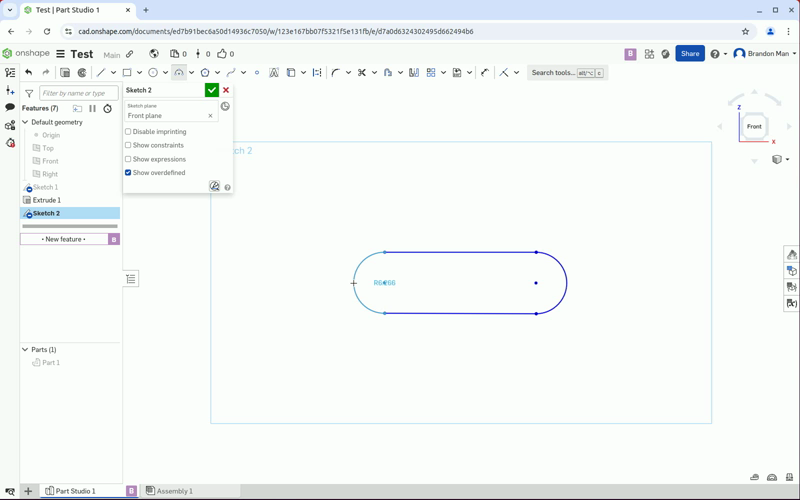
click(353, 282)
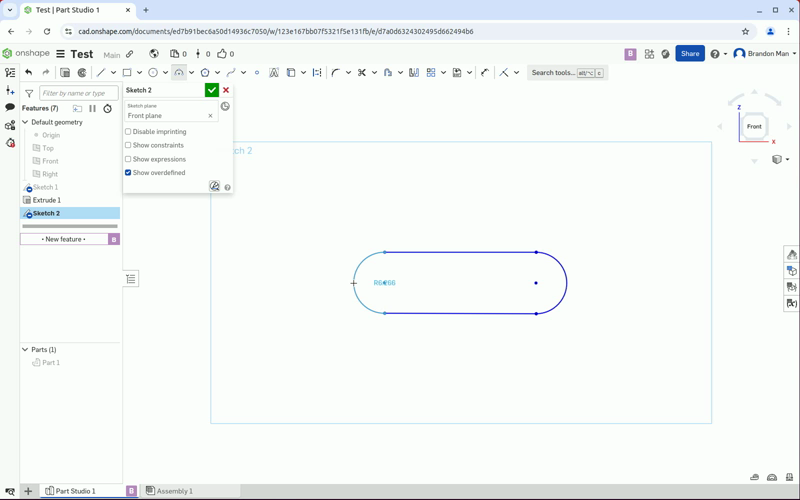
key_up(shift)
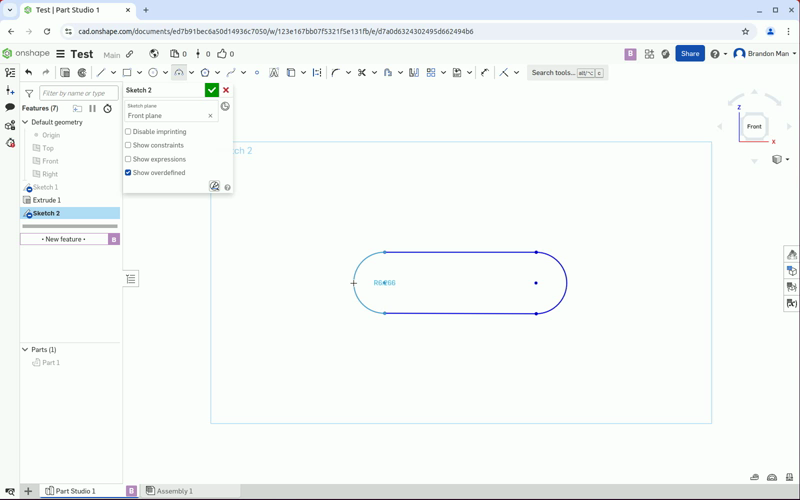
key(esc)
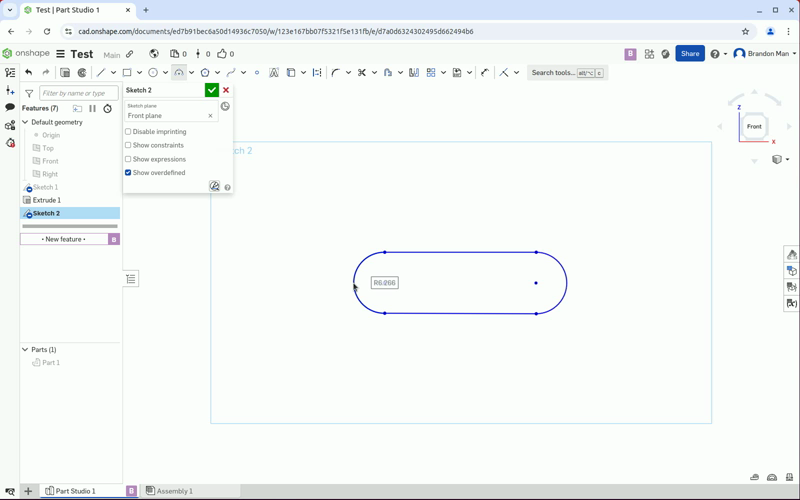
mouse_move(448, 294)
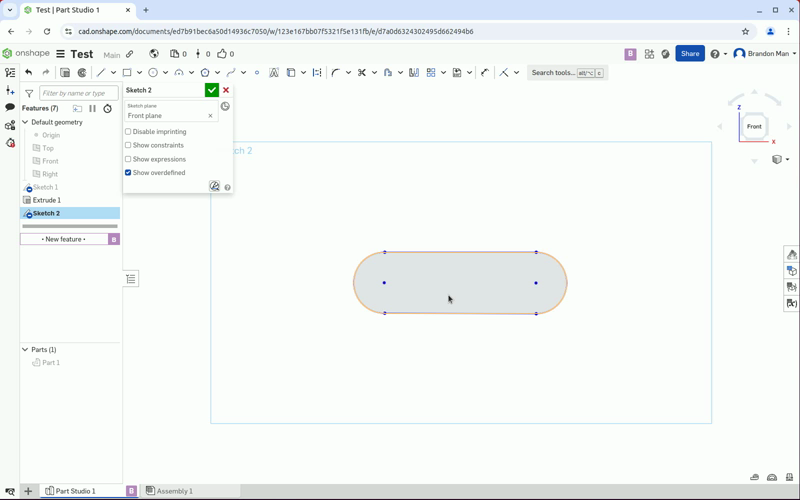
click(448, 294)
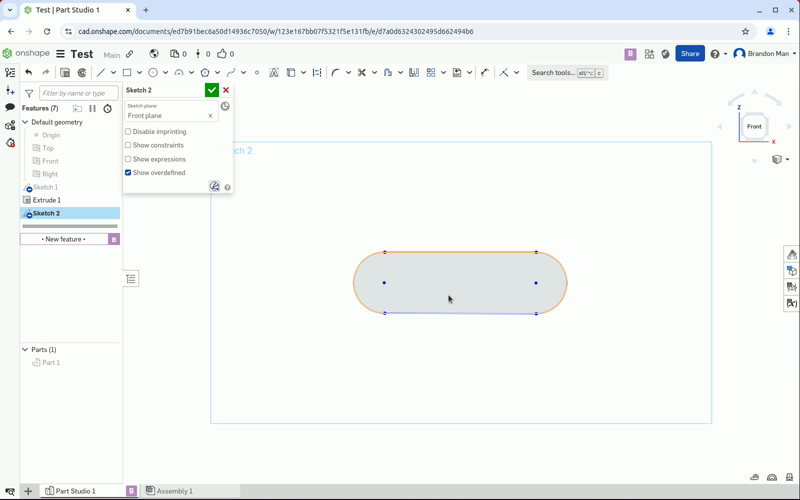
mouse_move(73, 352)
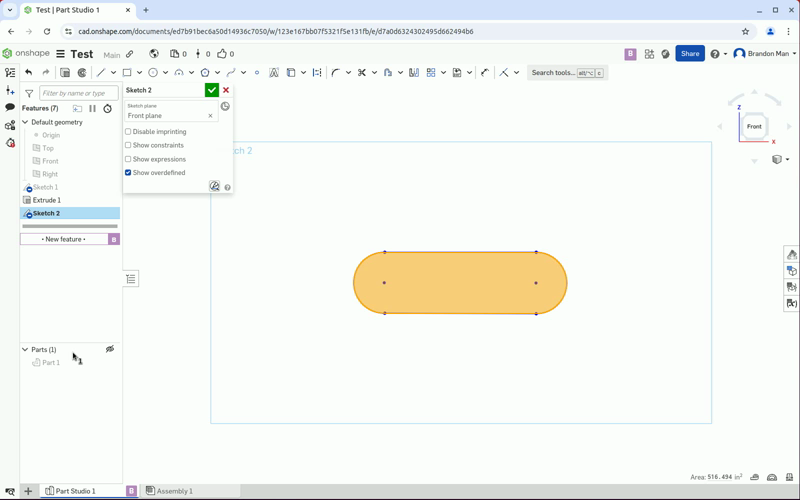
key(shift+y)
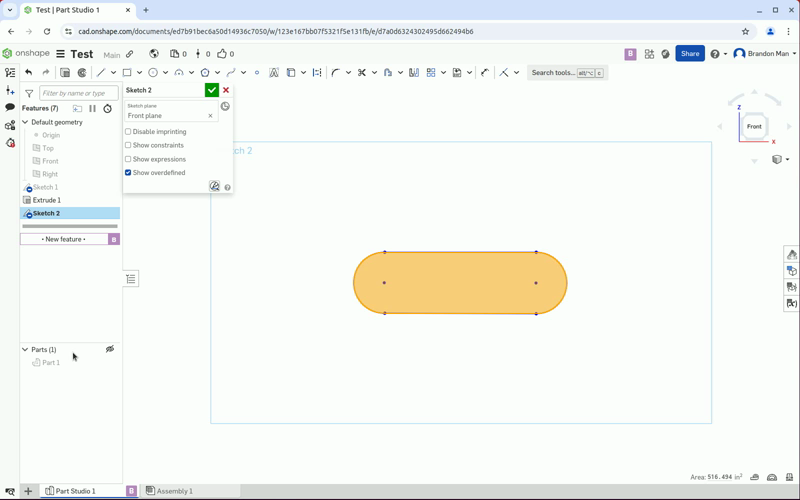
key(shift+e)
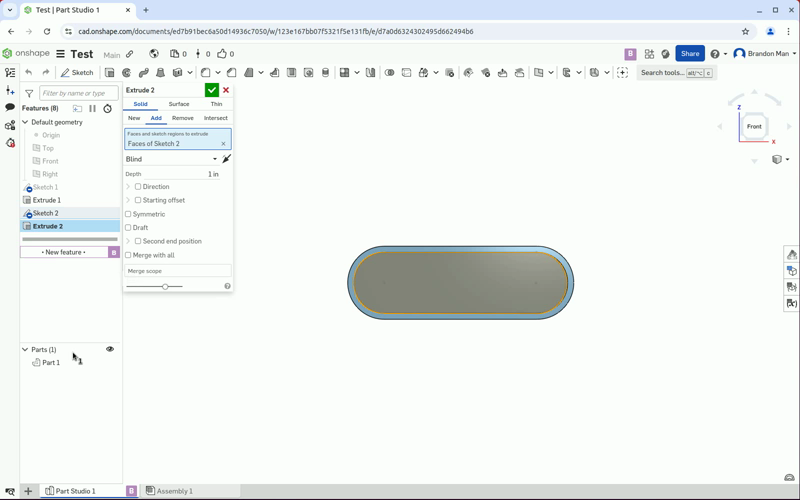
mouse_move(143, 106)
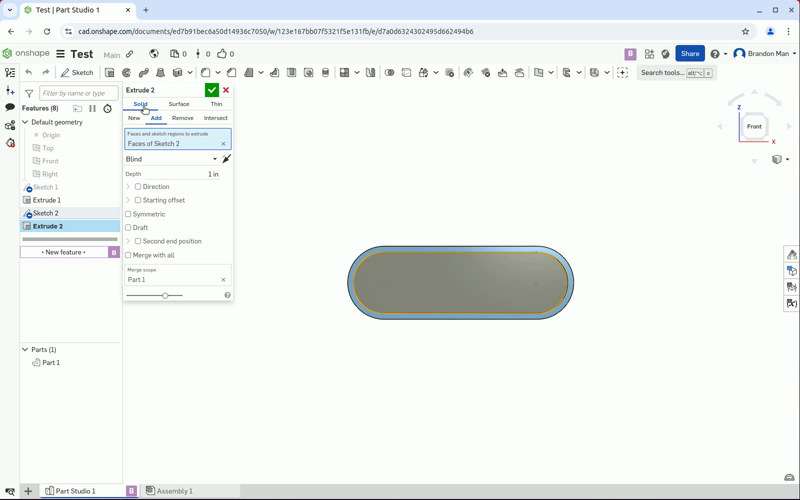
click(143, 106)
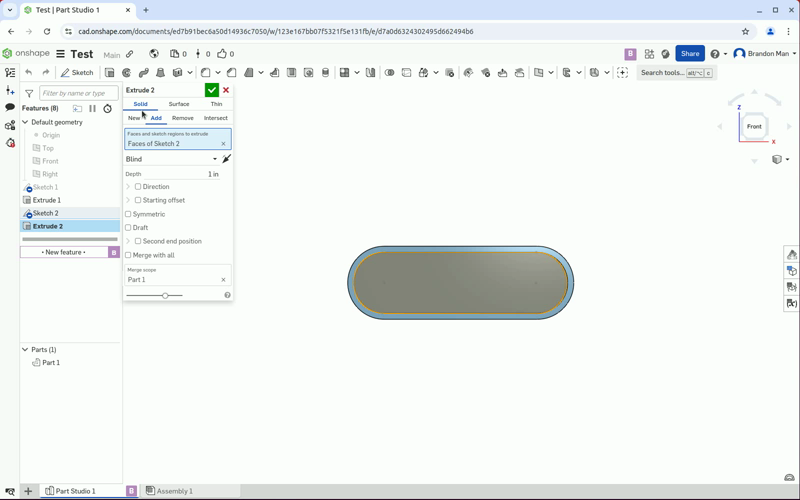
mouse_move(137, 120)
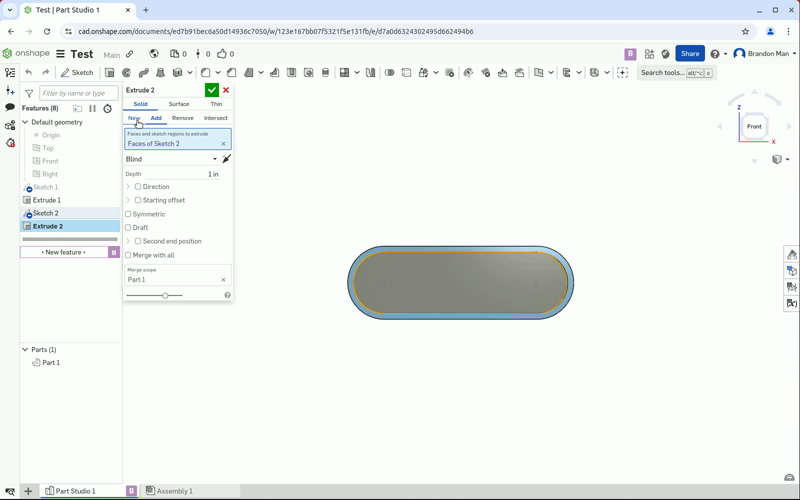
click(137, 120)
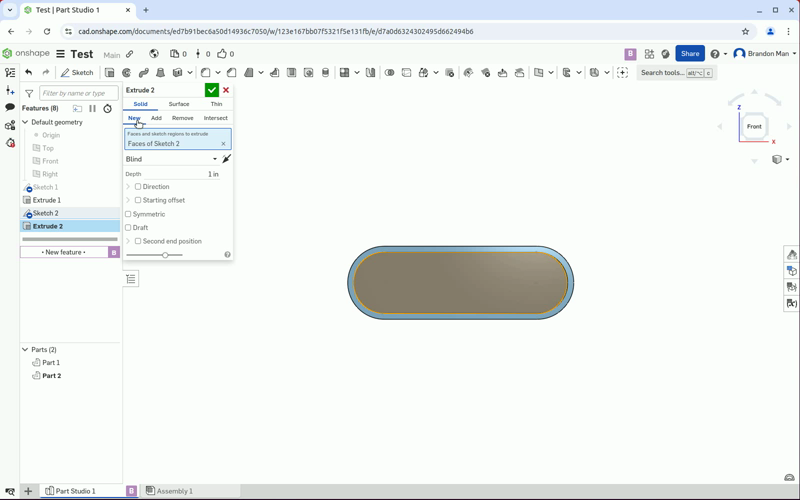
key(tab, 4)
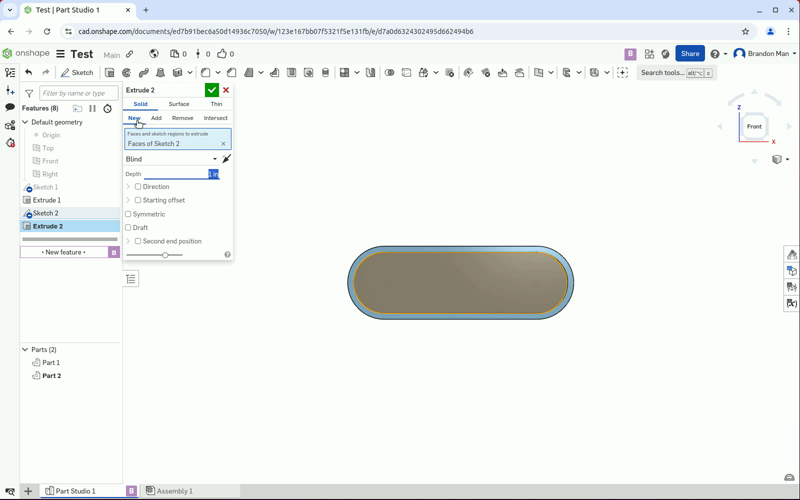
text(-0.722)
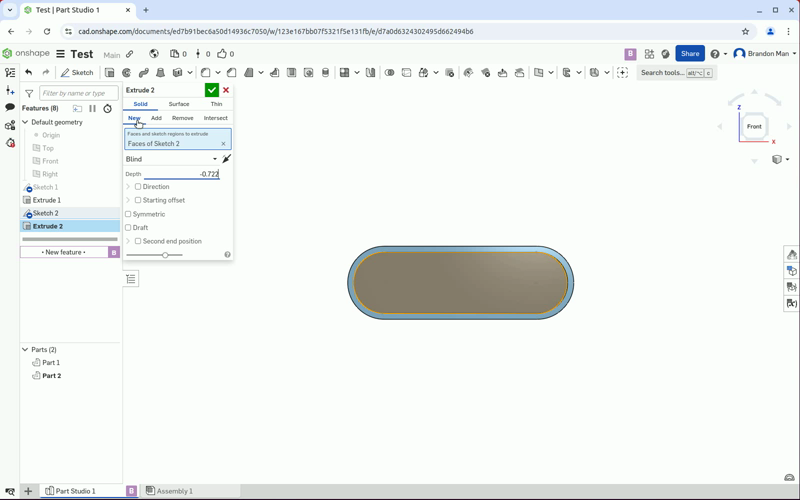
key(enter)
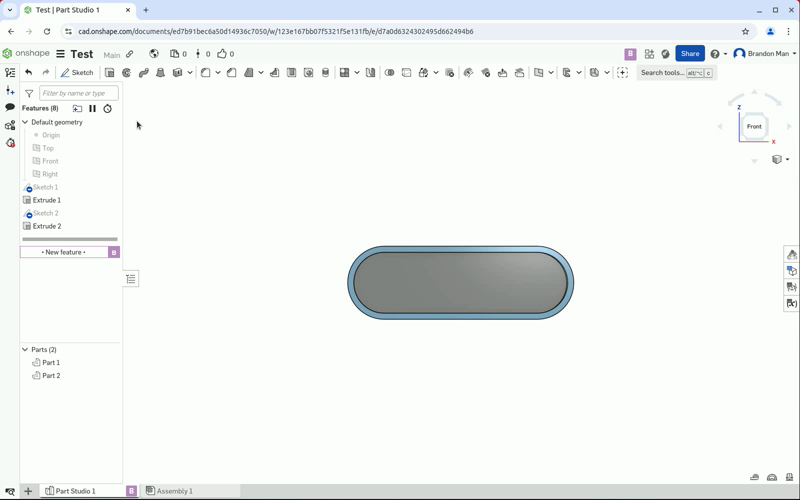
key(shift+h)
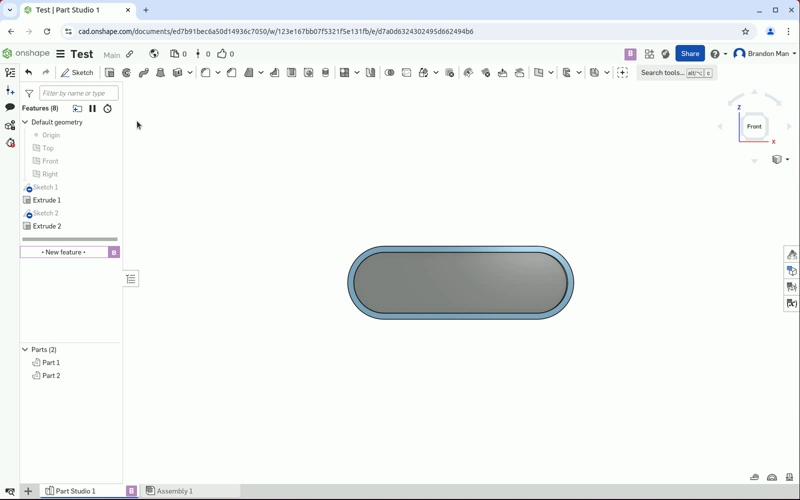
key(shift+h)
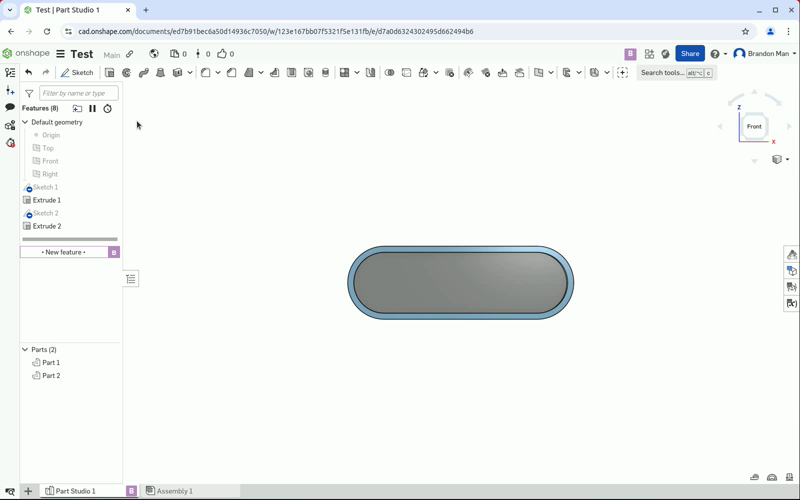
mouse_move(73, 189)
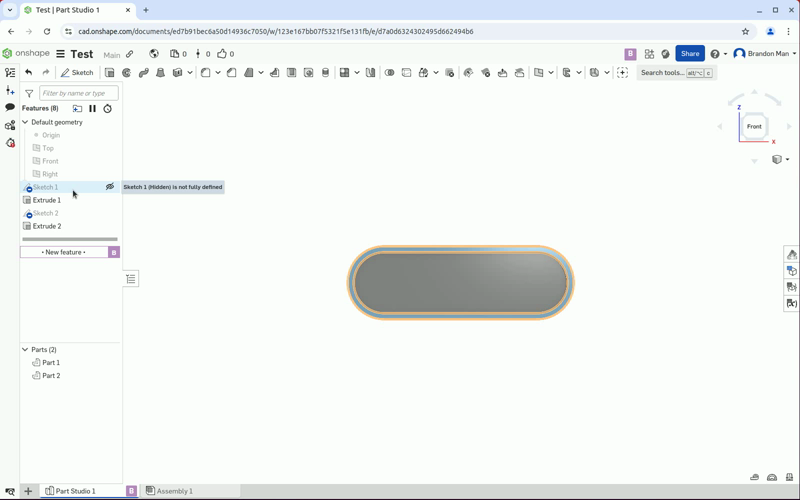
click(73, 189)
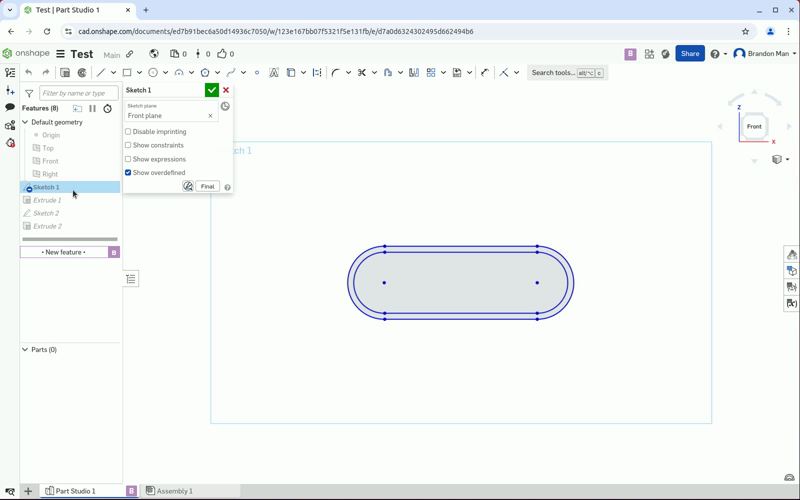
mouse_move(229, 92)
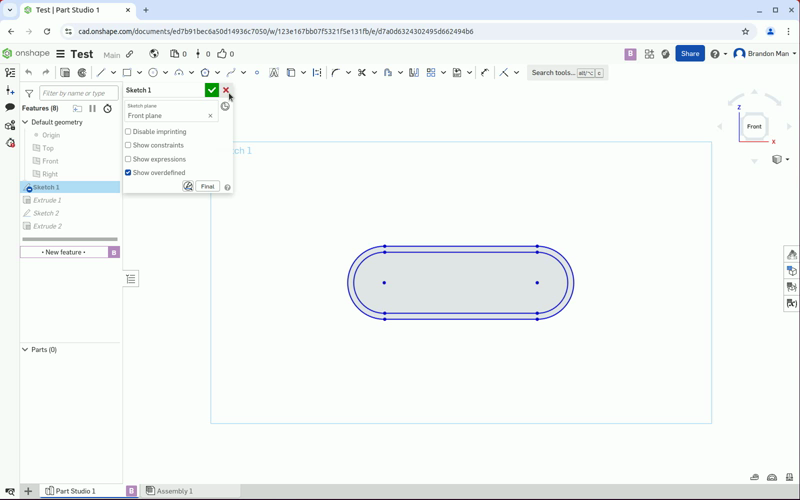
click(229, 92)
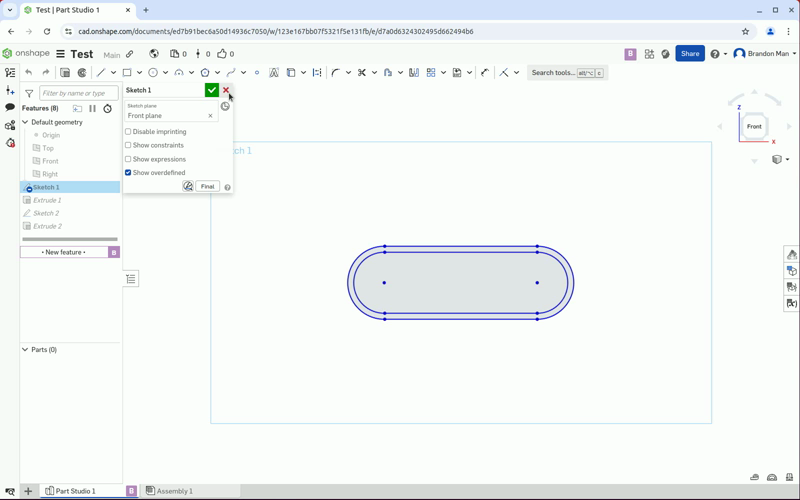
key(shift+s)
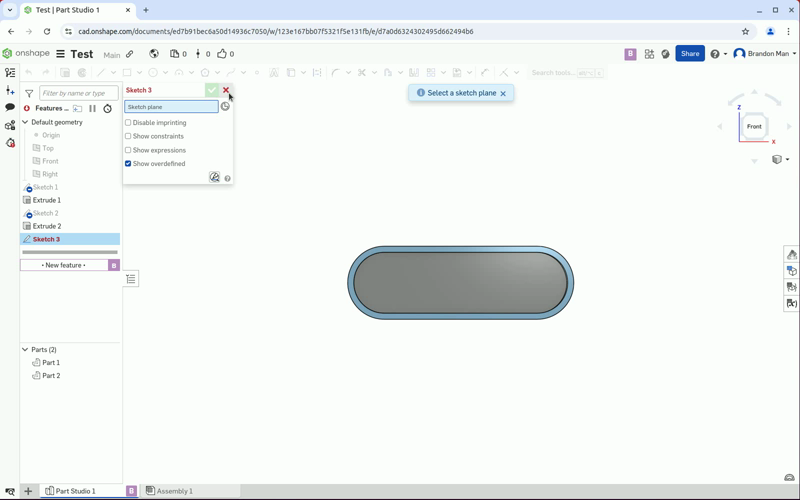
mouse_move(73, 163)
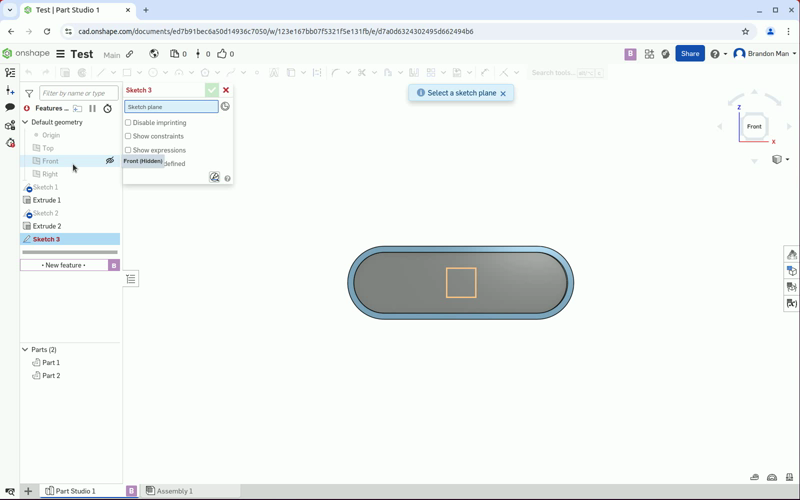
click(73, 163)
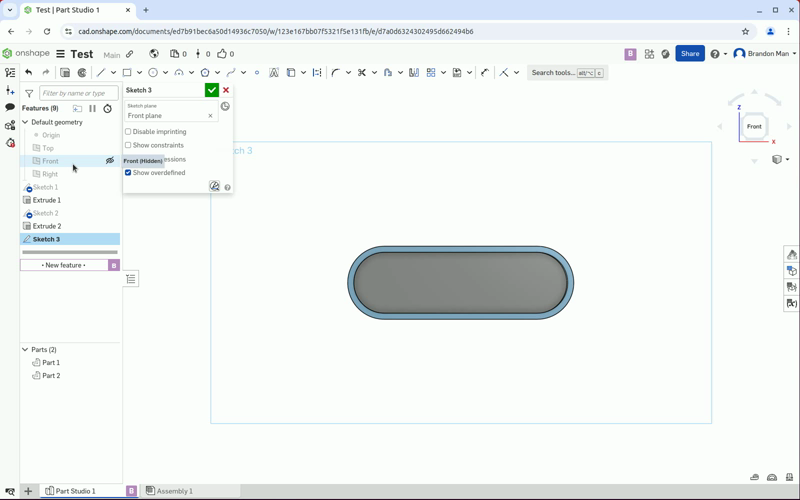
mouse_move(73, 352)
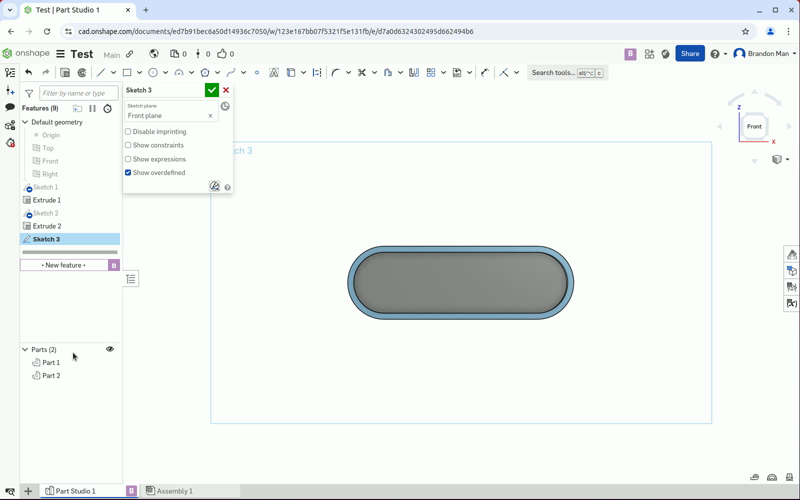
key(y)
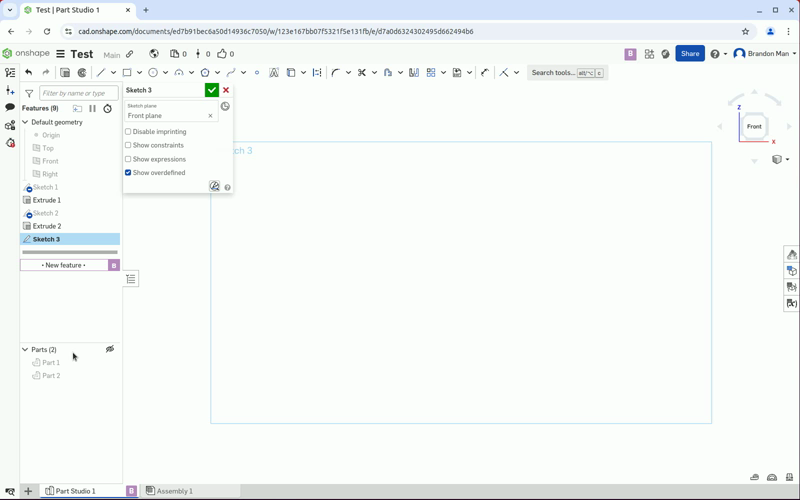
key(l)
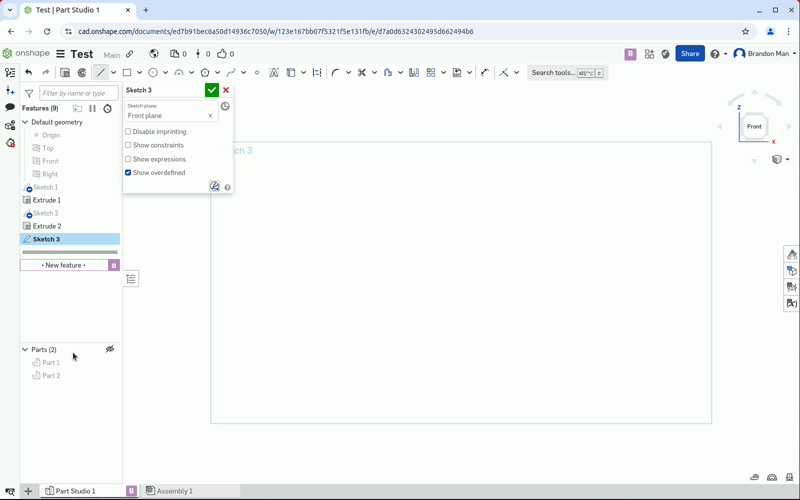
key_down(shift)
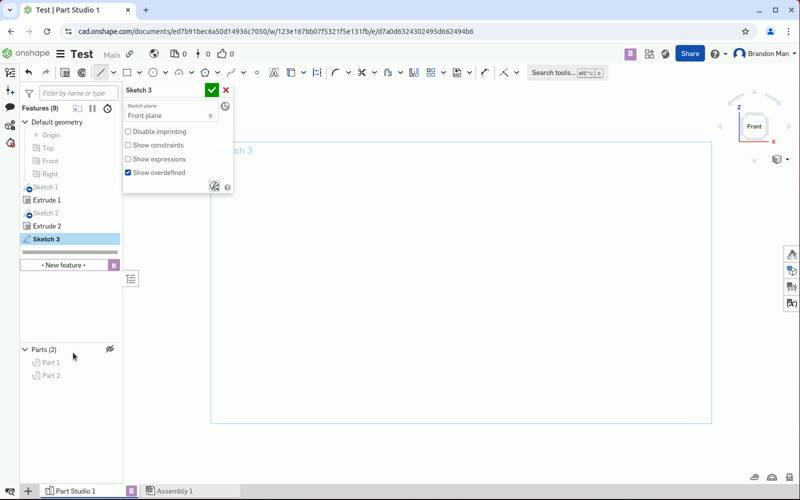
mouse_move(384, 319)
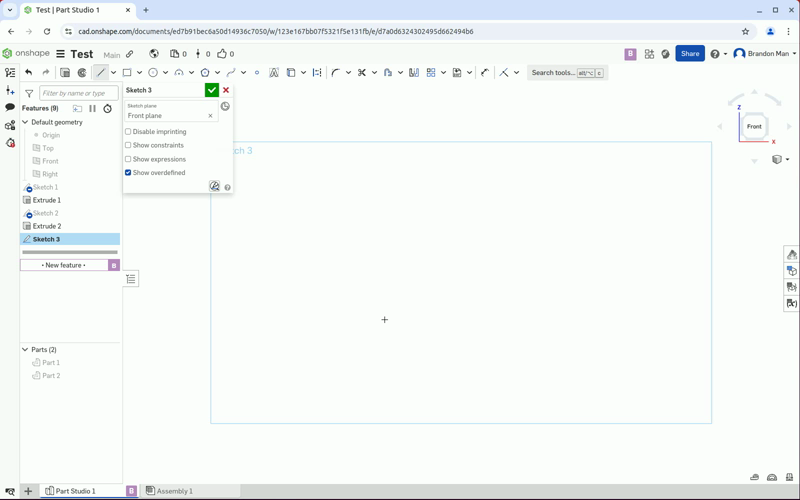
click(384, 319)
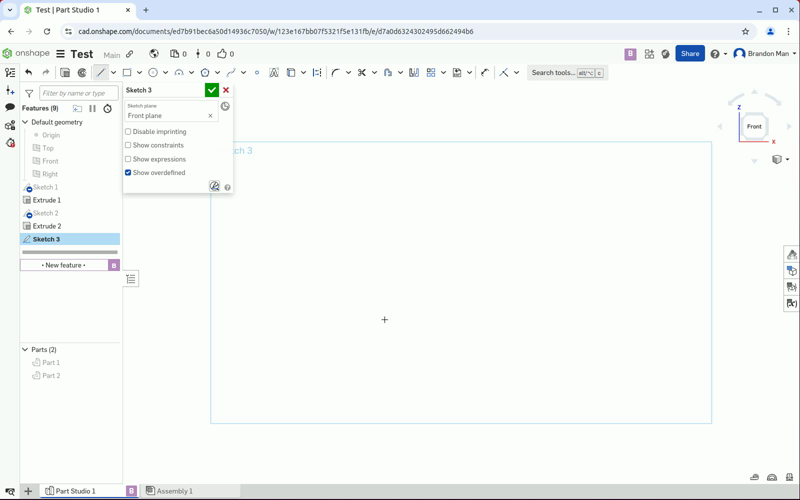
key_up(shift)
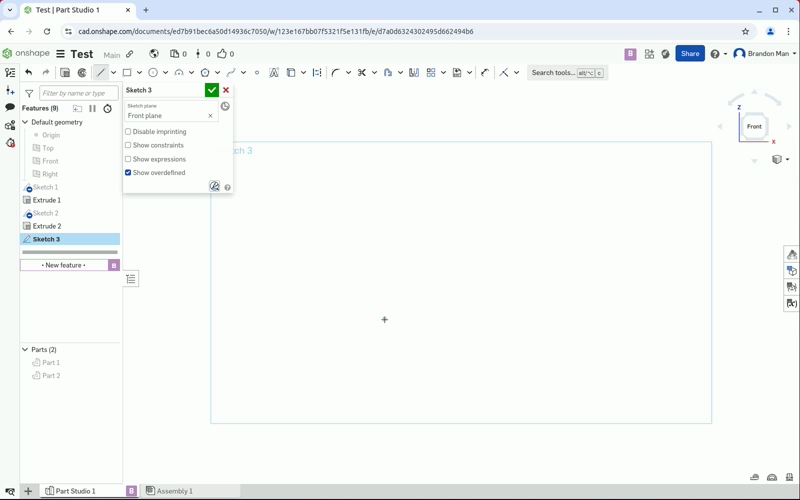
key_down(shift)
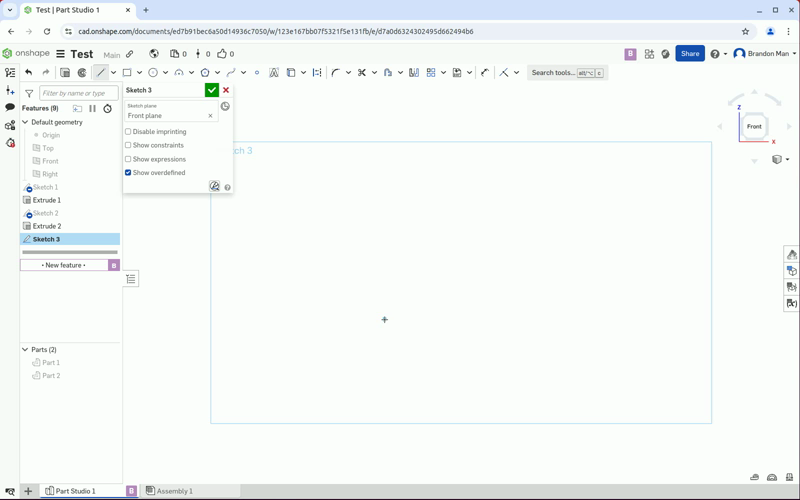
mouse_move(537, 319)
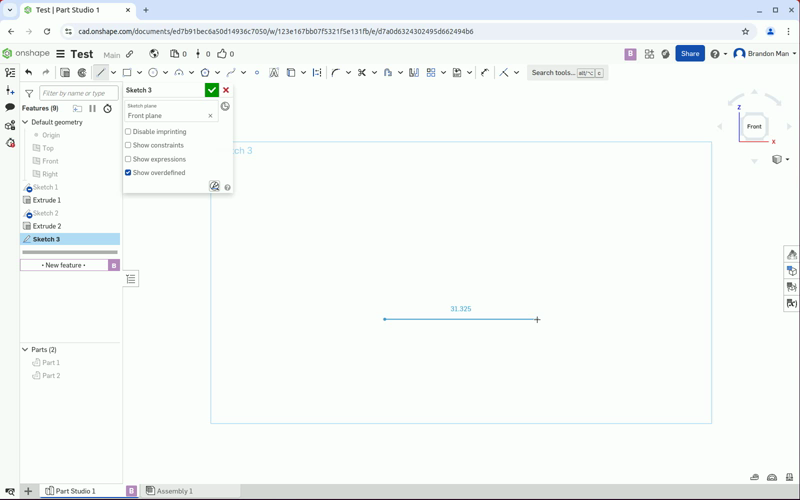
click(537, 319)
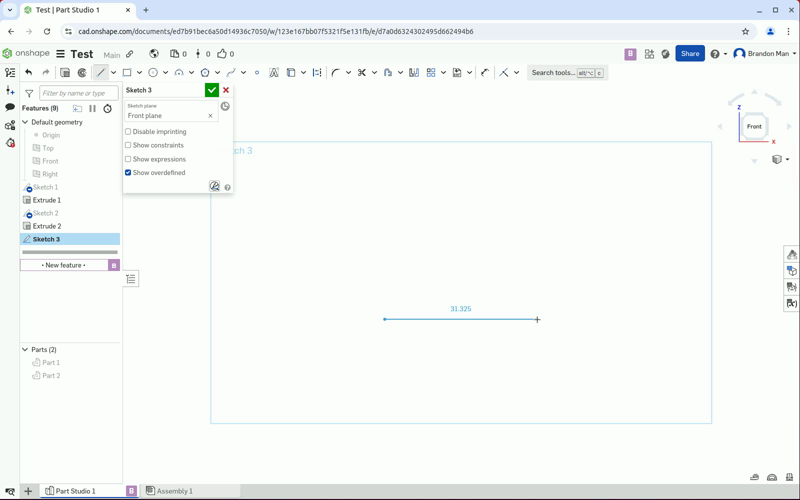
key_up(shift)
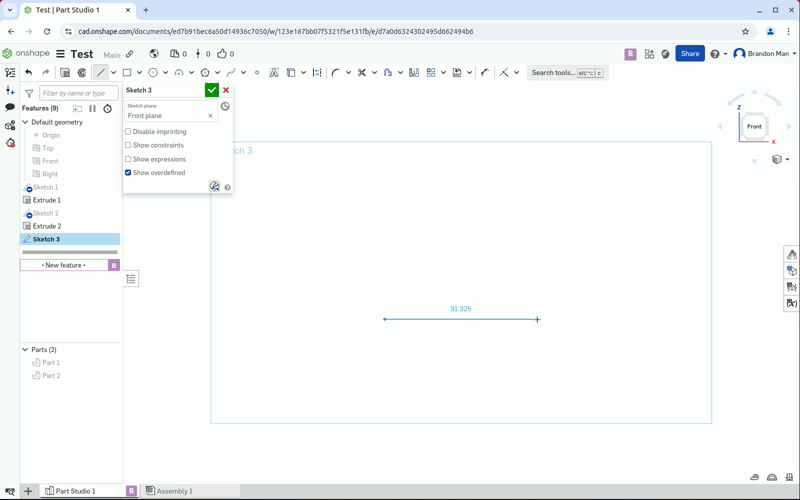
key(esc)
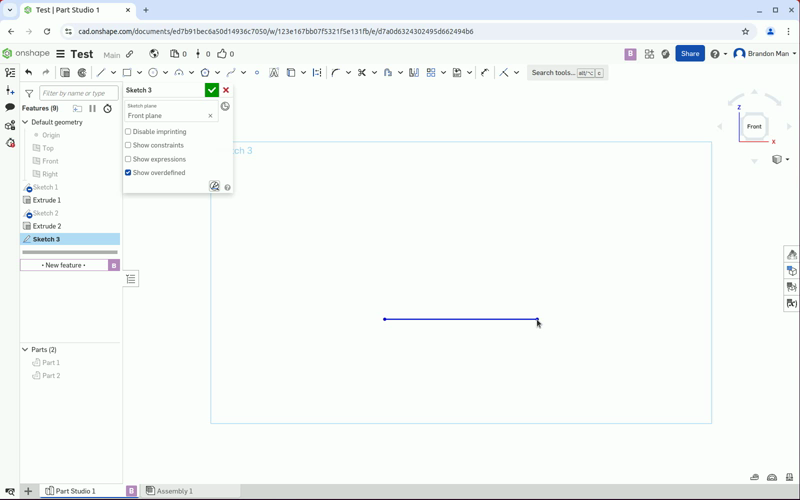
key(a)
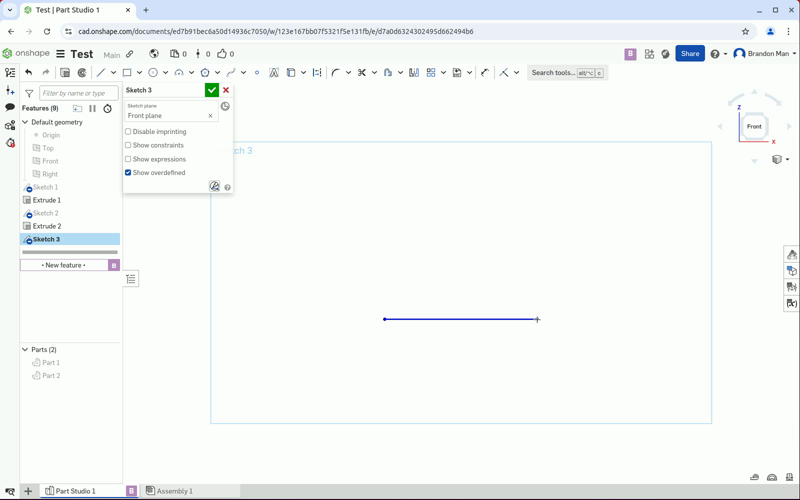
mouse_move(537, 319)
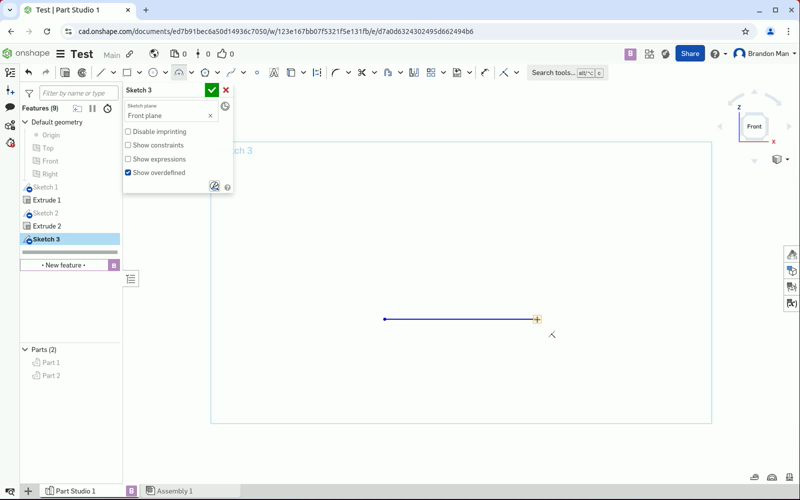
click(537, 319)
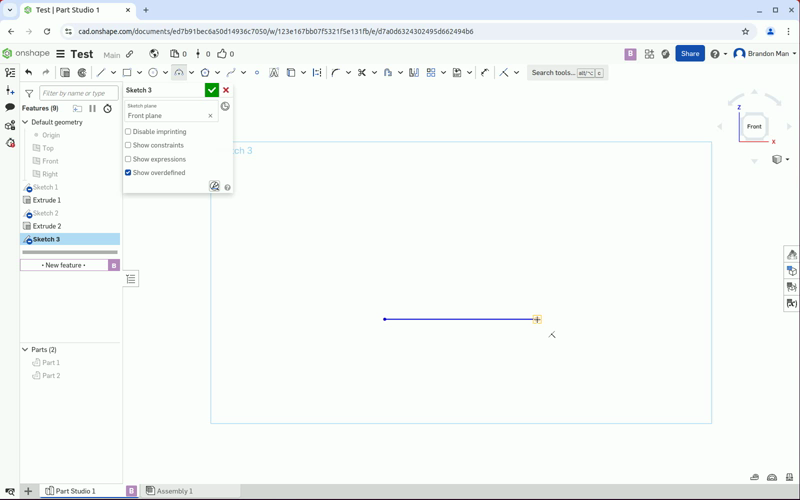
key_down(shift)
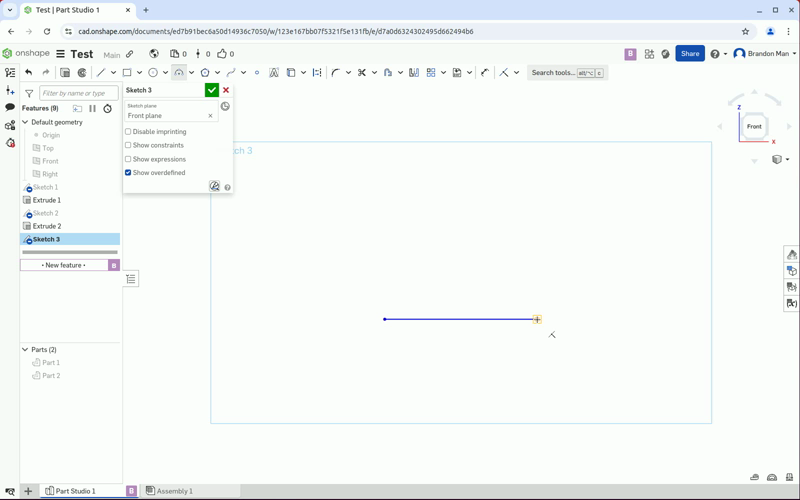
mouse_move(537, 246)
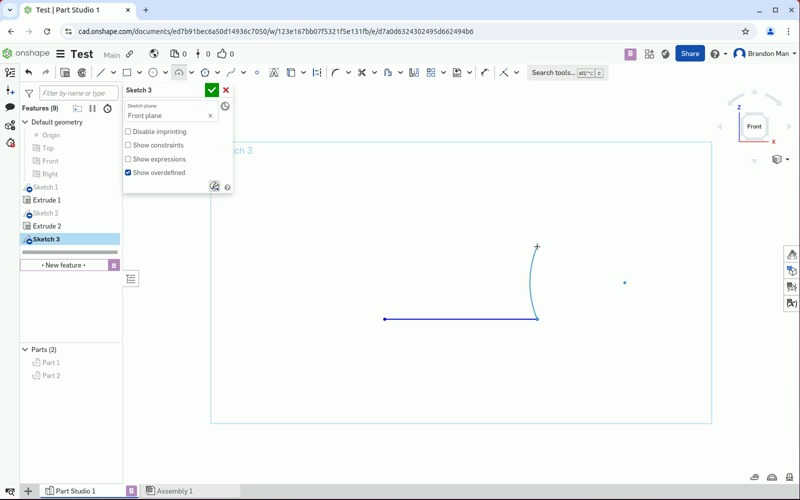
click(537, 246)
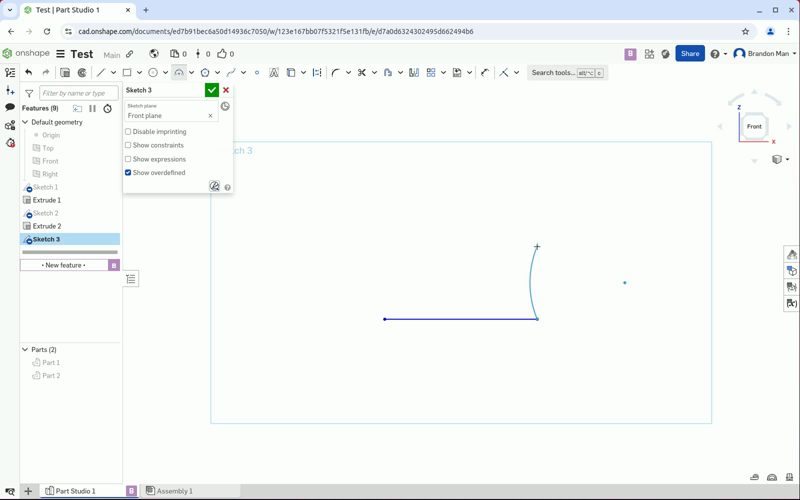
mouse_move(573, 282)
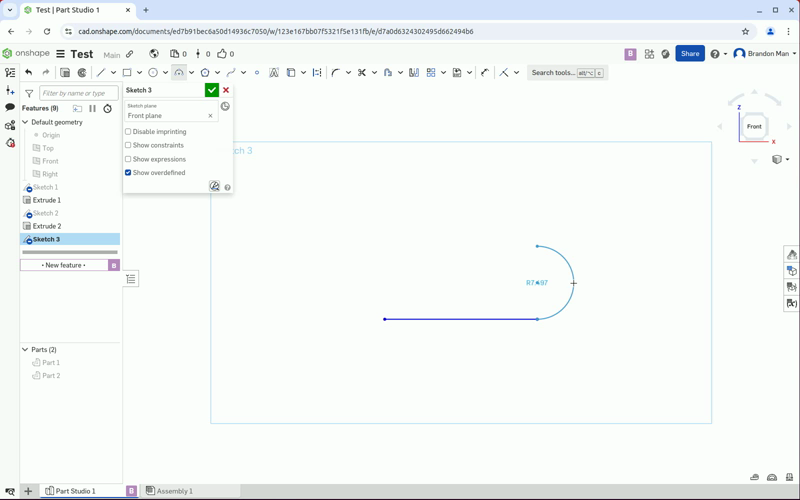
click(573, 282)
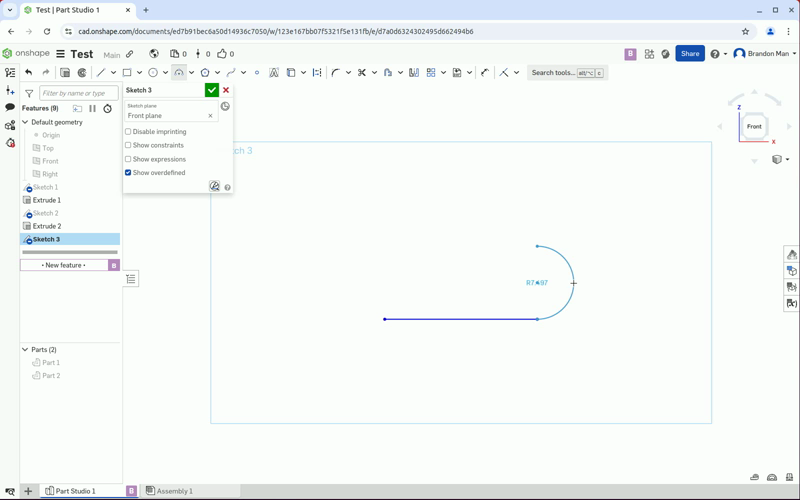
key_up(shift)
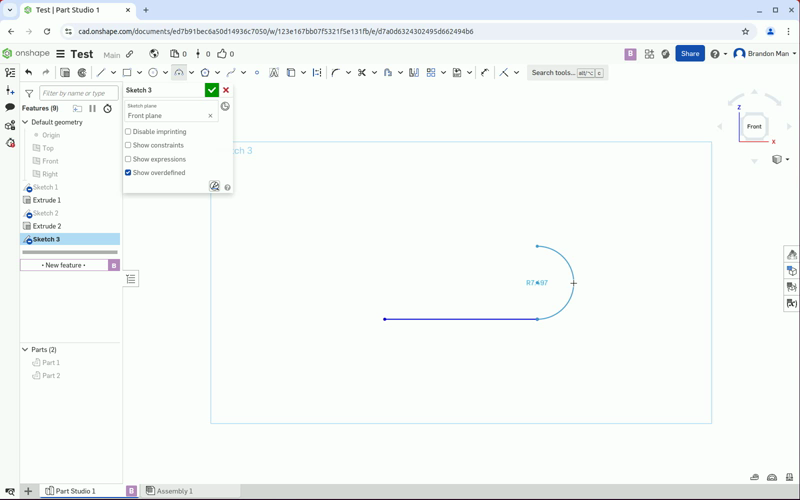
key(esc)
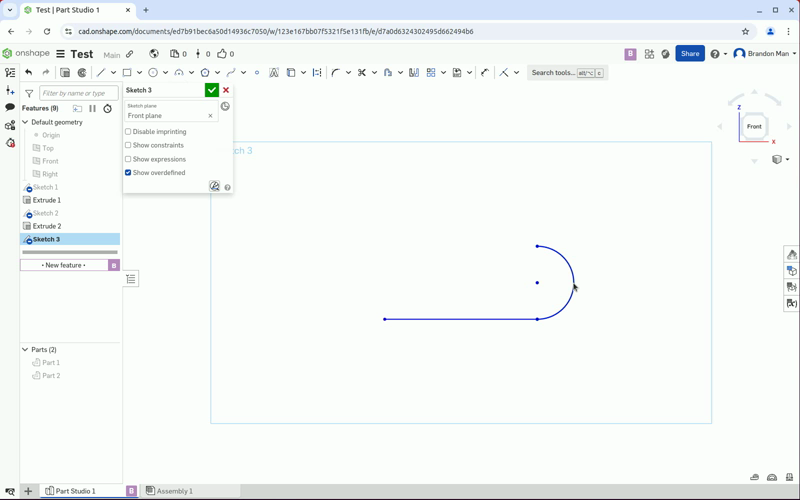
key(l)
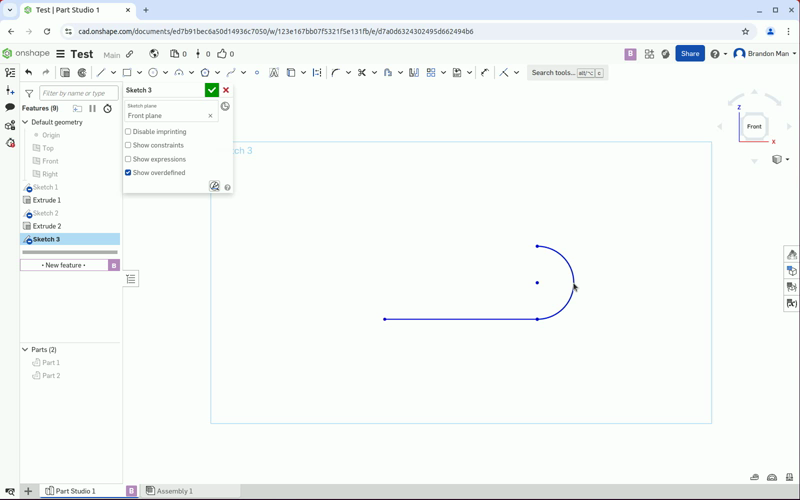
mouse_move(537, 246)
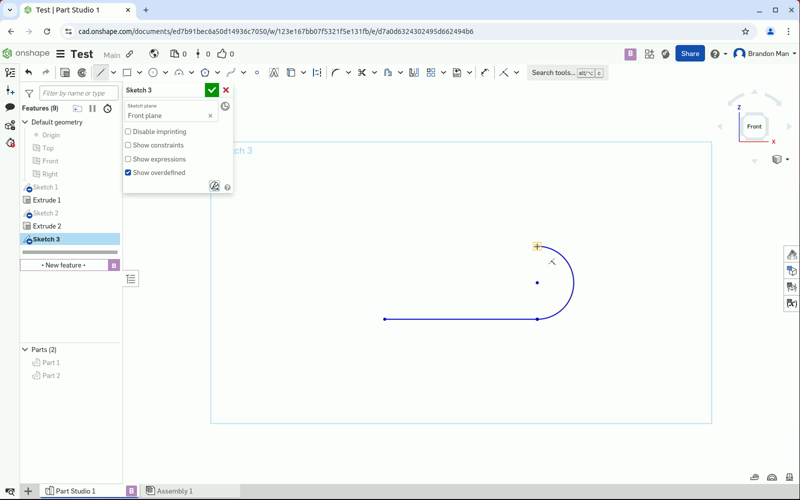
click(537, 246)
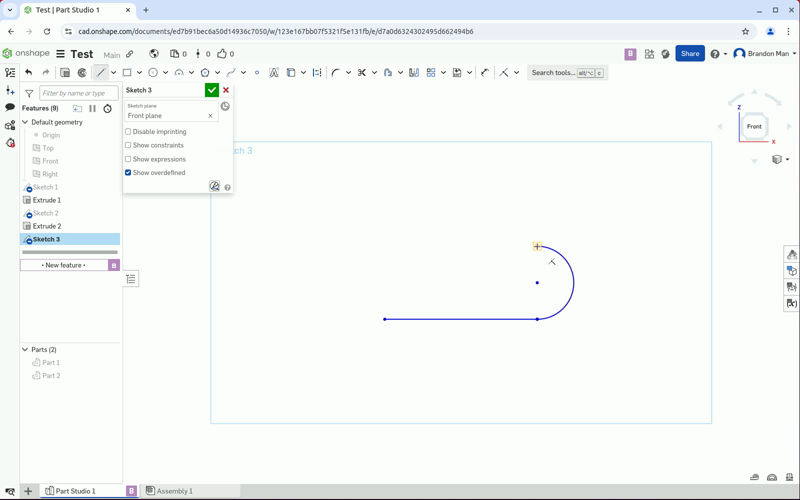
key_down(shift)
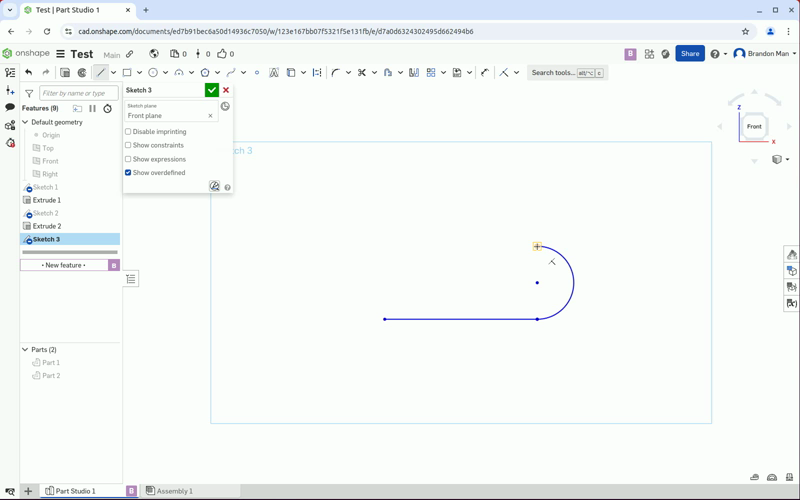
mouse_move(384, 246)
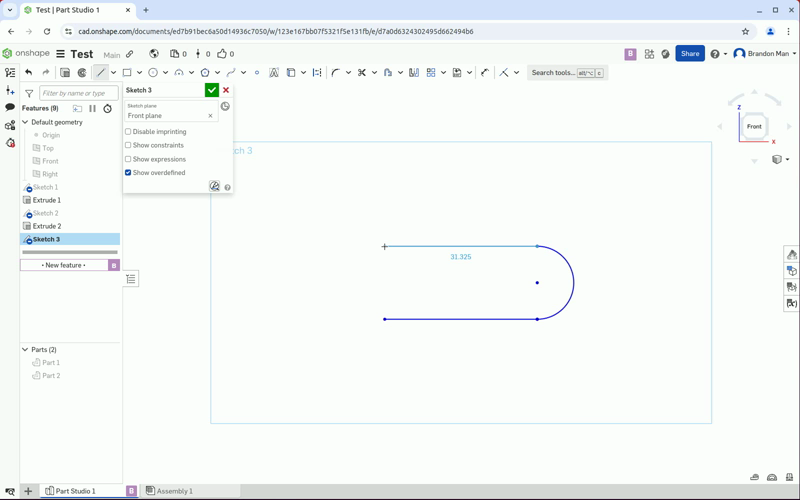
click(384, 246)
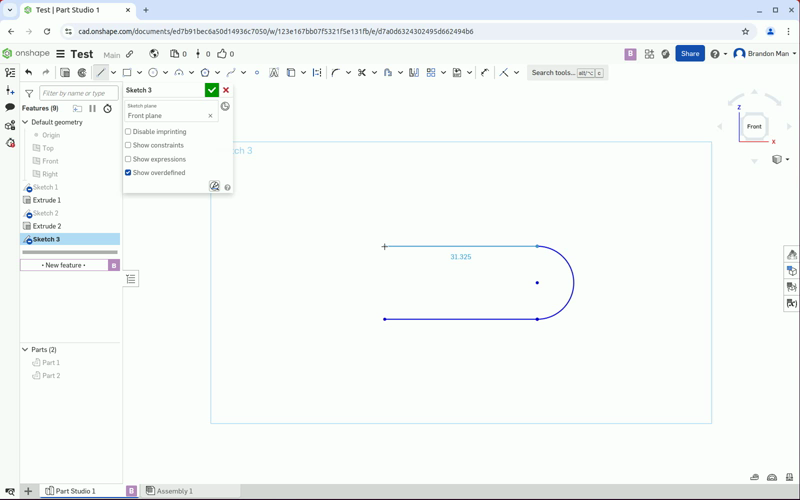
key_up(shift)
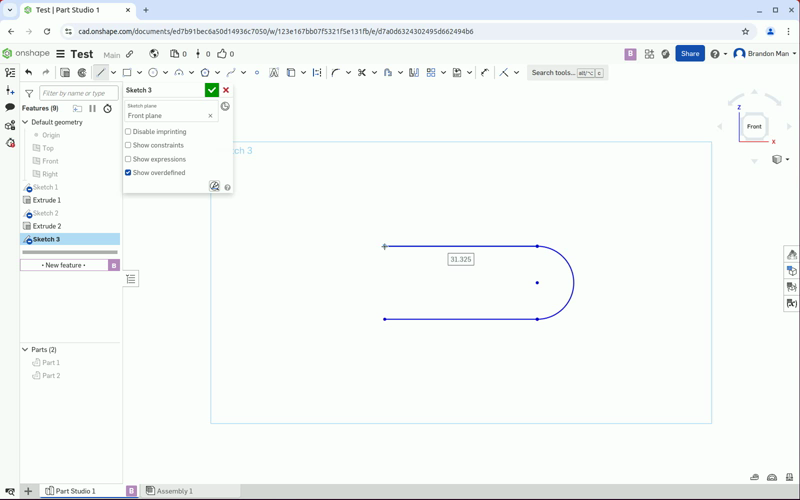
key(esc)
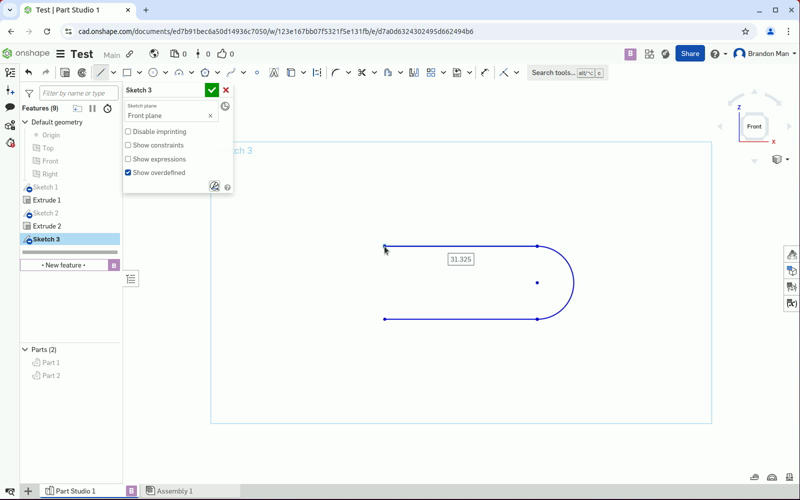
key(a)
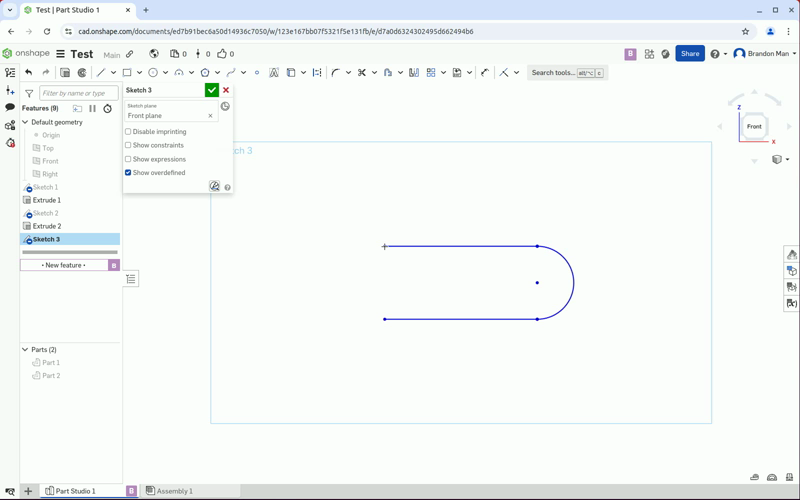
mouse_move(384, 246)
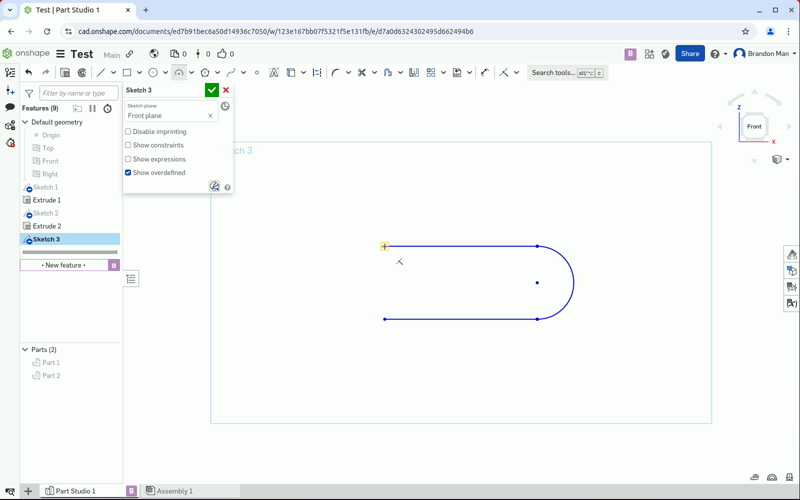
click(384, 246)
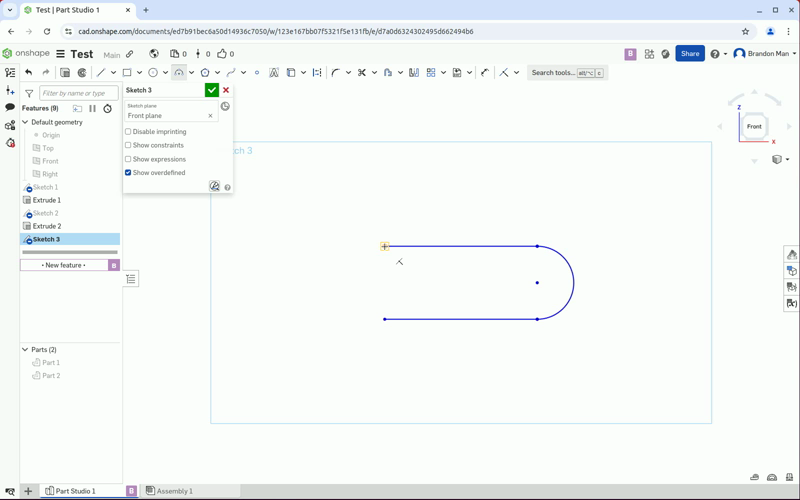
mouse_move(384, 319)
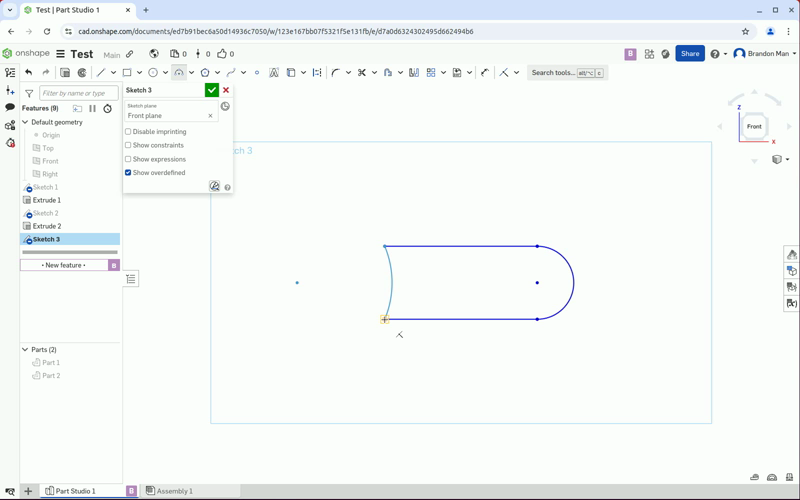
click(384, 319)
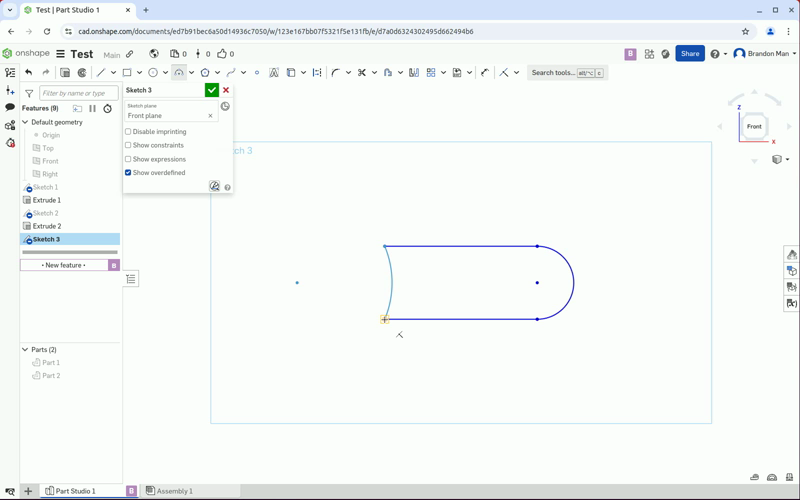
key_down(shift)
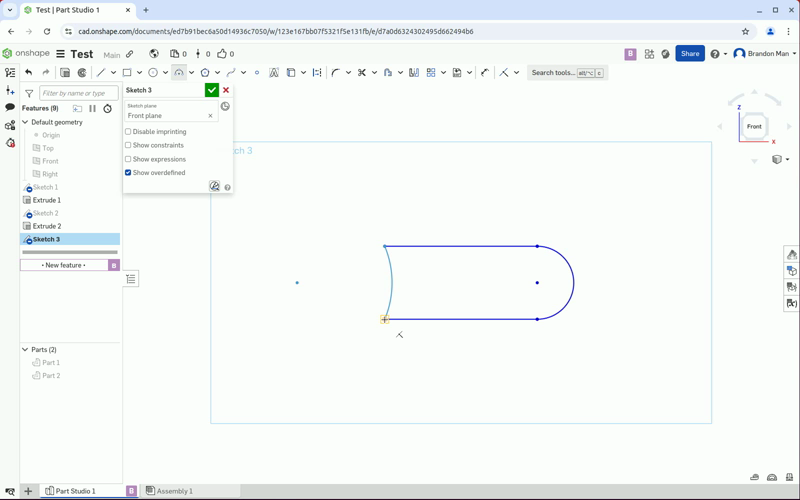
mouse_move(347, 282)
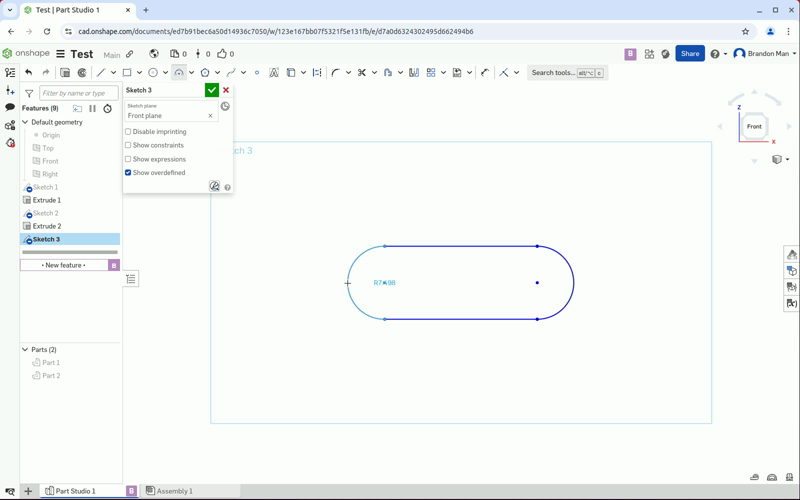
click(347, 282)
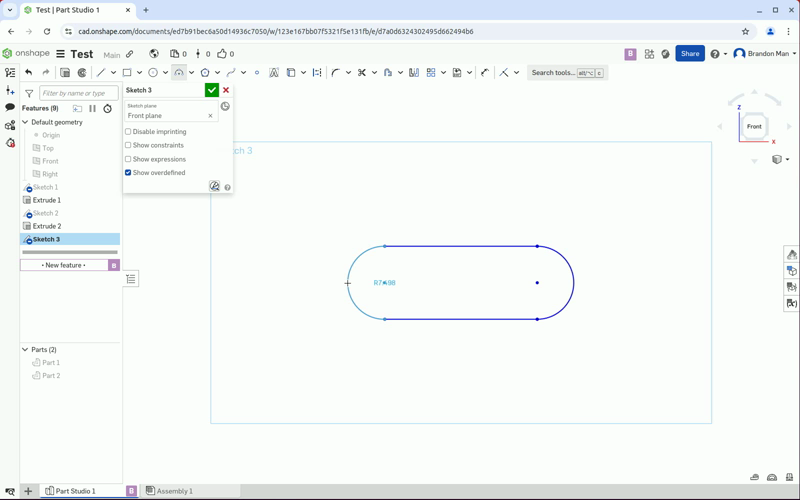
key_up(shift)
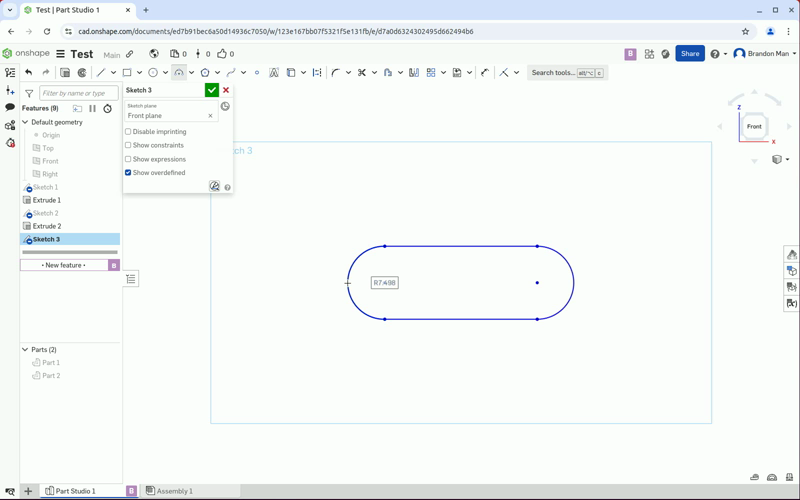
key(esc)
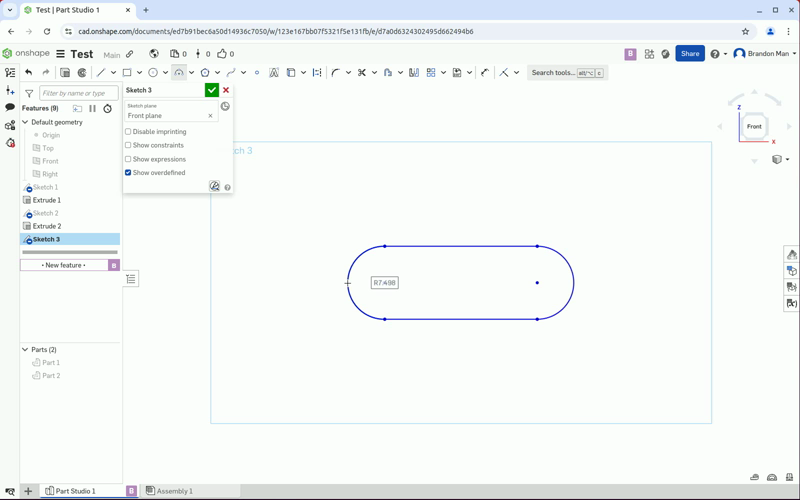
key(l)
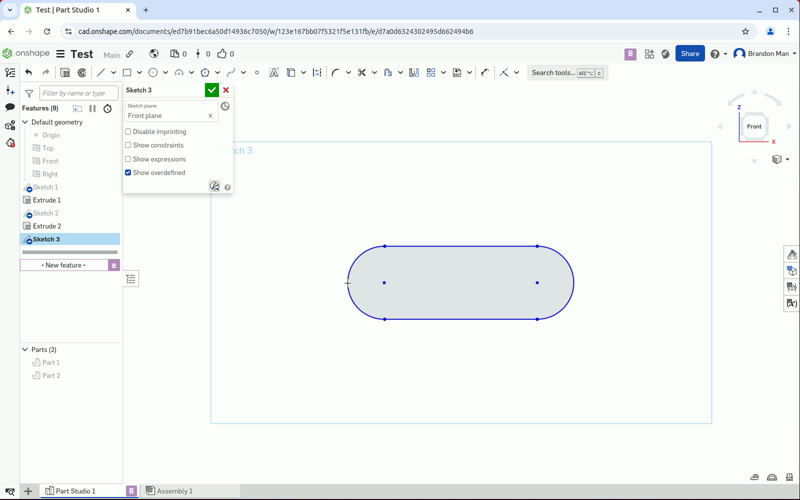
key_down(shift)
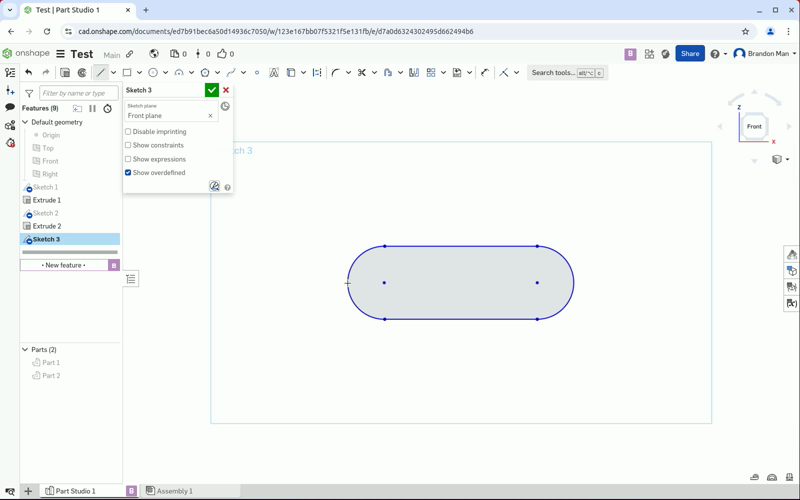
mouse_move(384, 313)
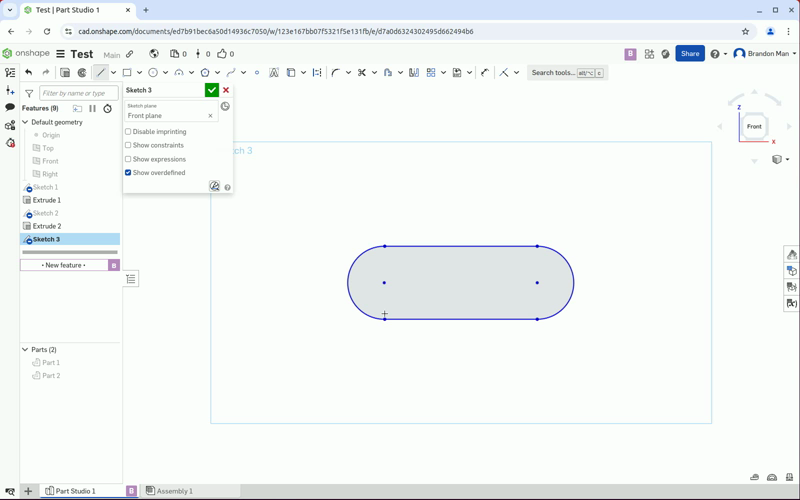
click(384, 313)
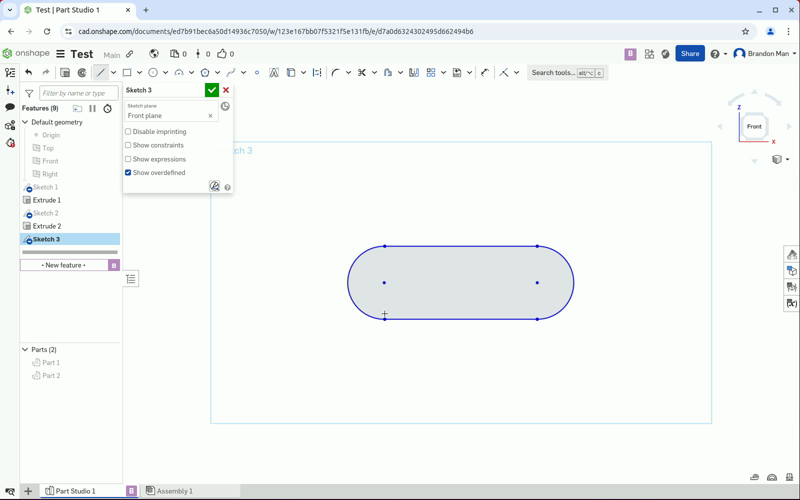
key_up(shift)
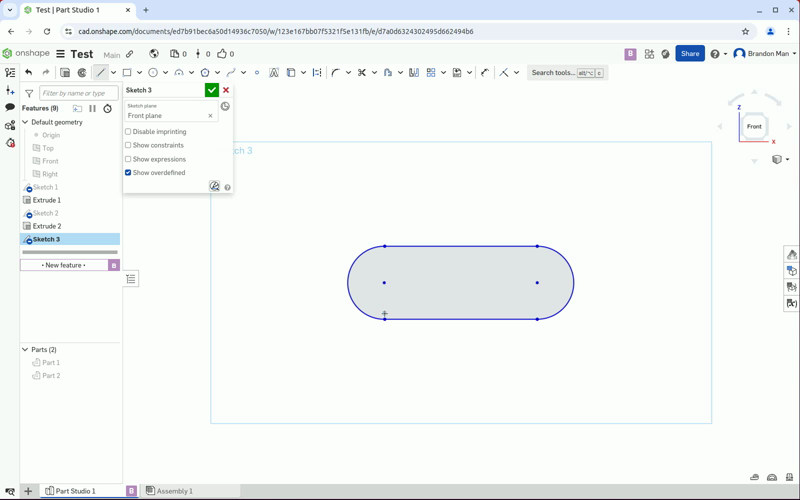
key_down(shift)
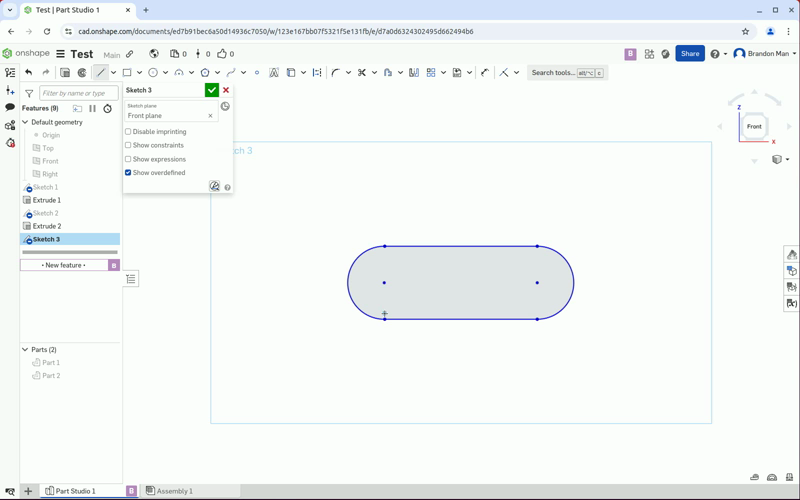
mouse_move(537, 313)
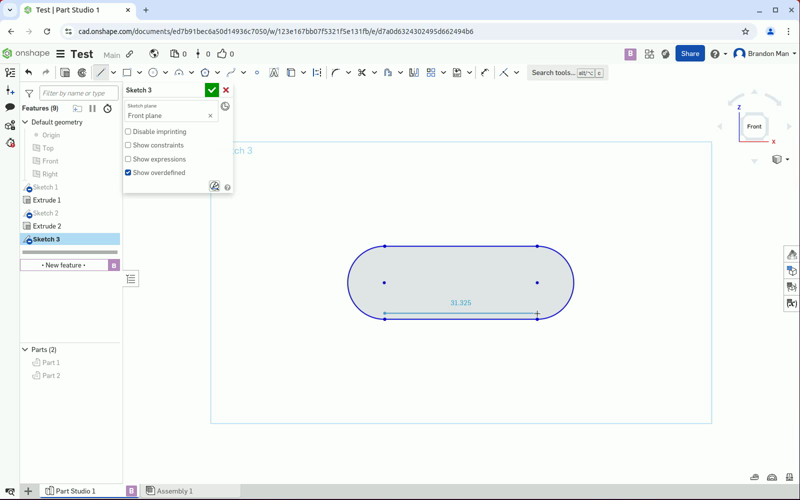
click(537, 313)
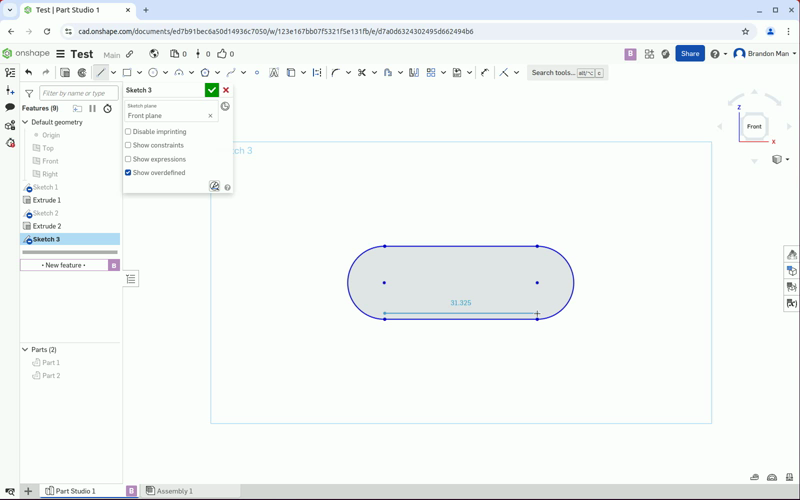
key_up(shift)
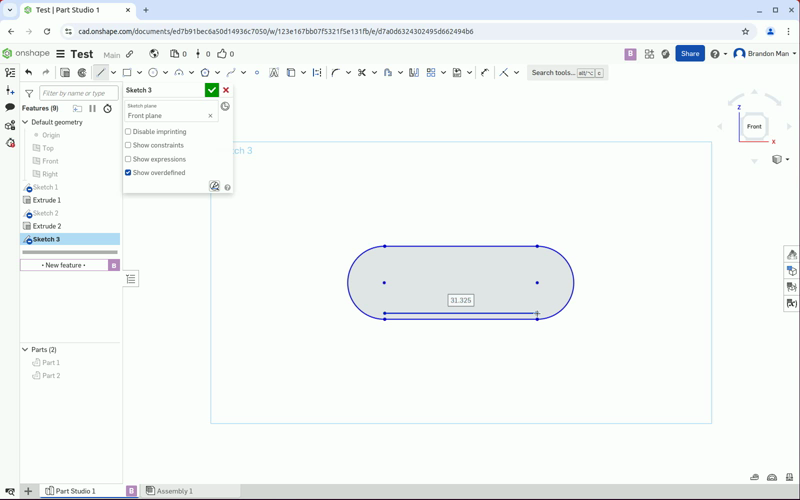
key(esc)
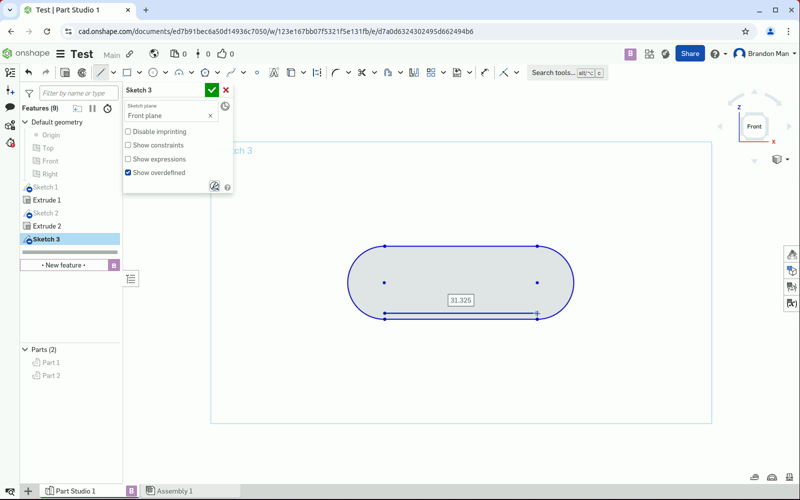
key(a)
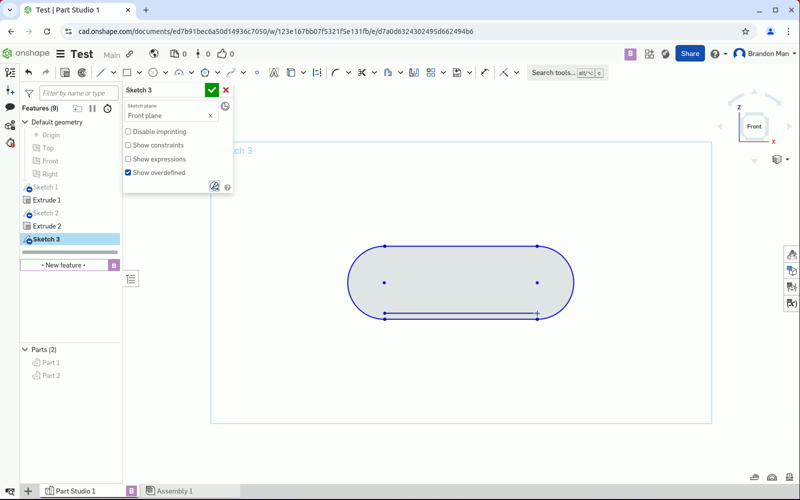
mouse_move(537, 313)
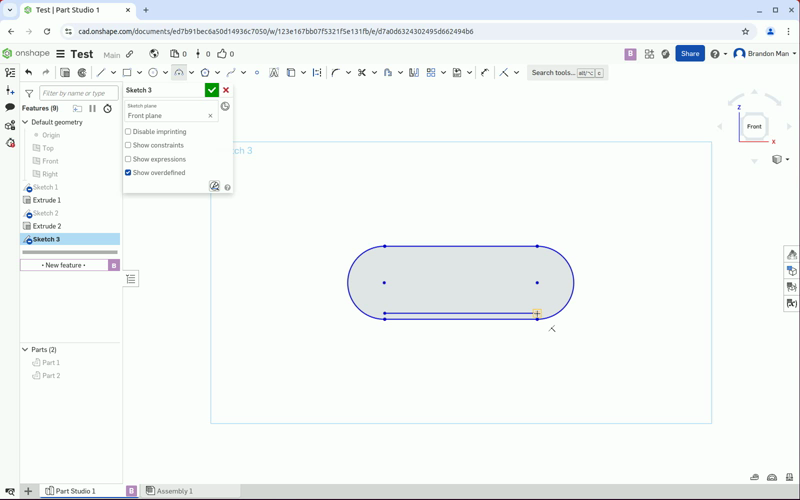
click(537, 313)
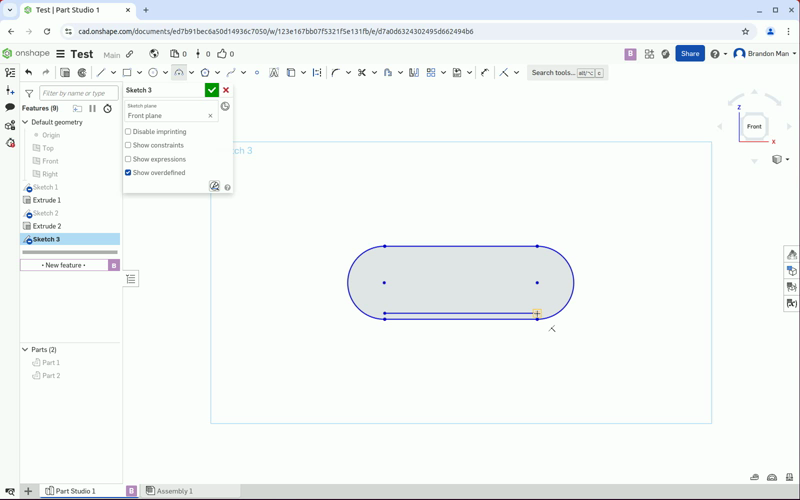
key_down(shift)
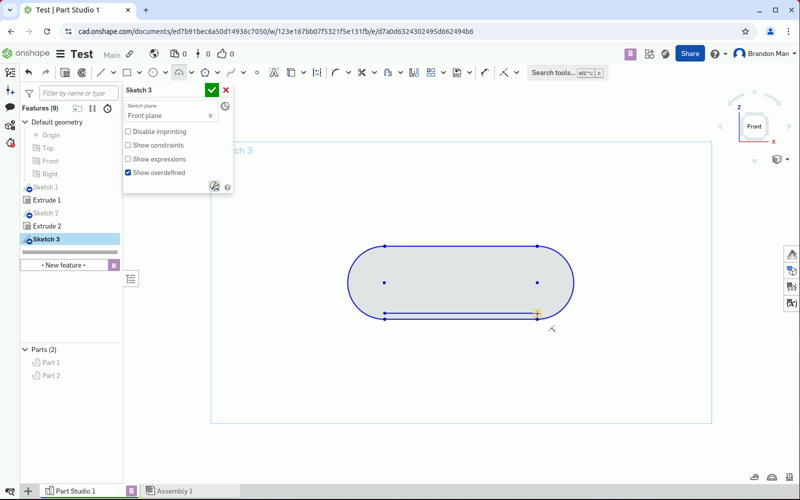
mouse_move(537, 252)
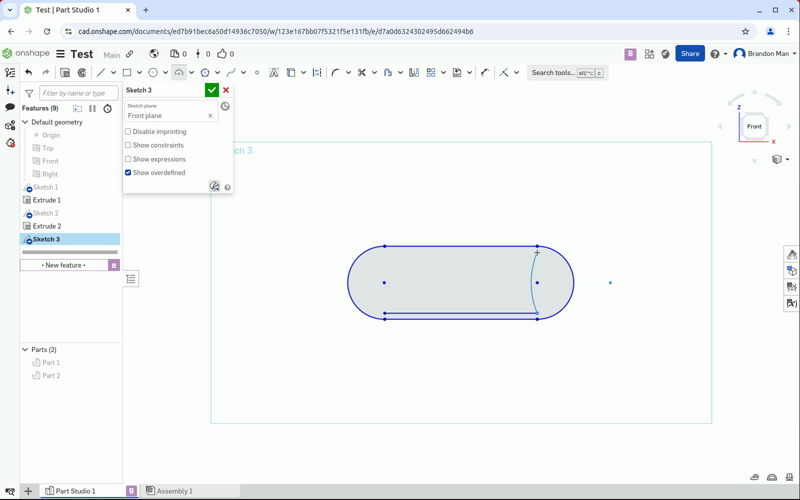
click(537, 252)
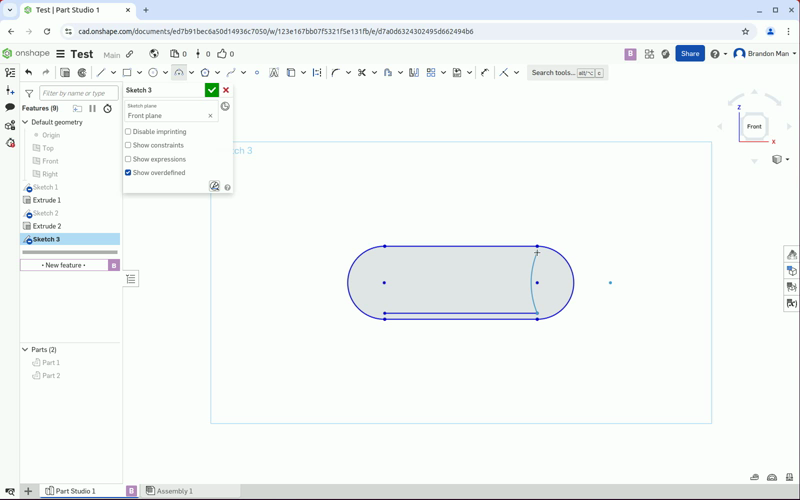
mouse_move(567, 282)
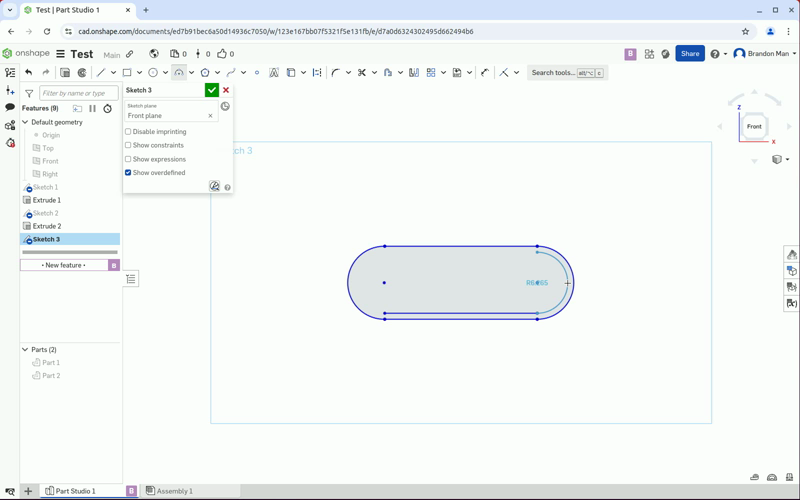
click(567, 282)
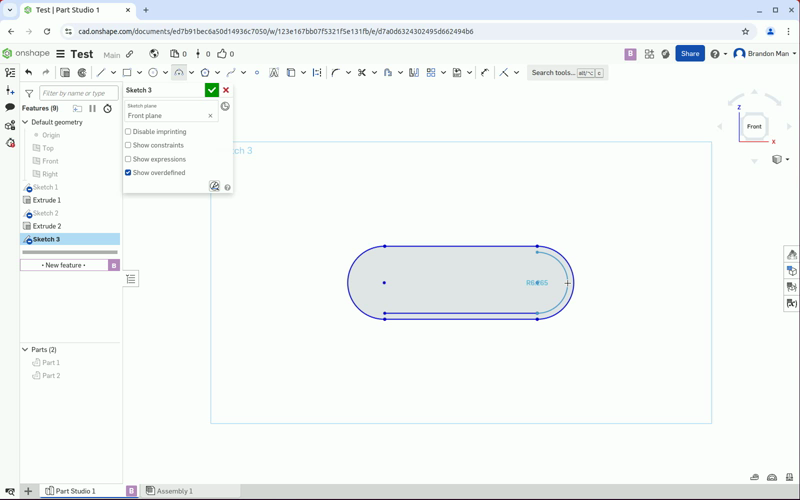
key_up(shift)
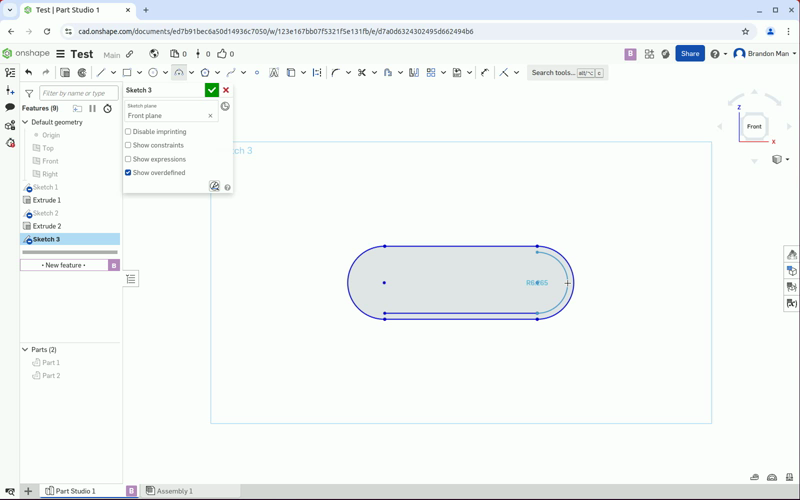
key(esc)
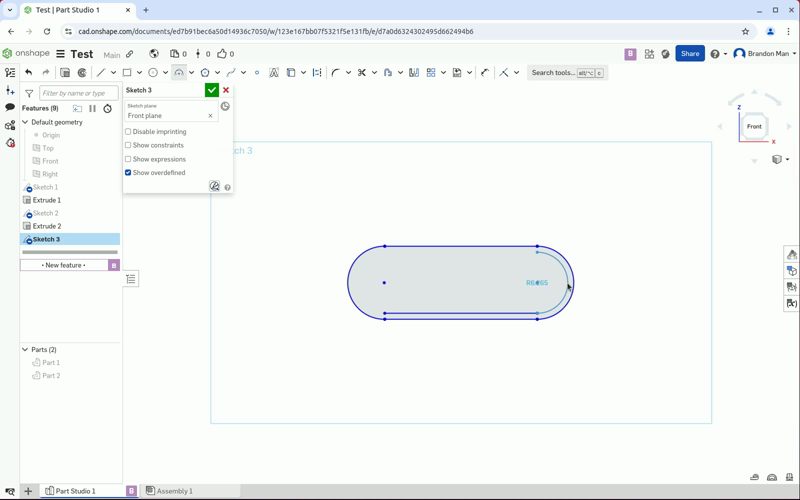
key(l)
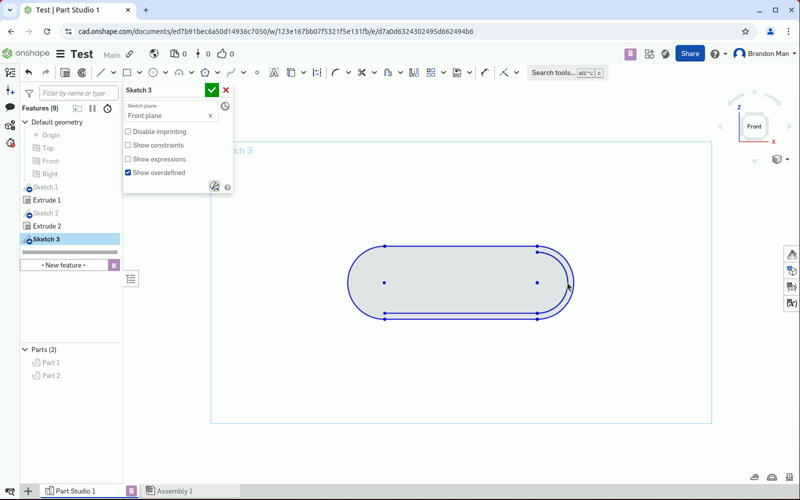
mouse_move(537, 252)
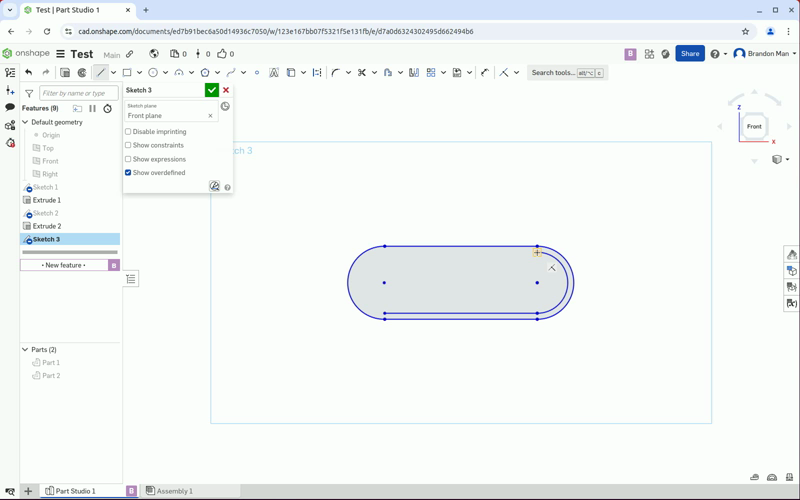
click(537, 252)
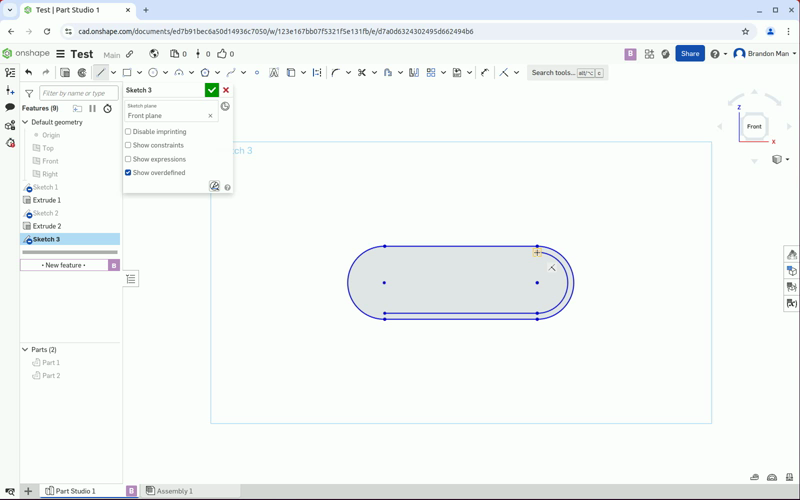
key_down(shift)
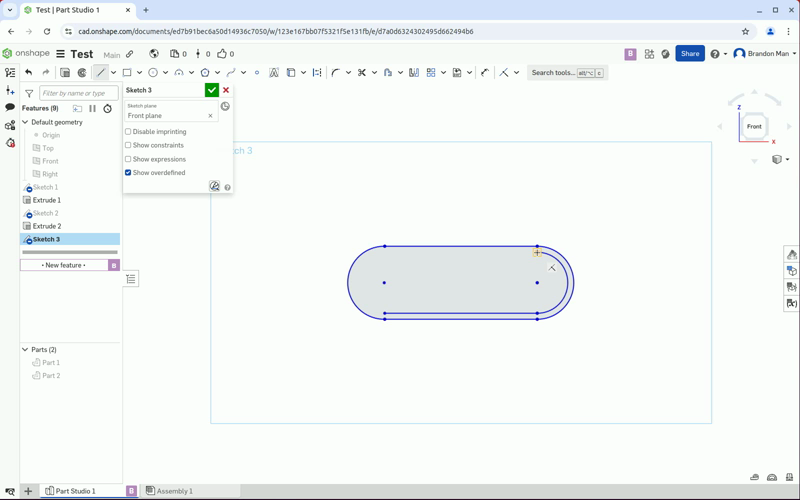
mouse_move(384, 252)
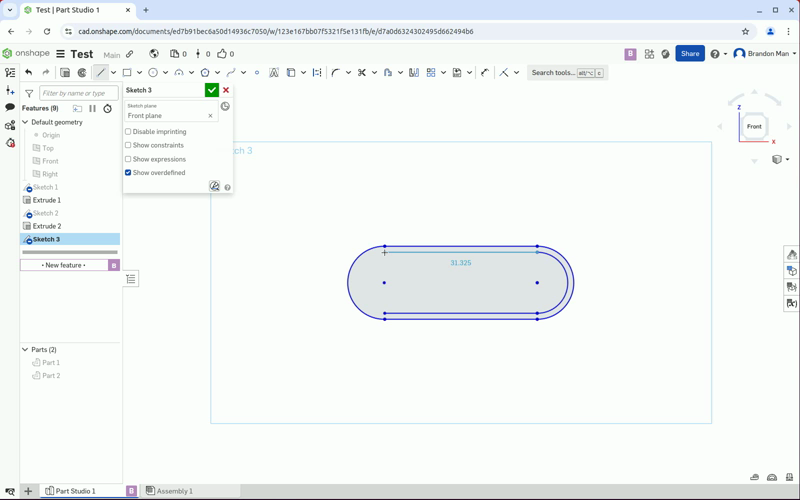
click(384, 252)
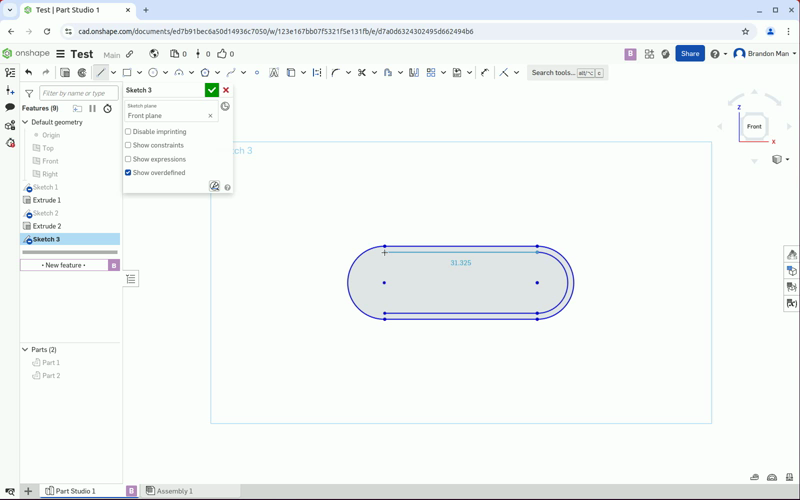
key_up(shift)
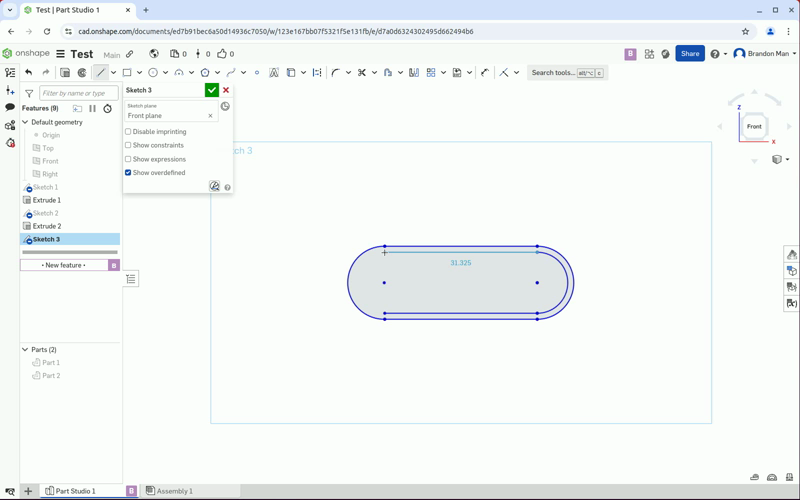
key(esc)
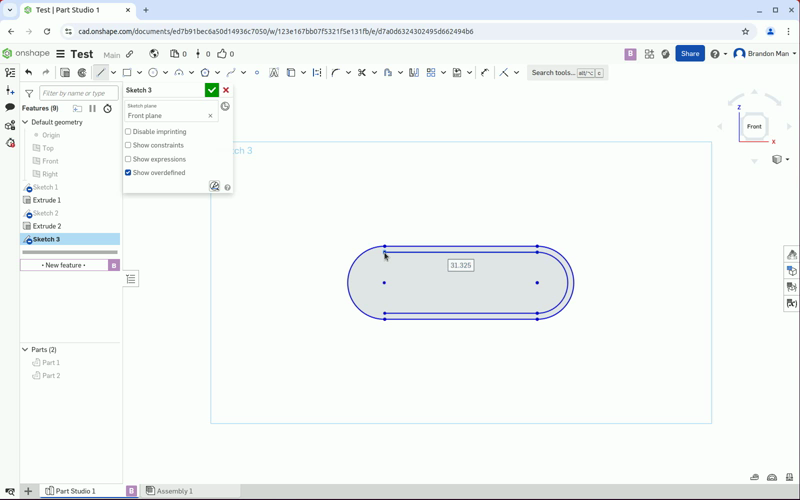
key(a)
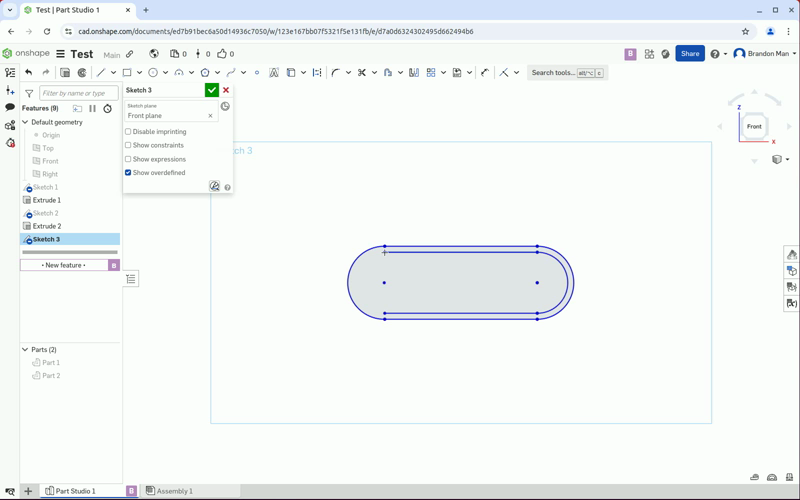
mouse_move(384, 252)
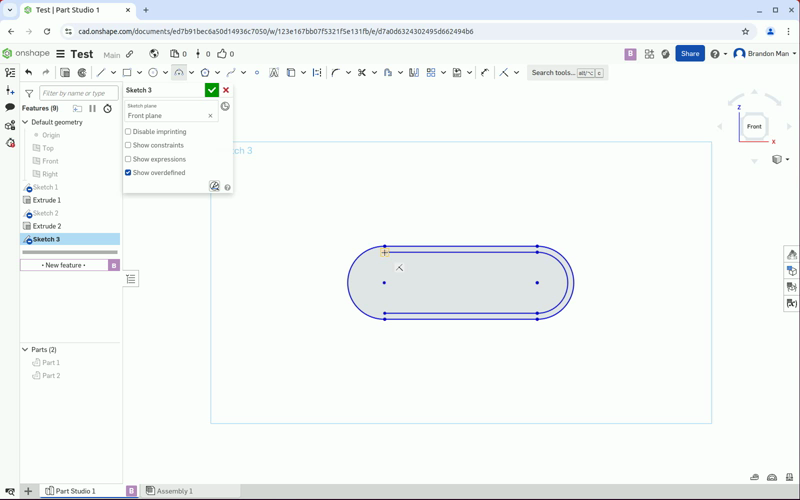
click(384, 252)
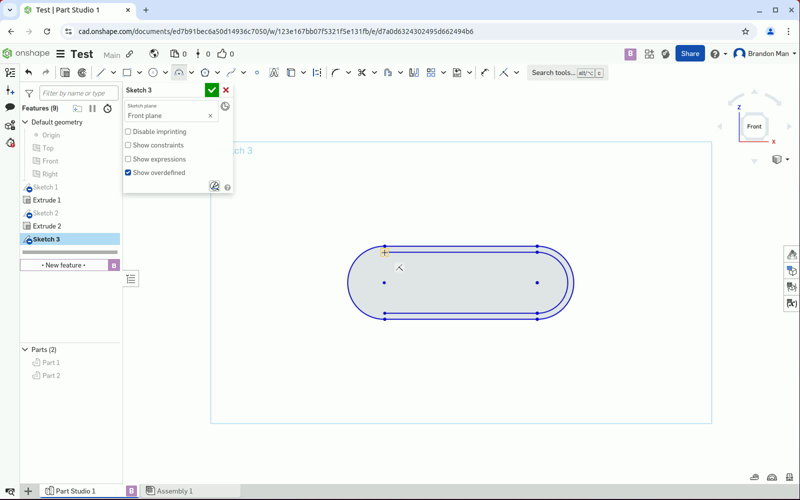
mouse_move(384, 313)
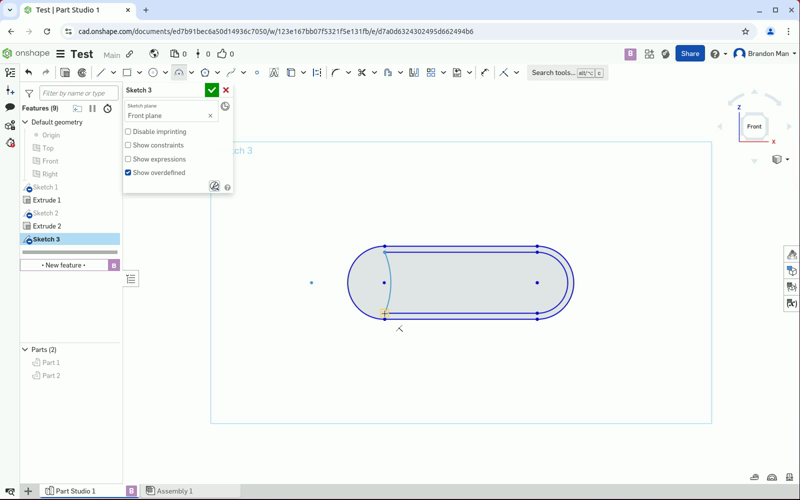
click(384, 313)
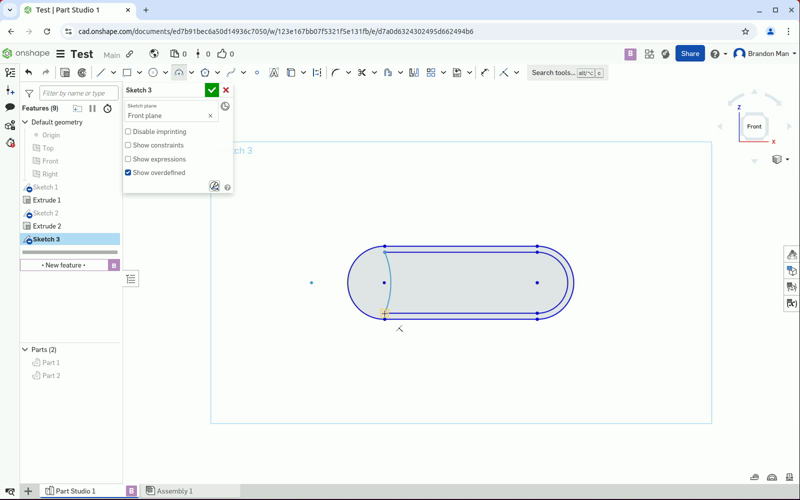
key_down(shift)
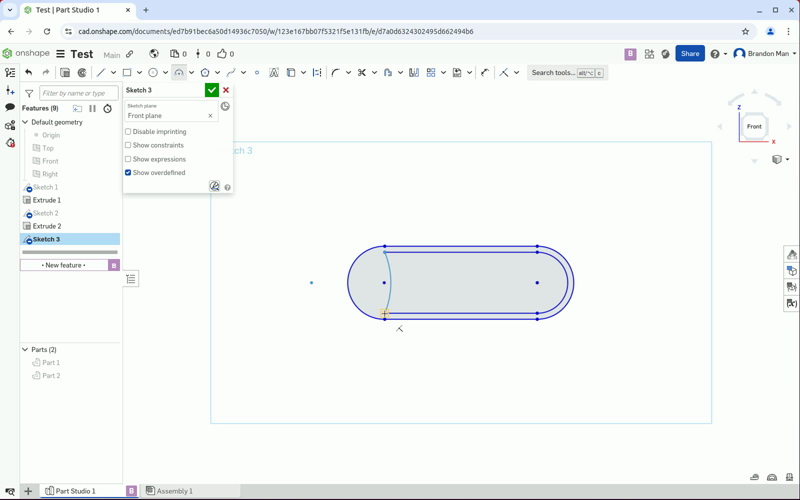
mouse_move(353, 282)
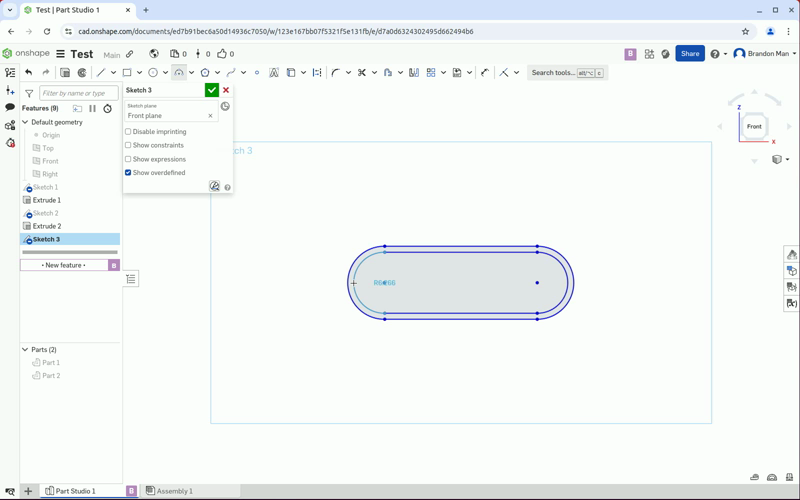
click(353, 282)
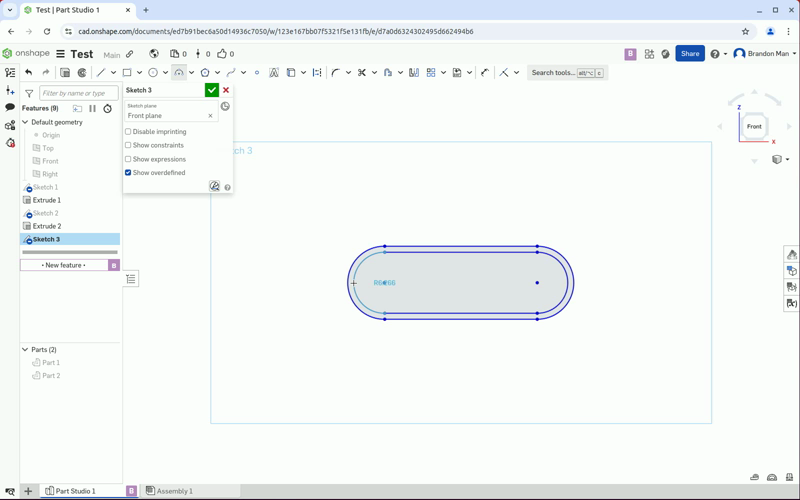
key_up(shift)
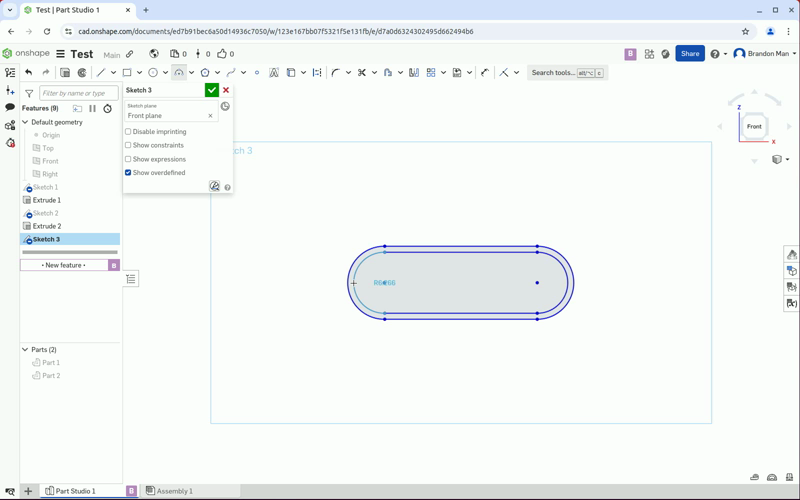
key(esc)
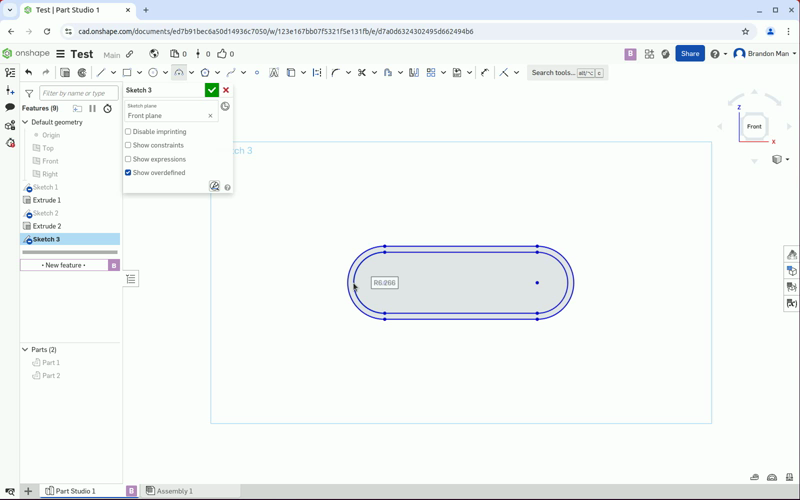
mouse_move(523, 249)
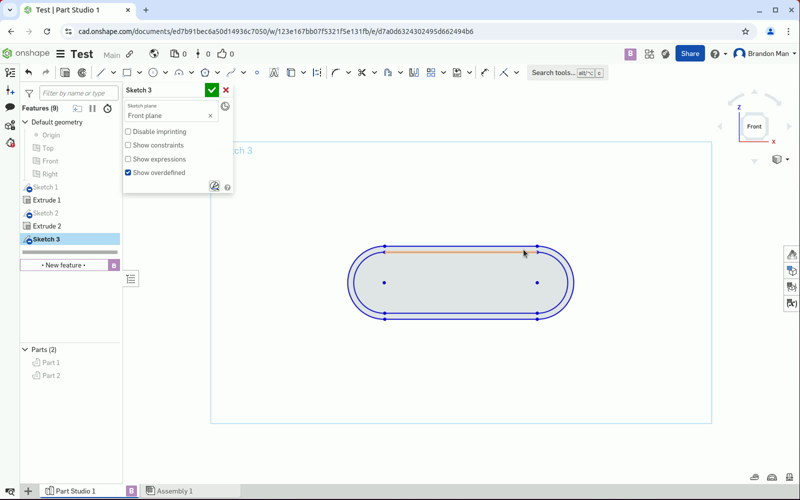
click(523, 249)
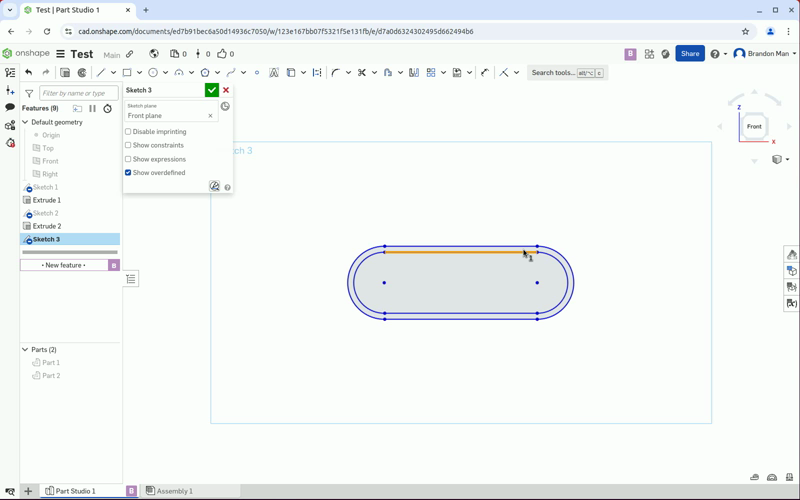
mouse_move(73, 352)
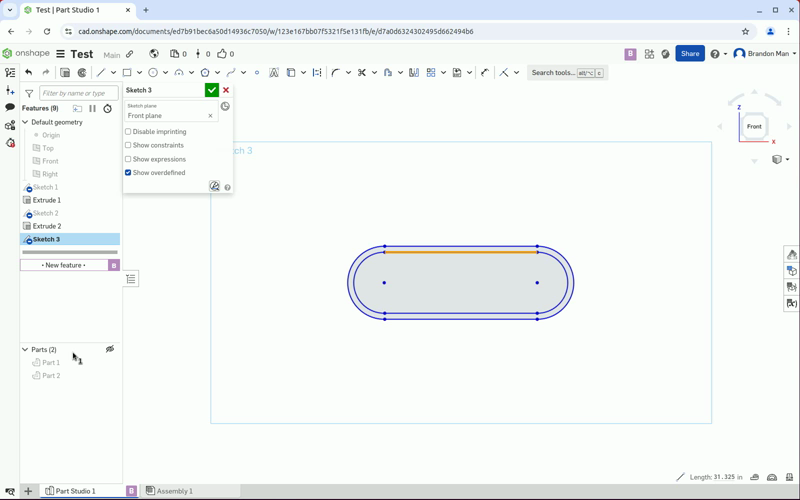
key(shift+y)
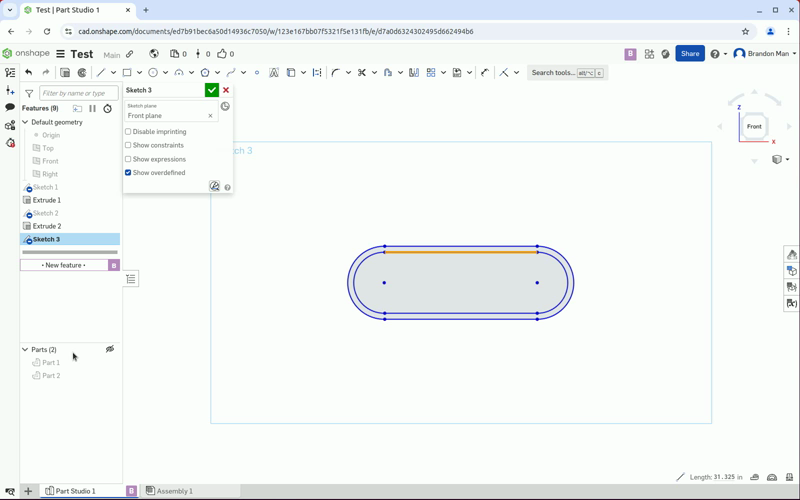
key(shift+e)
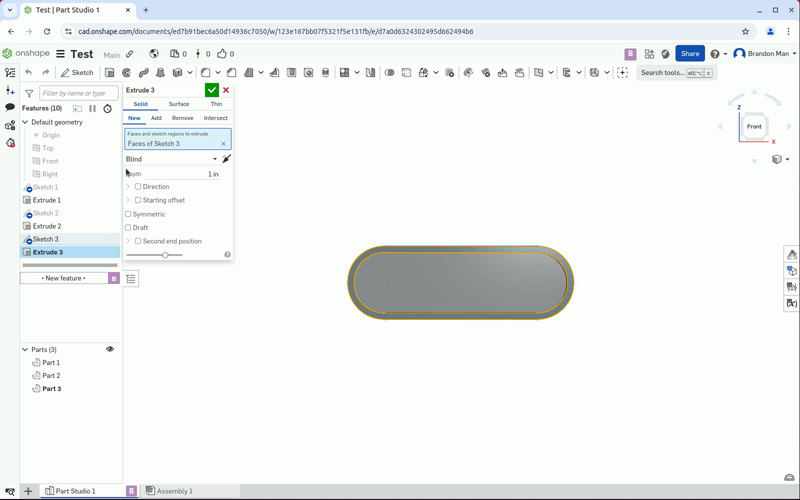
mouse_move(143, 106)
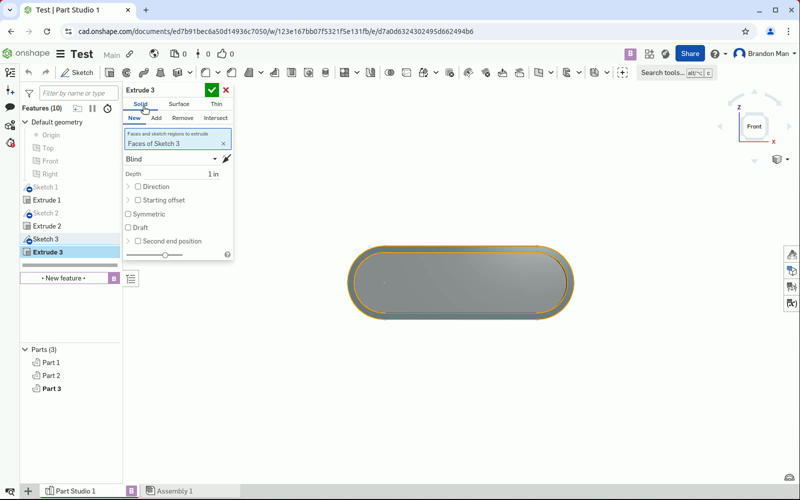
click(143, 106)
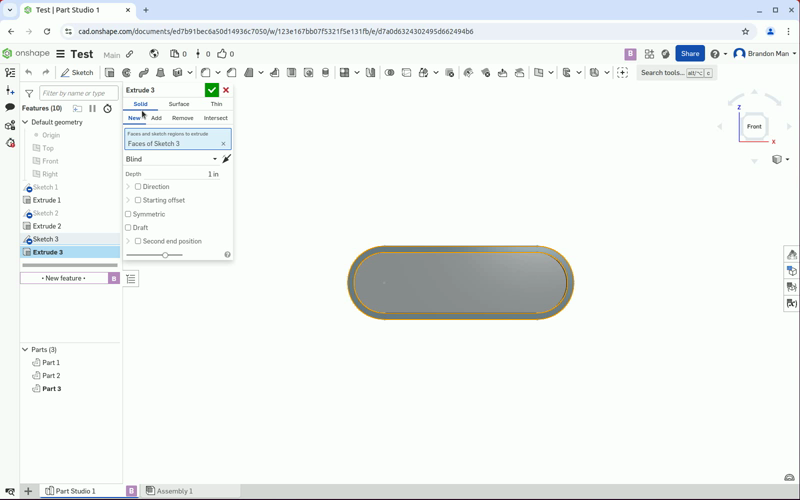
mouse_move(137, 120)
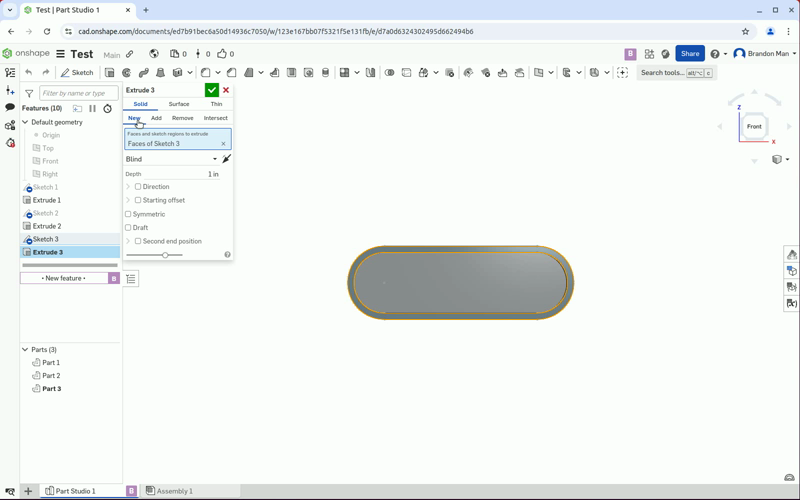
click(137, 120)
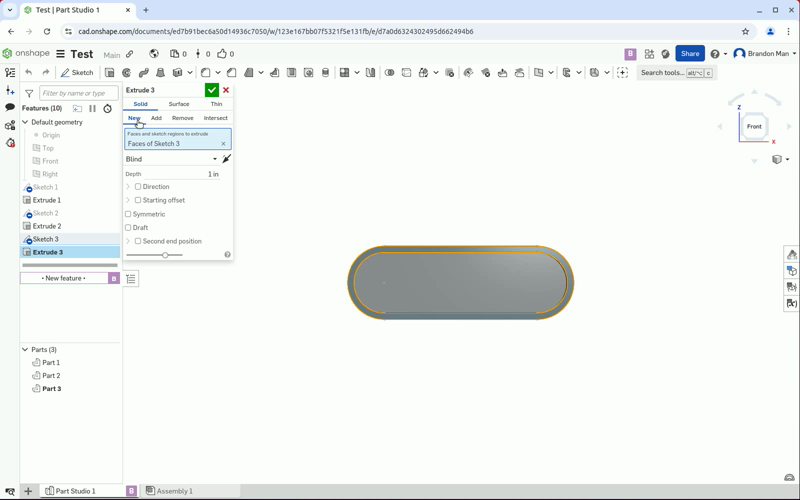
key(tab, 4)
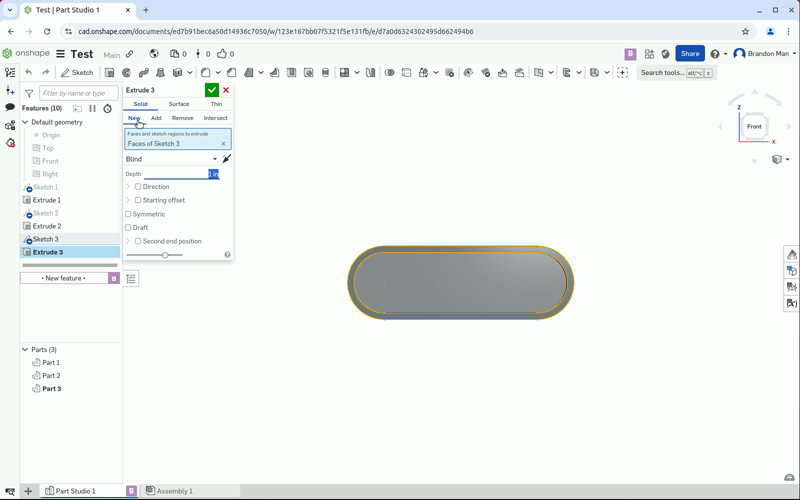
text(-0.722)
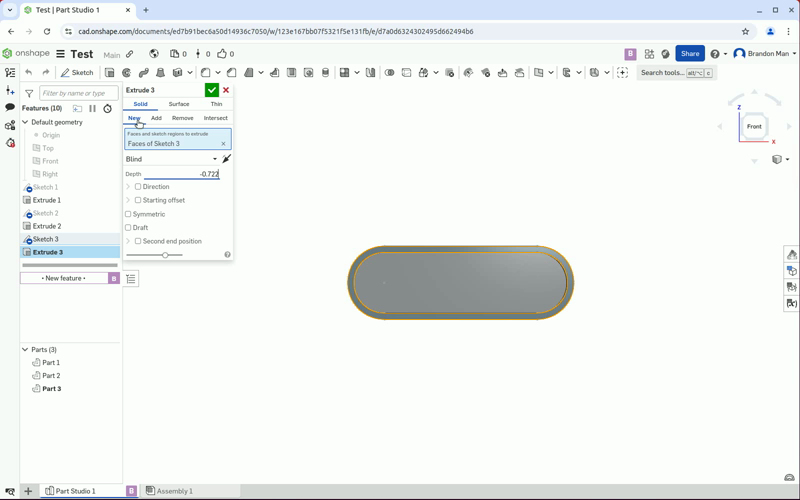
key(enter)
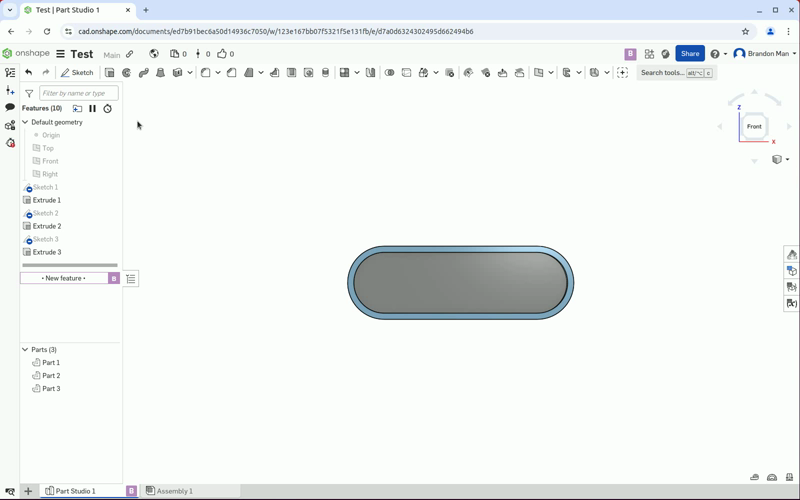
key(shift+h)
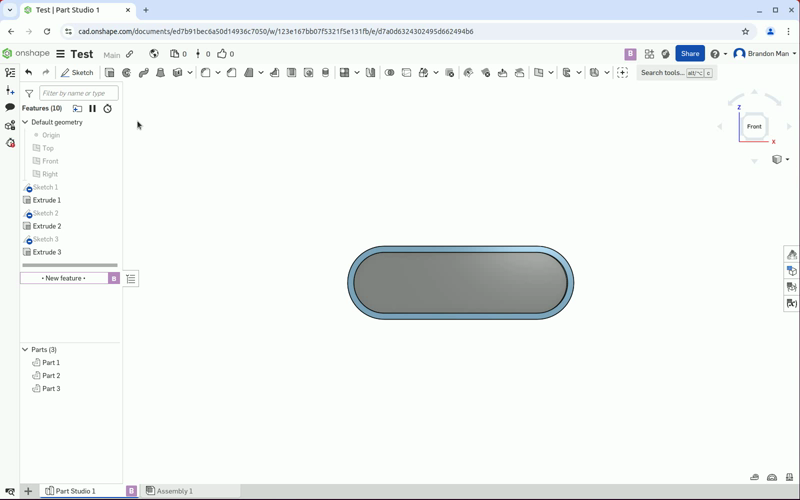
key(shift+h)
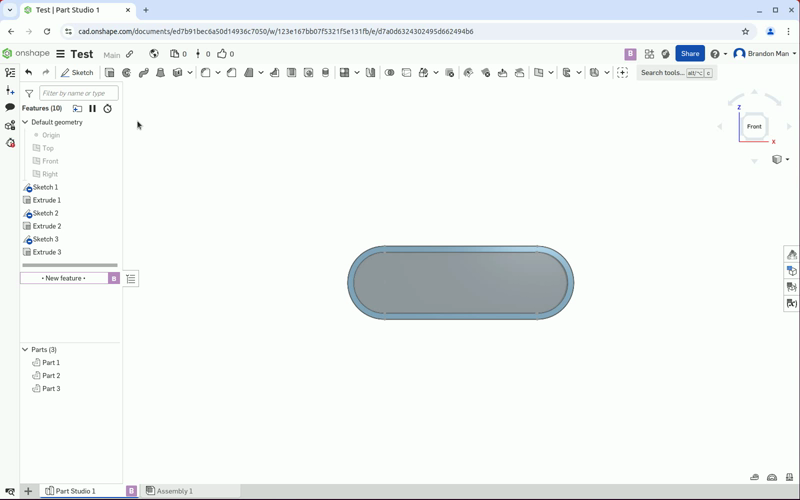
key(shift+7)
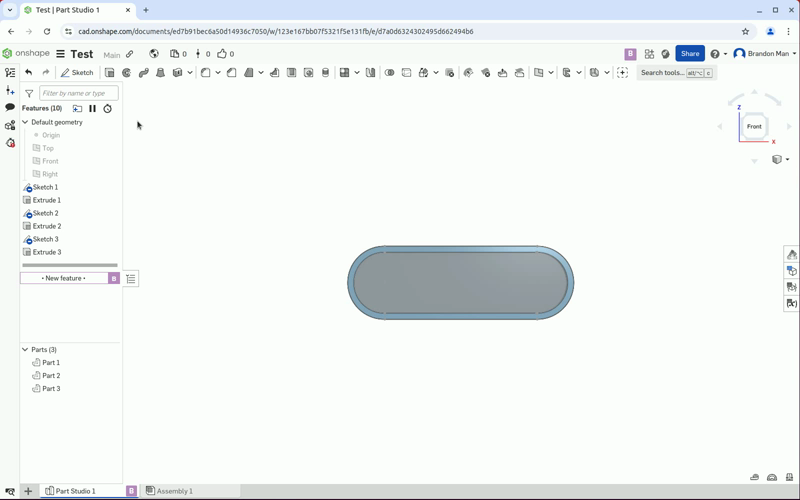
key(left, 2)
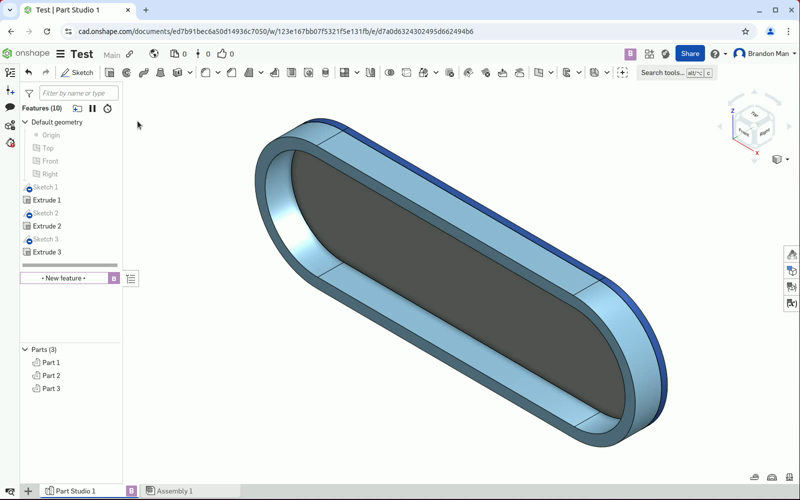
key(down, 2)
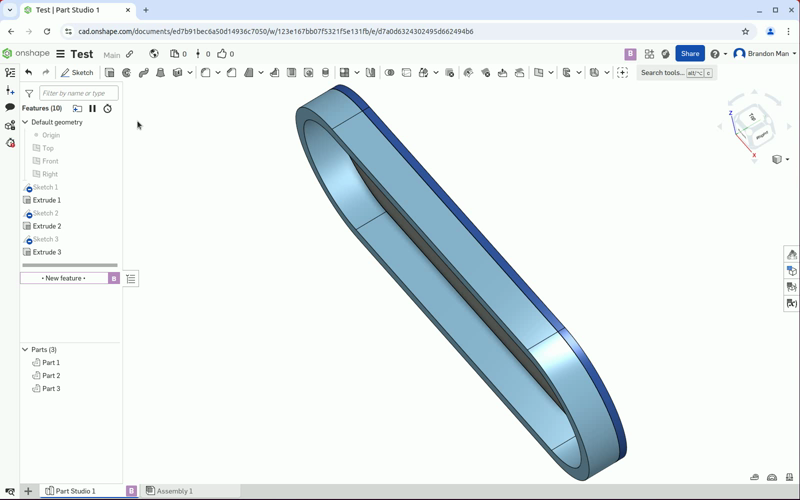
key(up, 2)
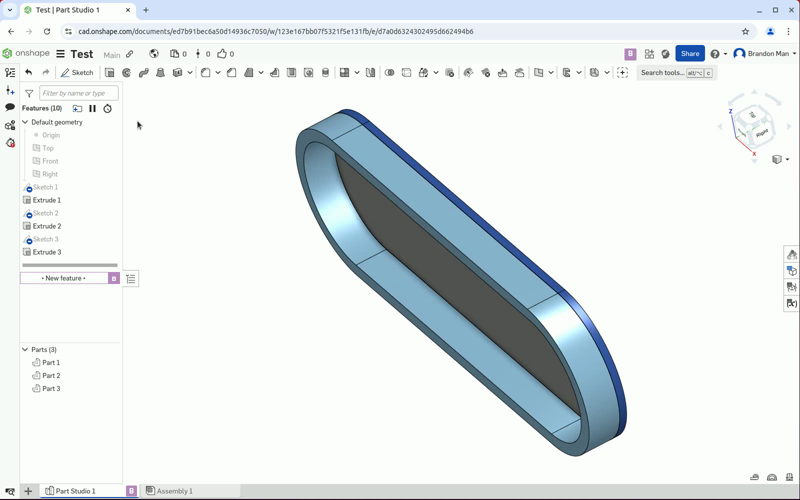
key(right, 2)
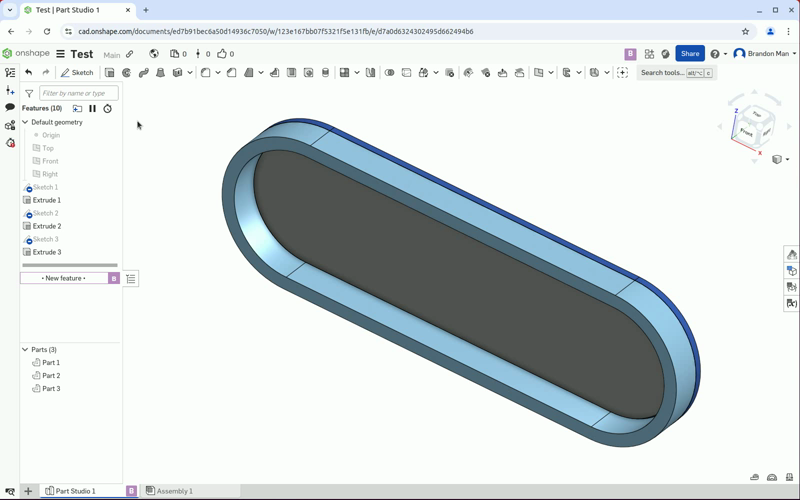
mouse_move(73, 189)
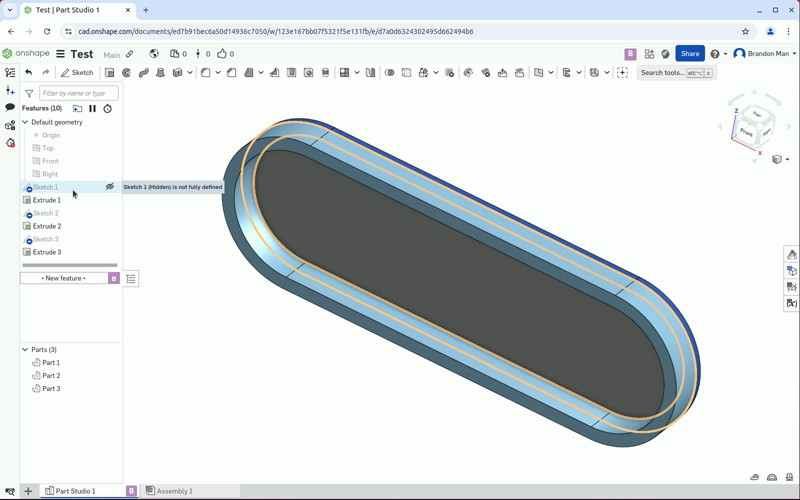
click(73, 189)